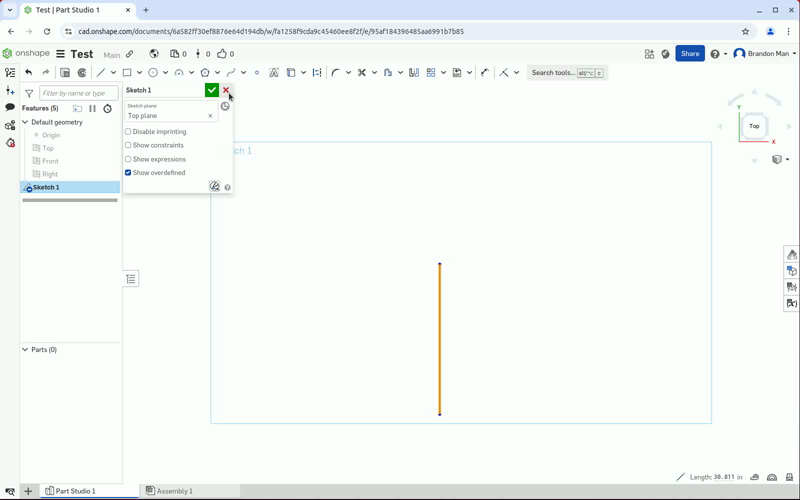
key(shift+h)
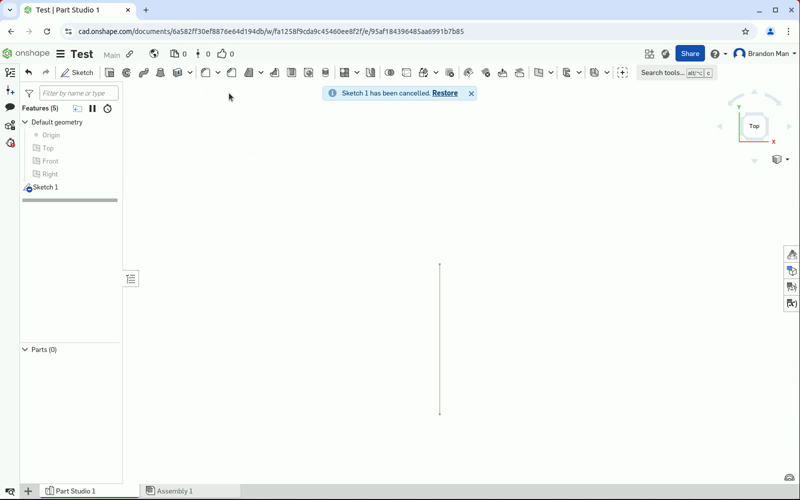
key(shift+s)
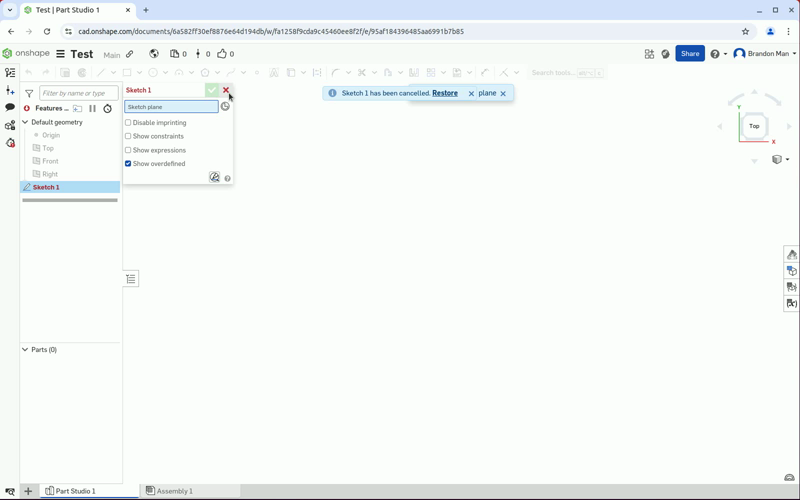
mouse_move(73, 150)
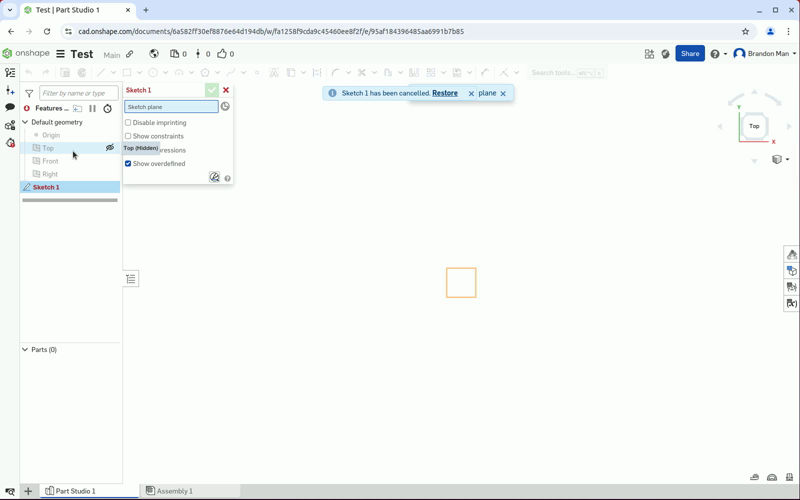
click(73, 150)
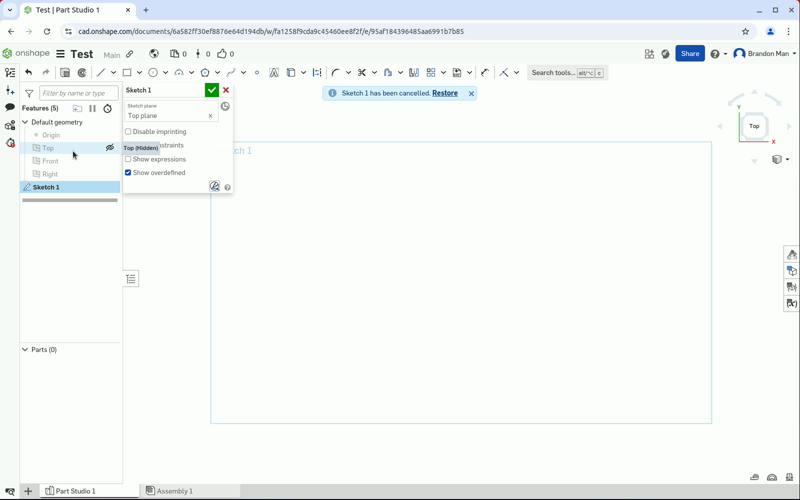
mouse_move(73, 352)
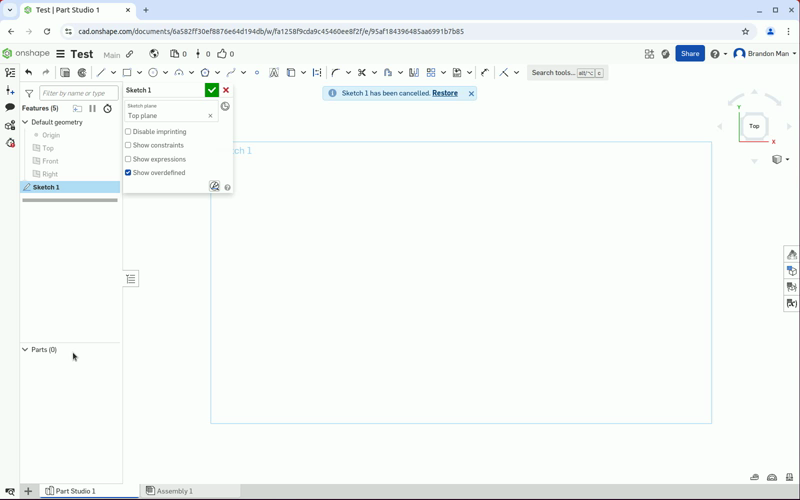
key(y)
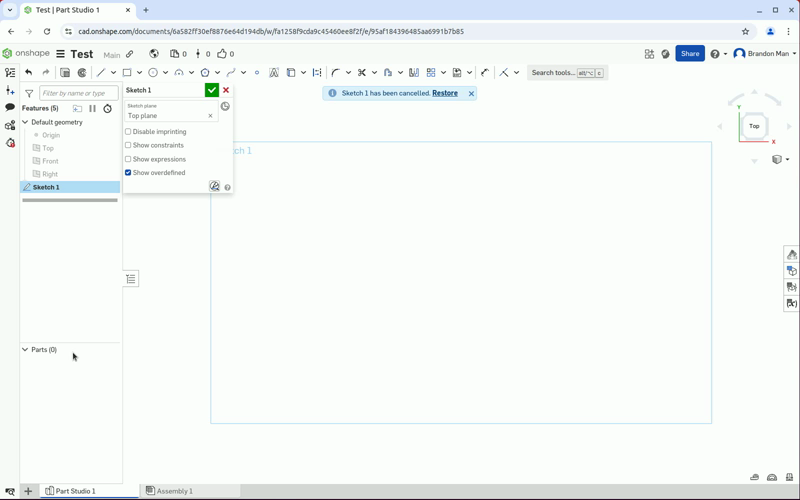
key(l)
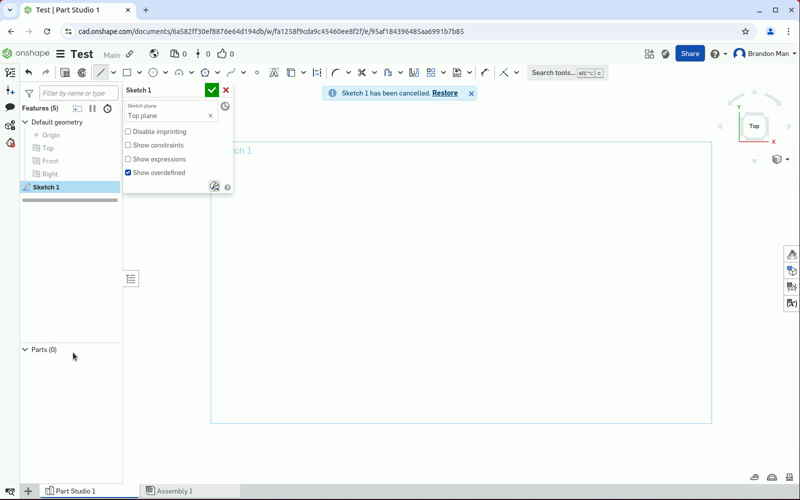
key_down(shift)
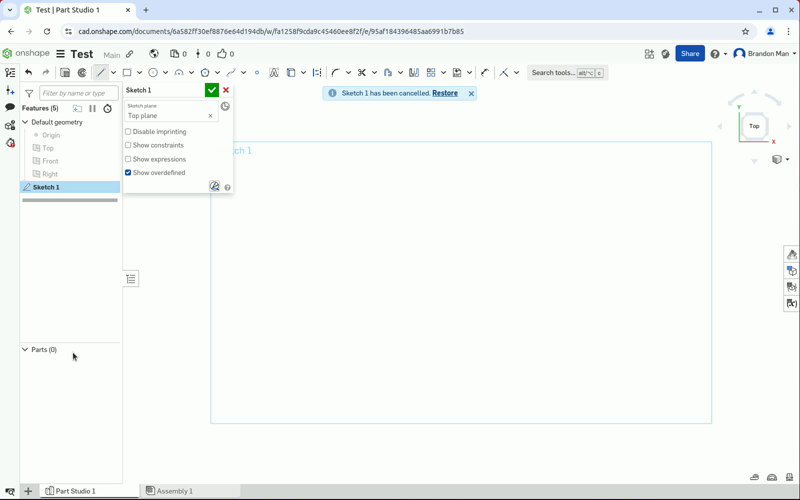
mouse_move(404, 249)
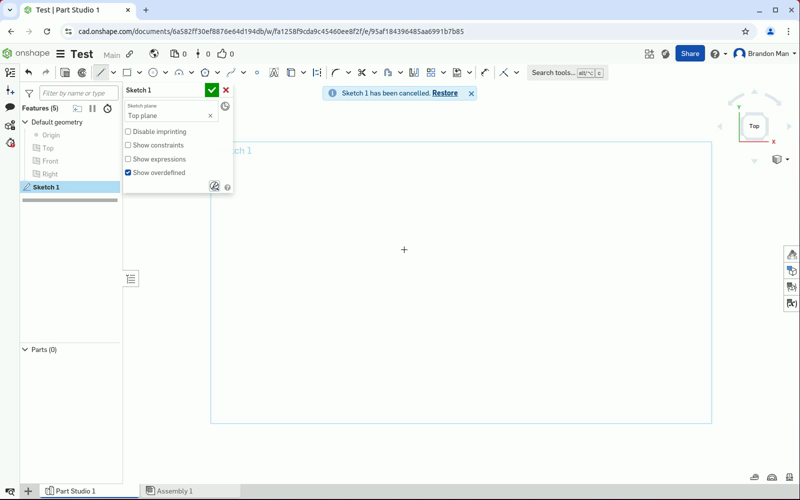
click(404, 249)
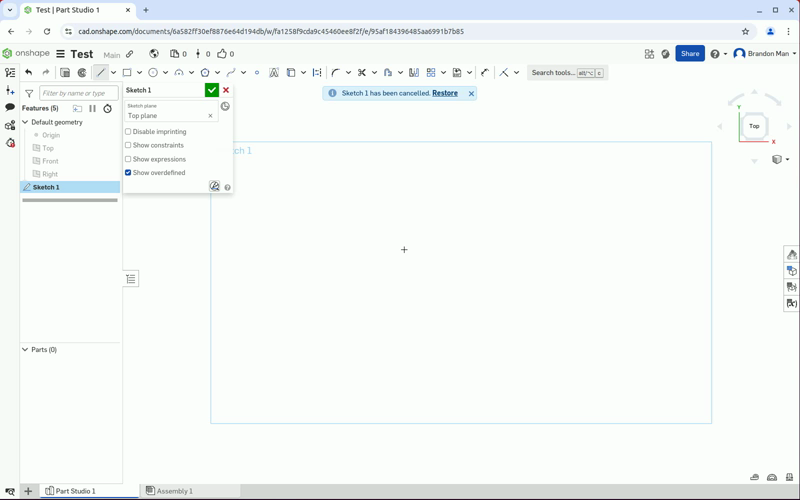
key_up(shift)
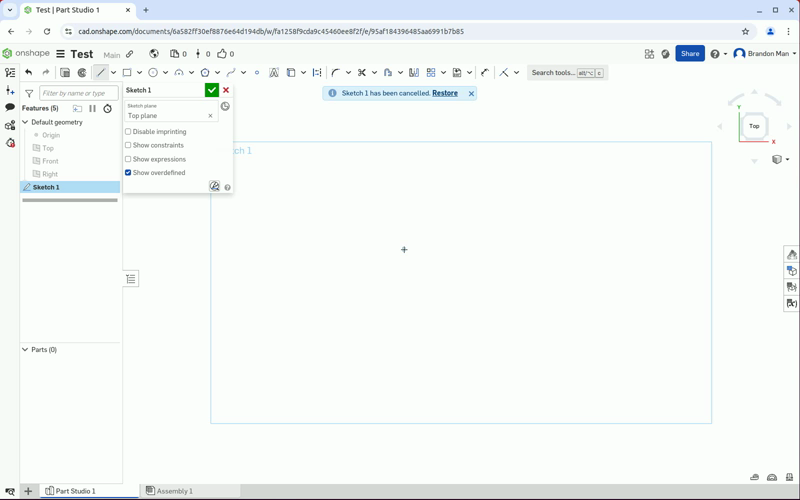
key_down(shift)
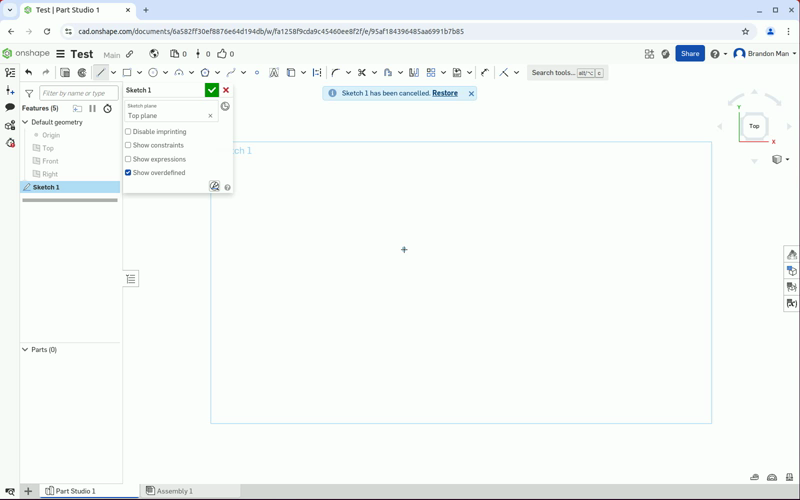
mouse_move(434, 249)
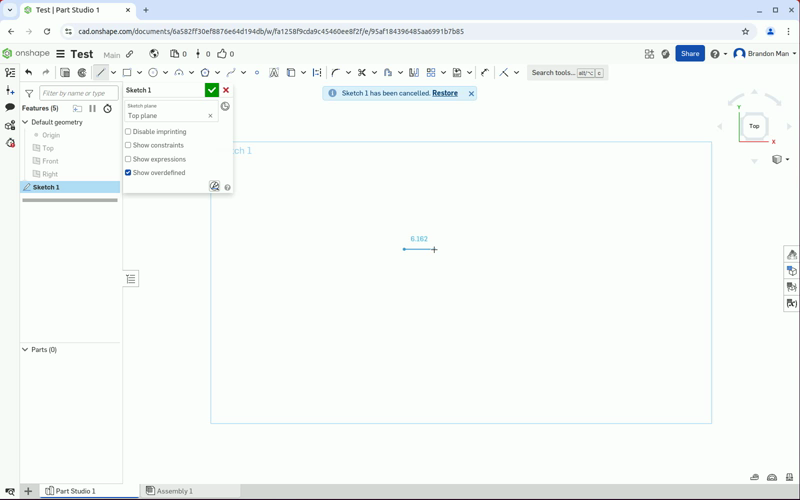
mouse_move(427, 249)
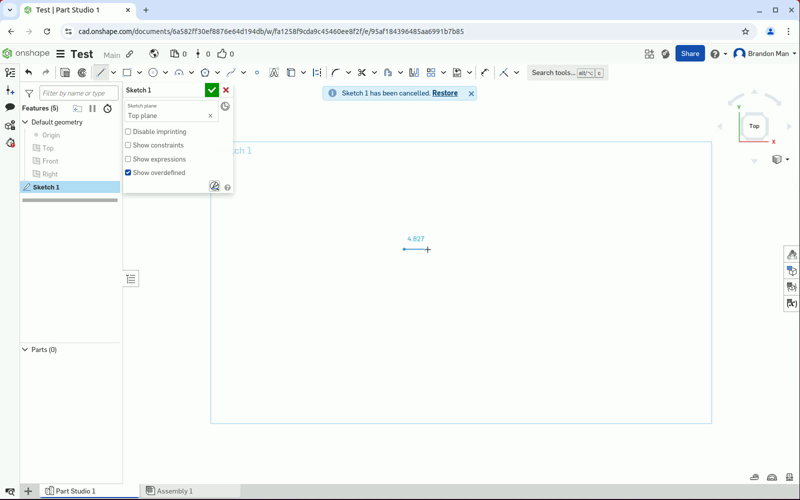
click(427, 249)
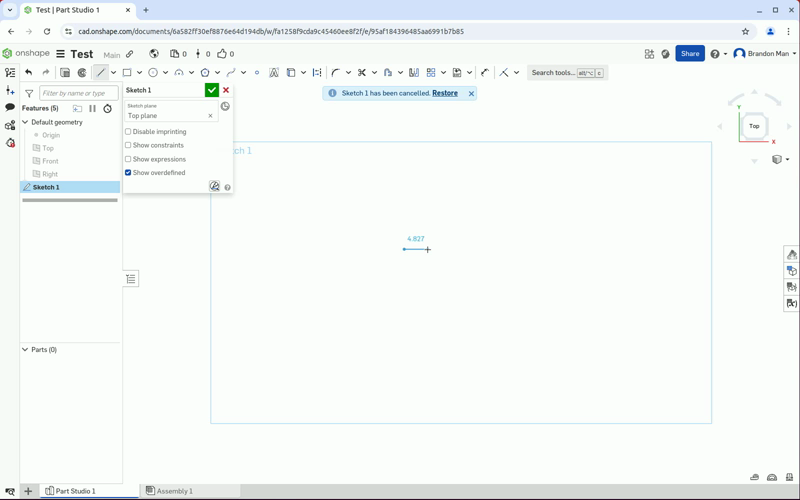
key_up(shift)
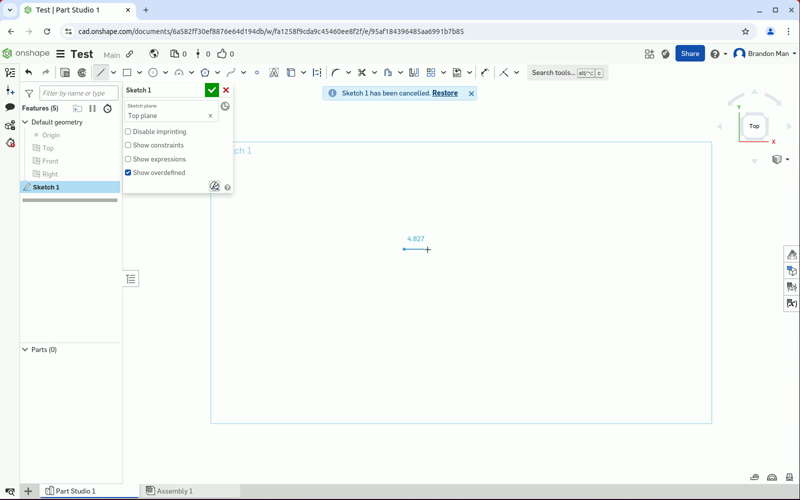
key_down(shift)
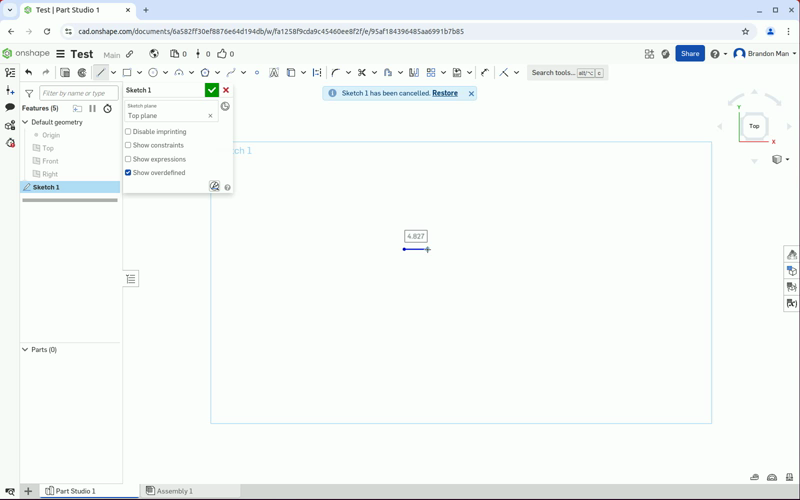
mouse_move(457, 249)
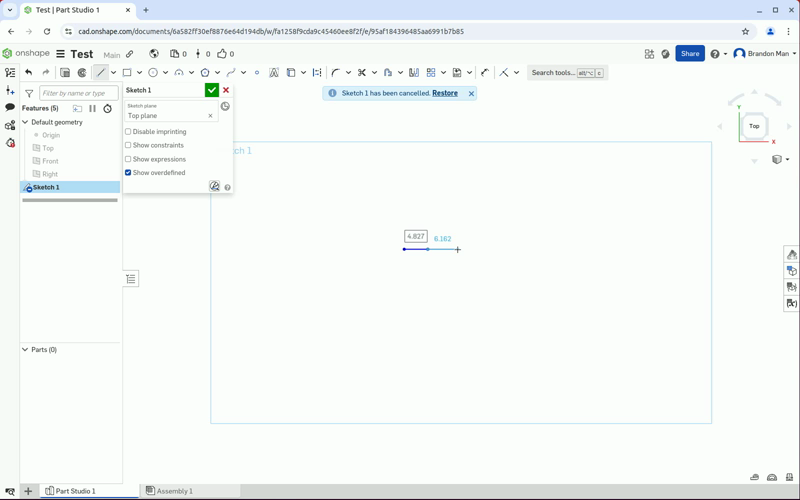
mouse_move(460, 249)
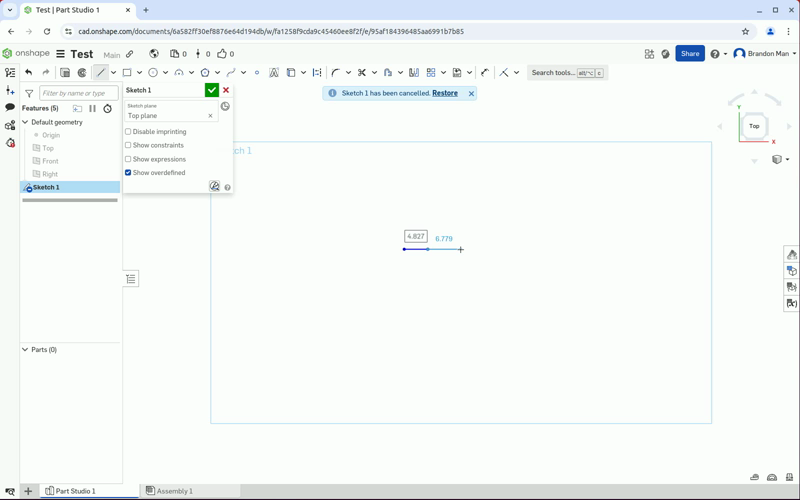
click(460, 249)
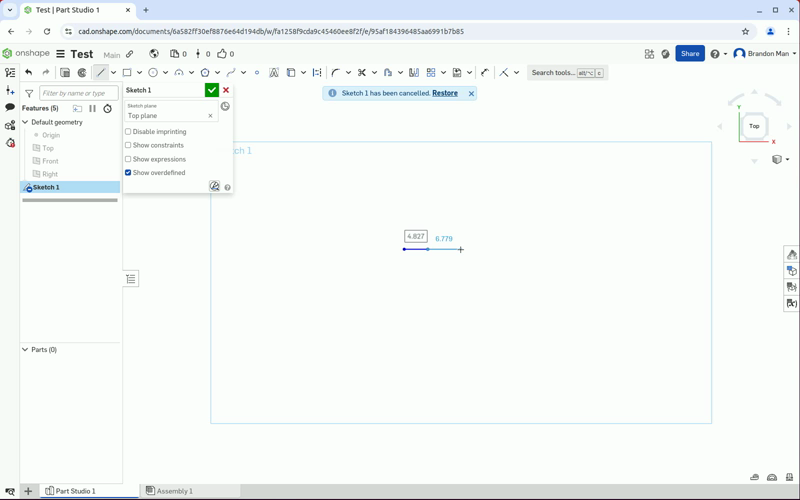
key_up(shift)
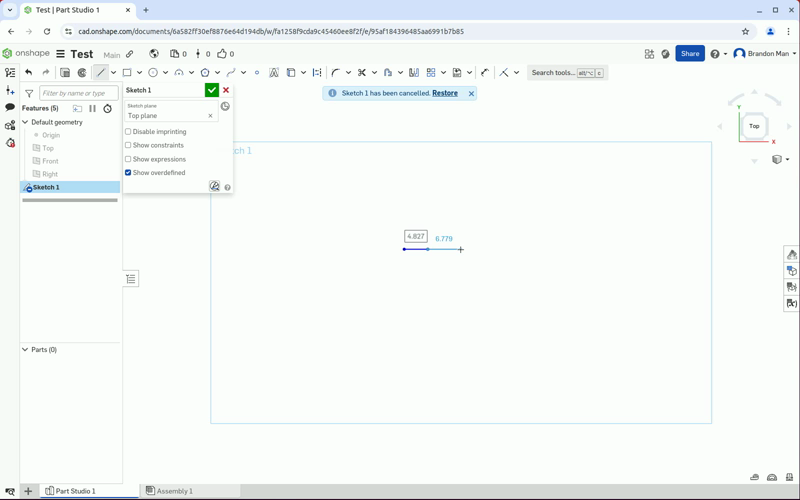
key_down(shift)
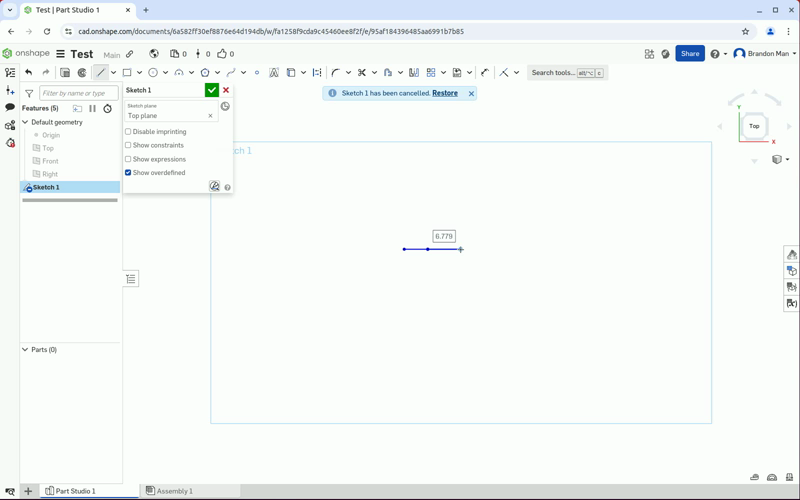
mouse_move(490, 249)
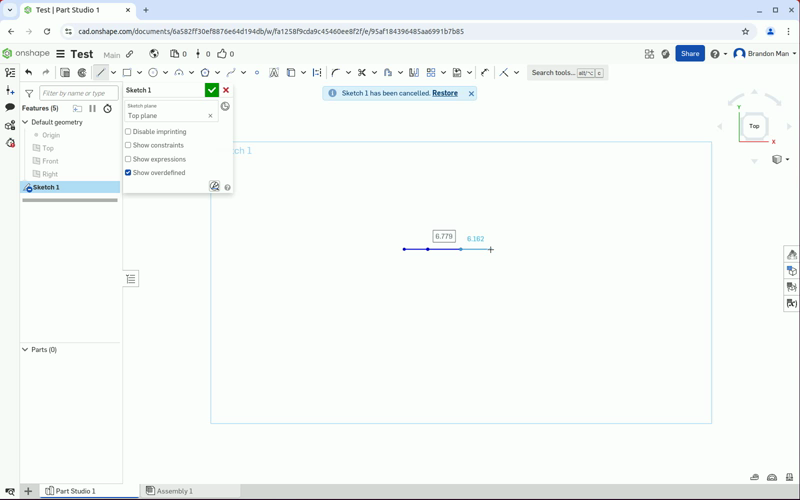
mouse_move(495, 249)
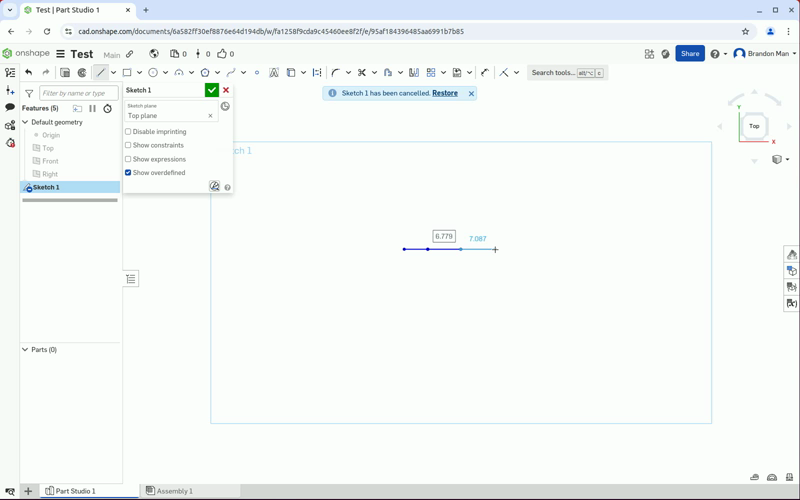
click(495, 249)
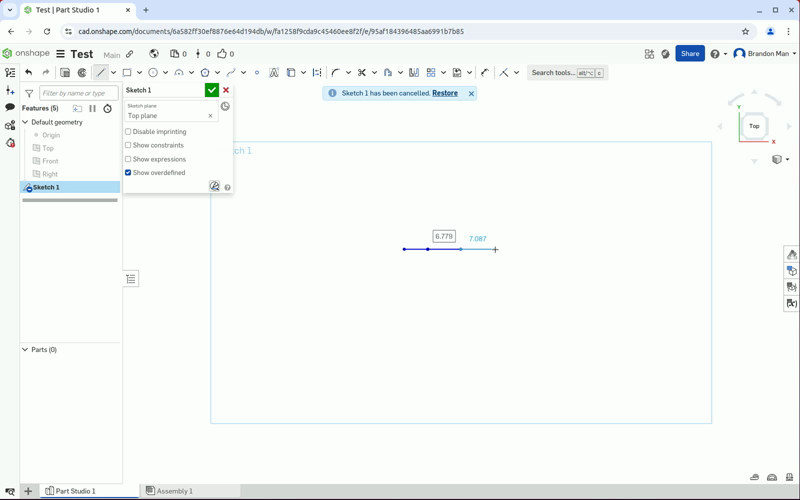
key_up(shift)
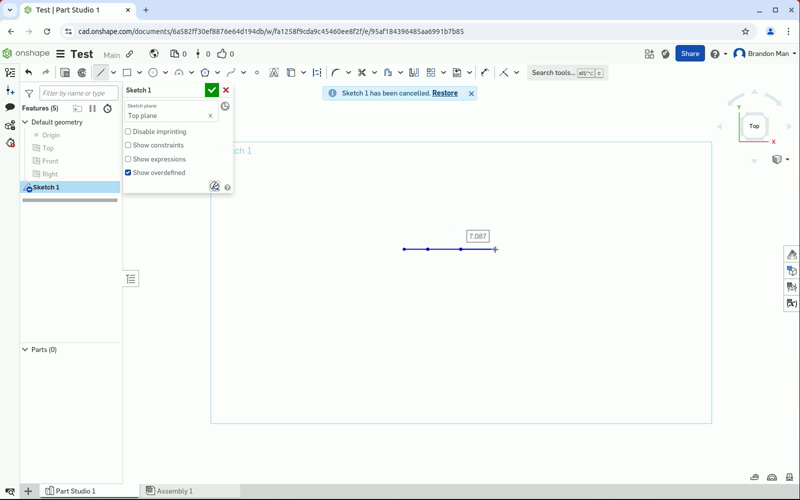
key_down(shift)
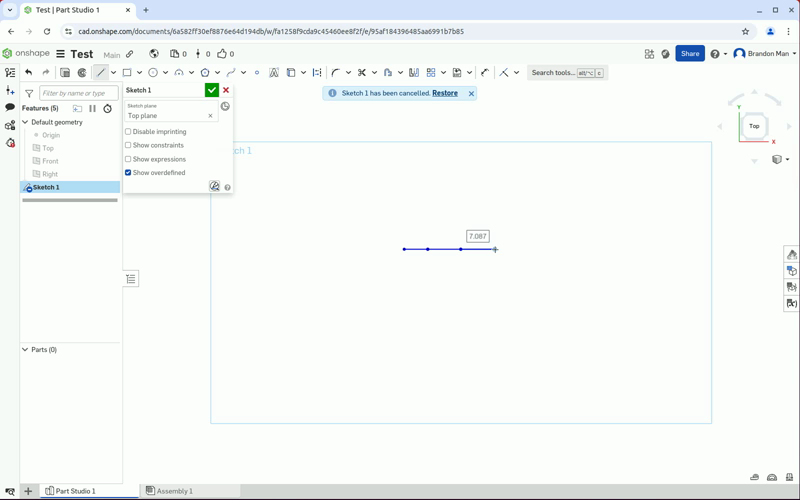
mouse_move(525, 249)
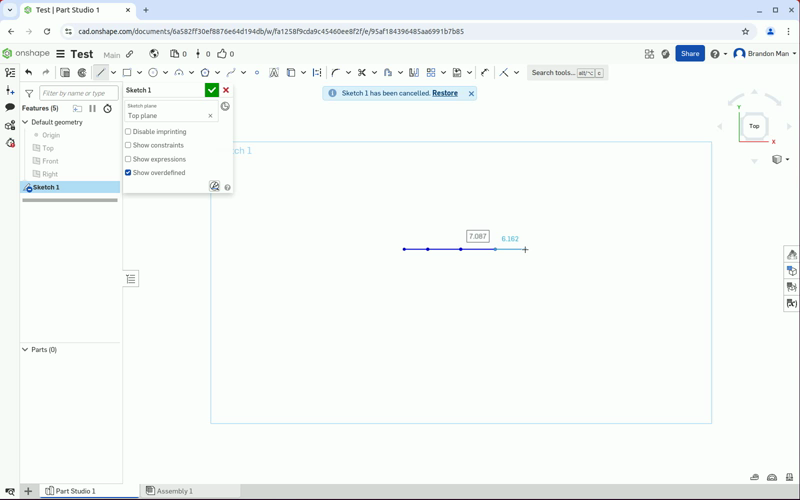
mouse_move(495, 225)
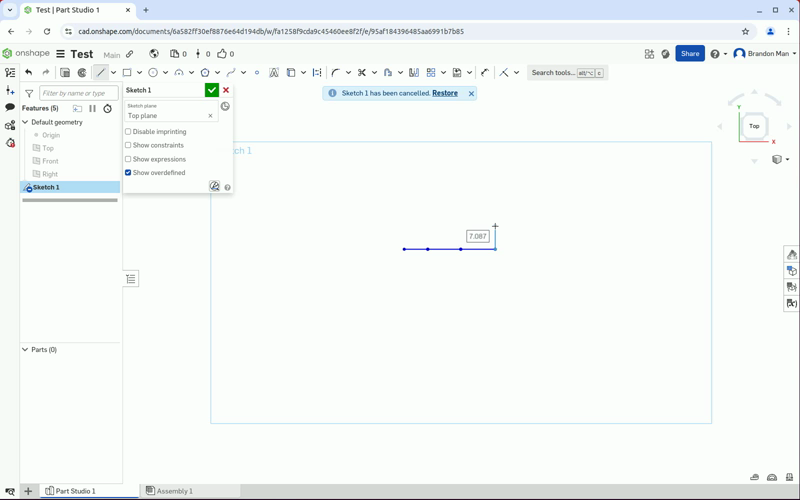
click(495, 225)
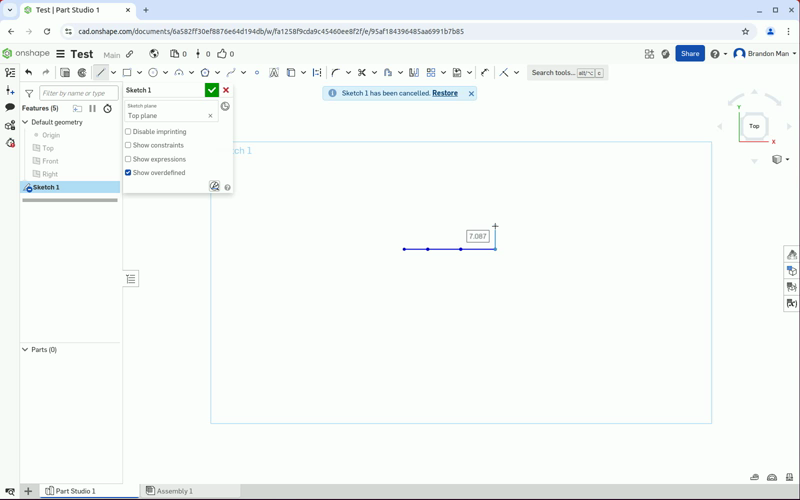
key_up(shift)
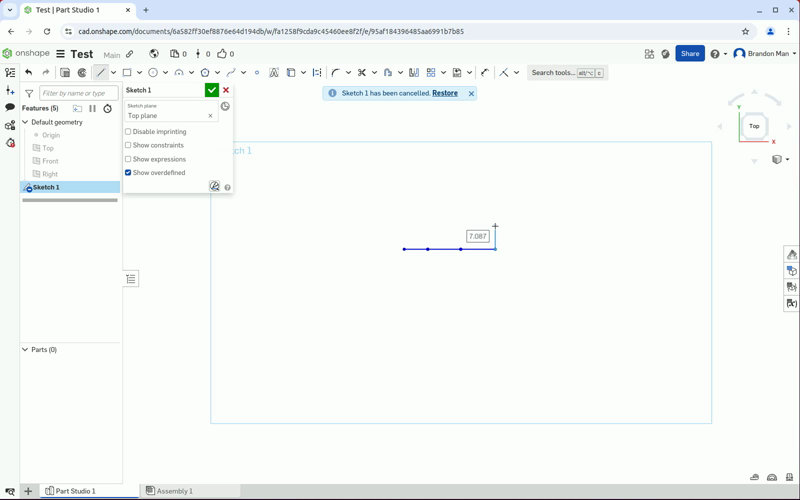
key_down(shift)
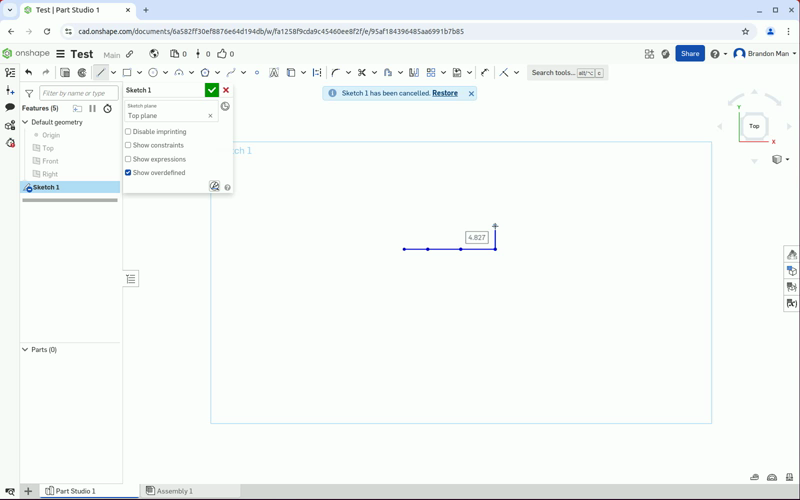
mouse_move(404, 225)
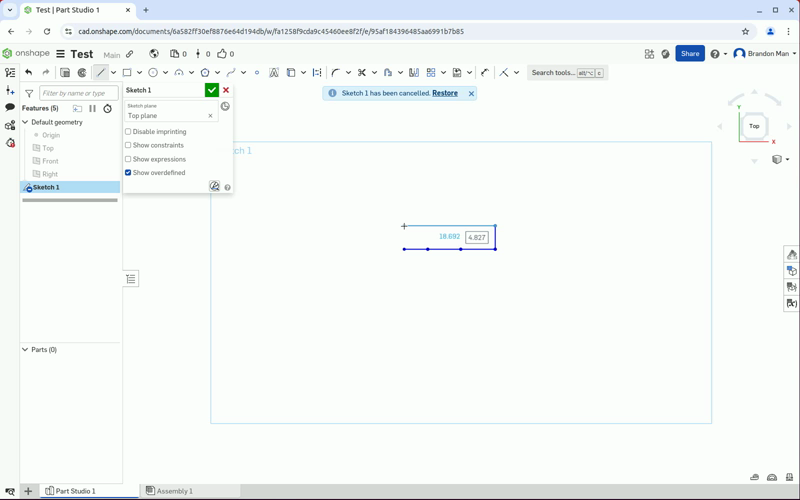
click(404, 225)
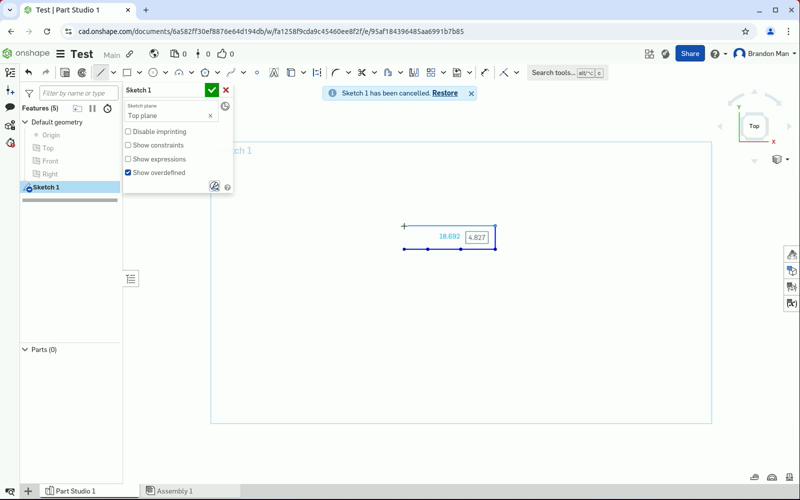
key_up(shift)
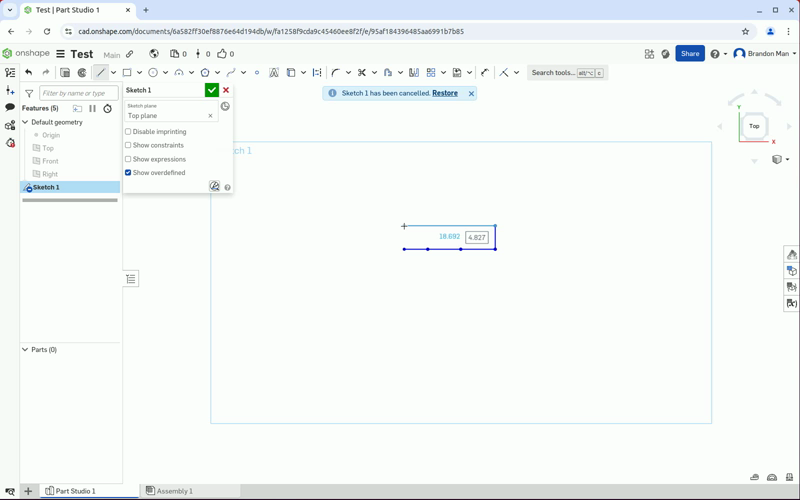
mouse_move(434, 225)
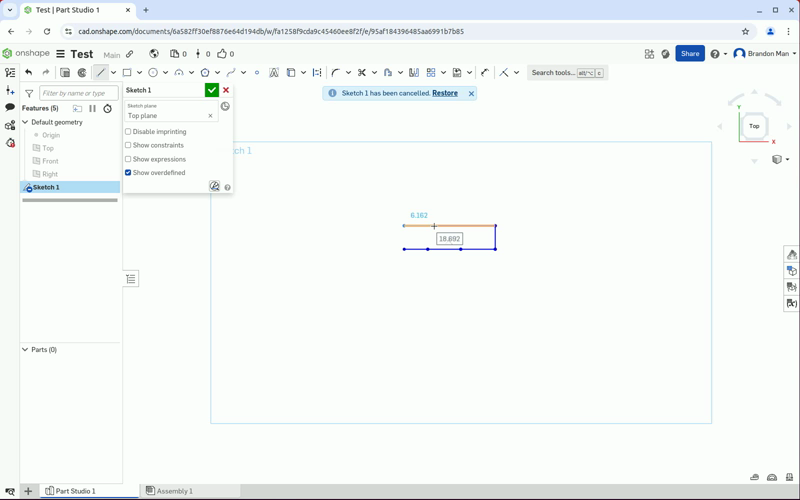
key_down(shift)
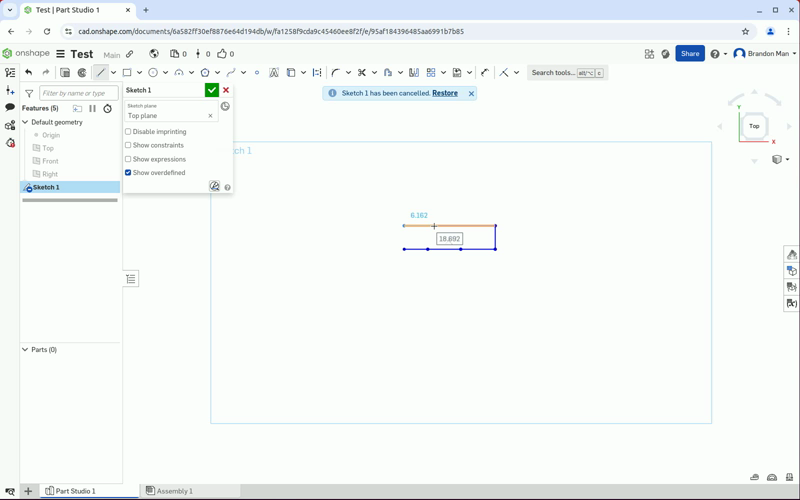
mouse_move(404, 249)
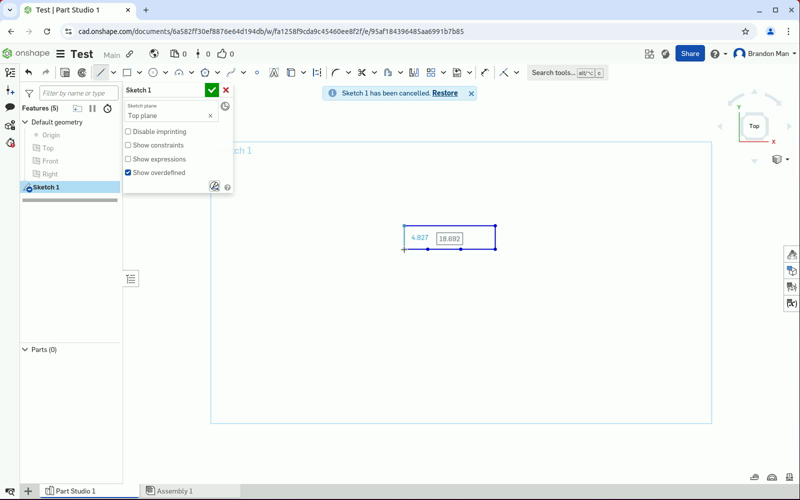
key_up(shift)
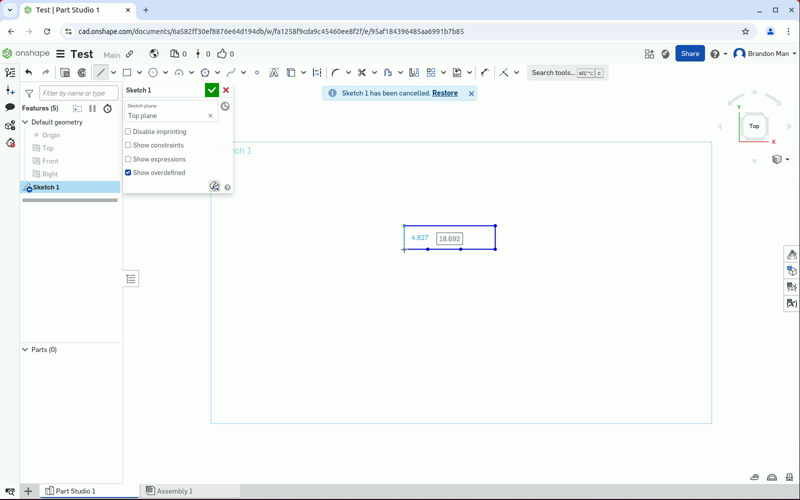
click(404, 249)
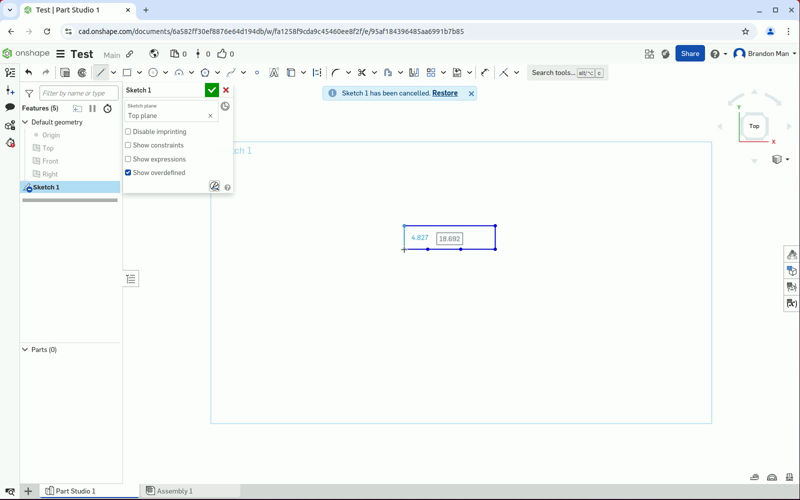
key(esc)
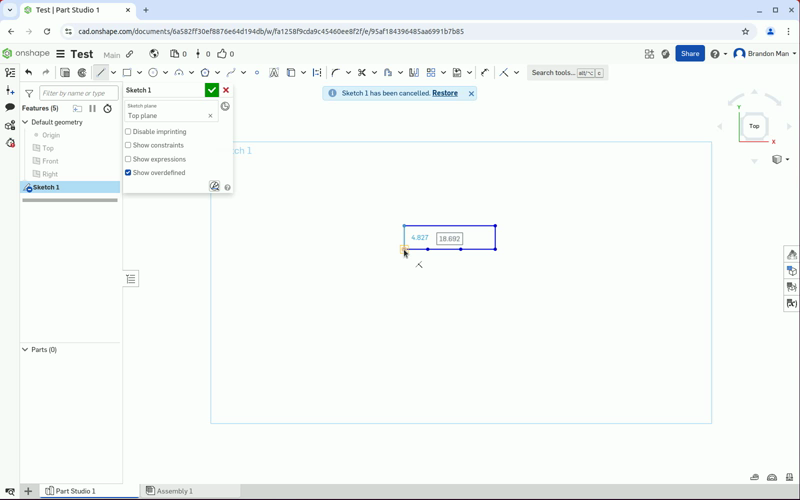
mouse_move(481, 242)
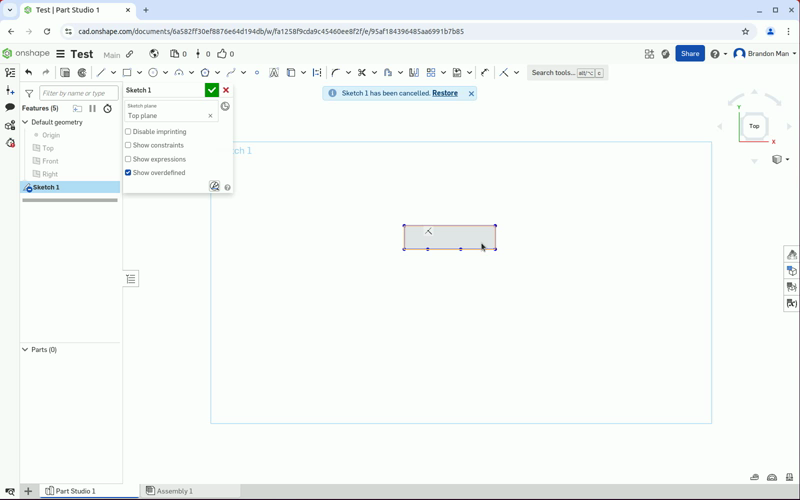
click(481, 242)
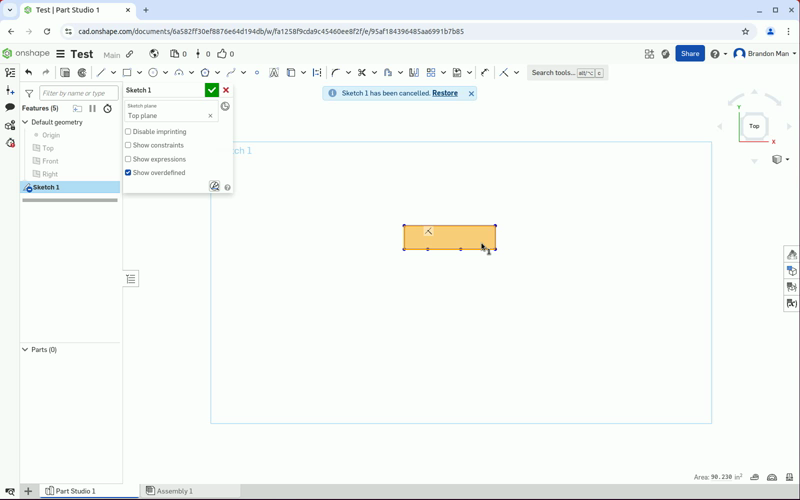
mouse_move(73, 352)
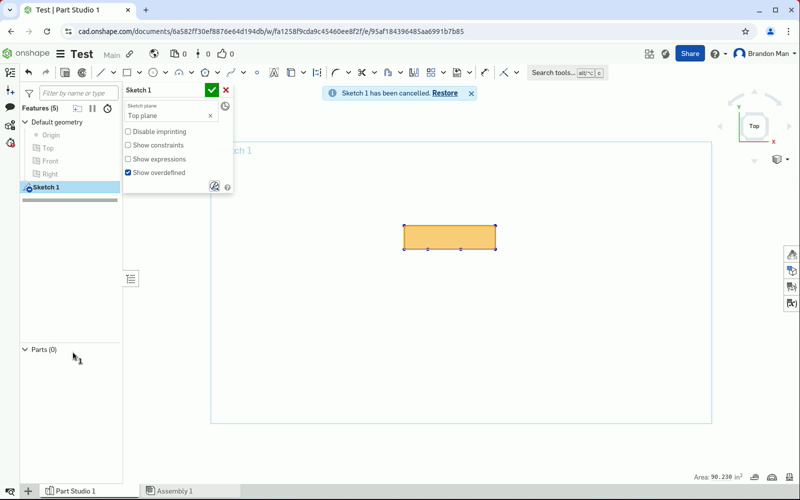
key(shift+y)
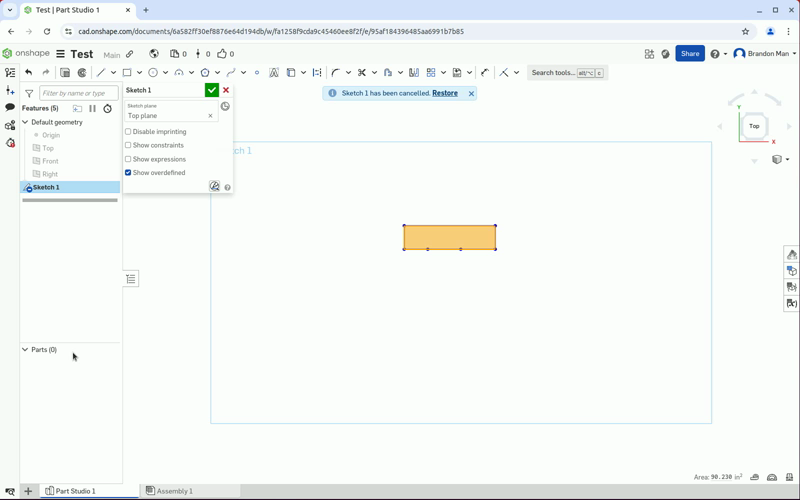
key(shift+e)
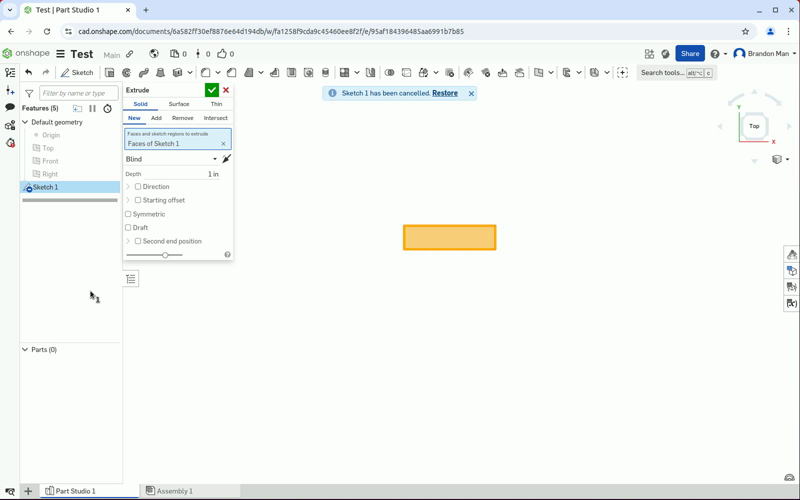
mouse_move(143, 106)
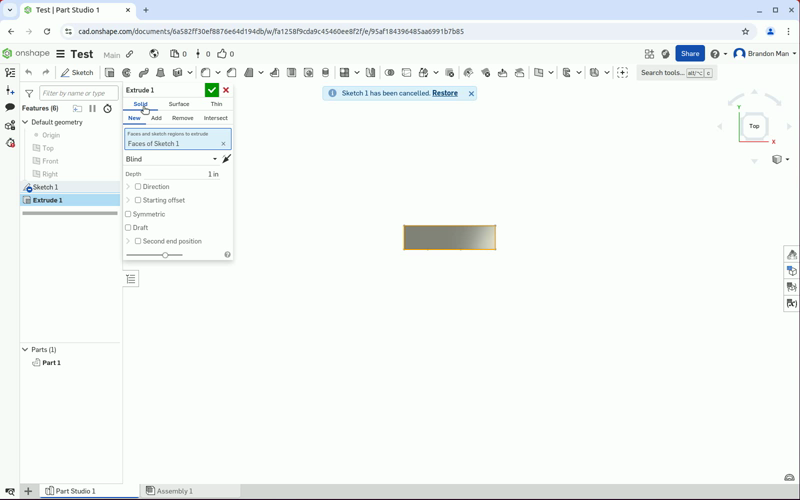
click(143, 106)
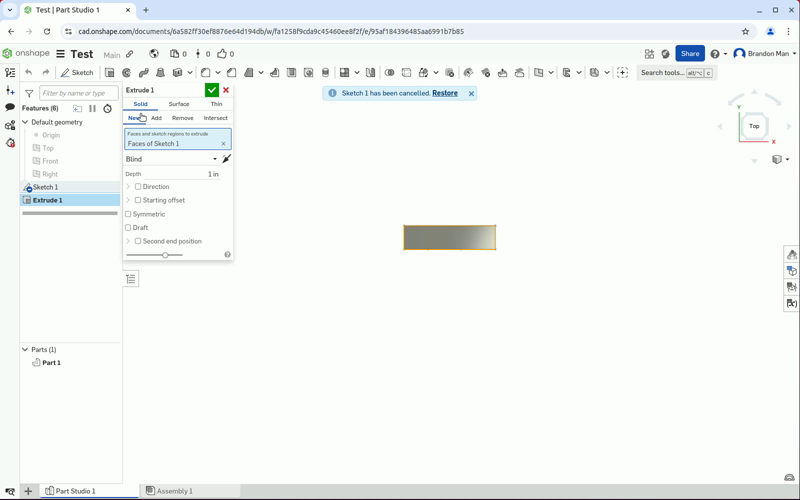
mouse_move(137, 120)
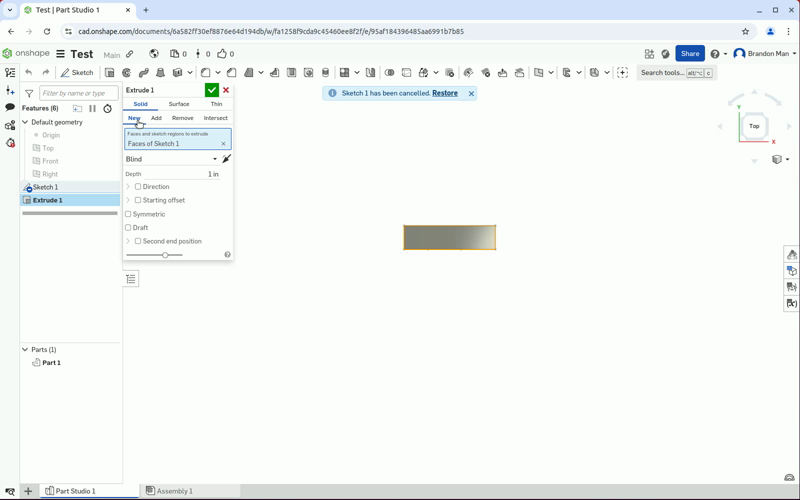
click(137, 120)
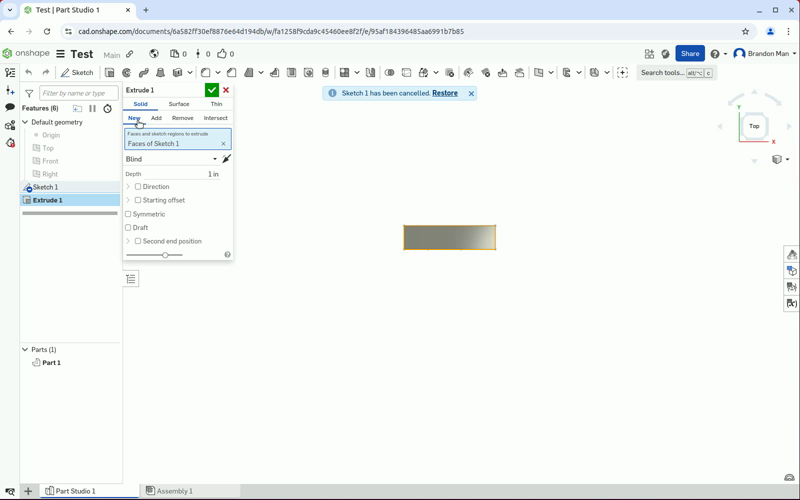
key(tab, 4)
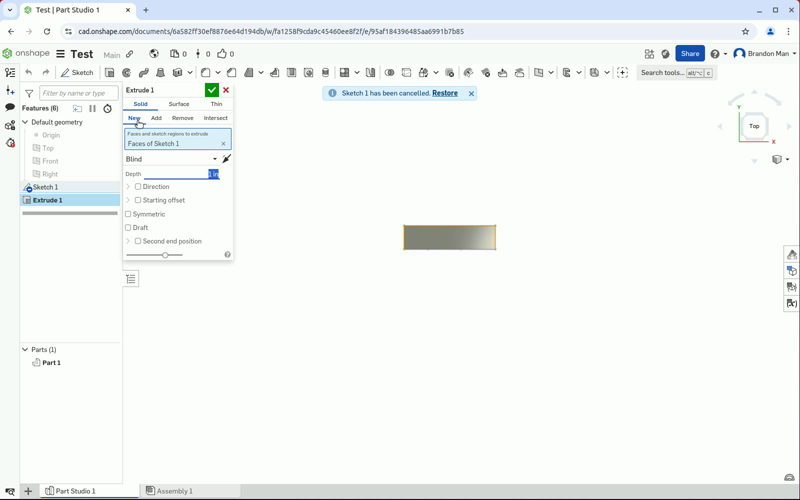
text(4.574)
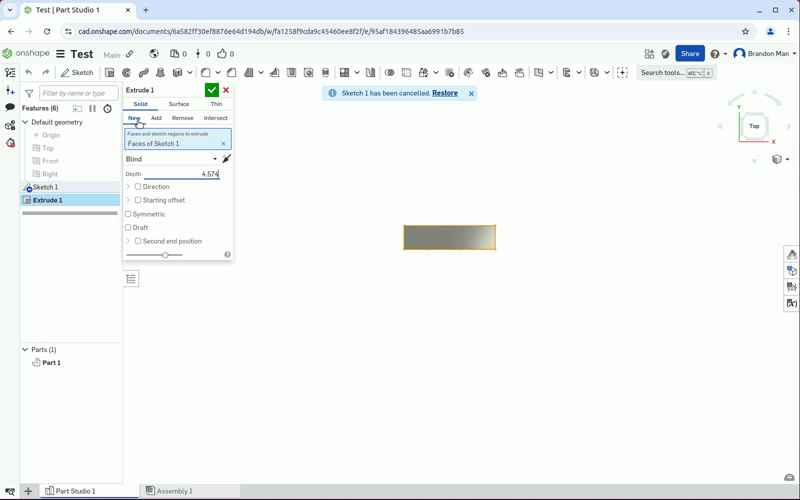
key(enter)
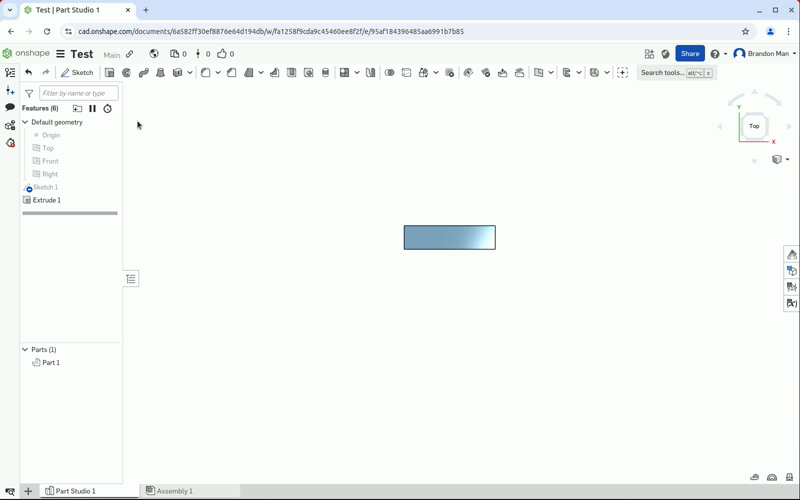
key(shift+h)
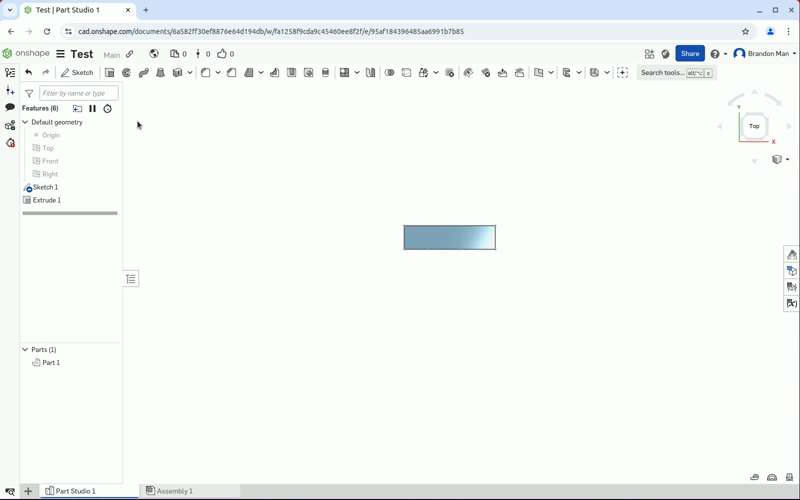
key(shift+h)
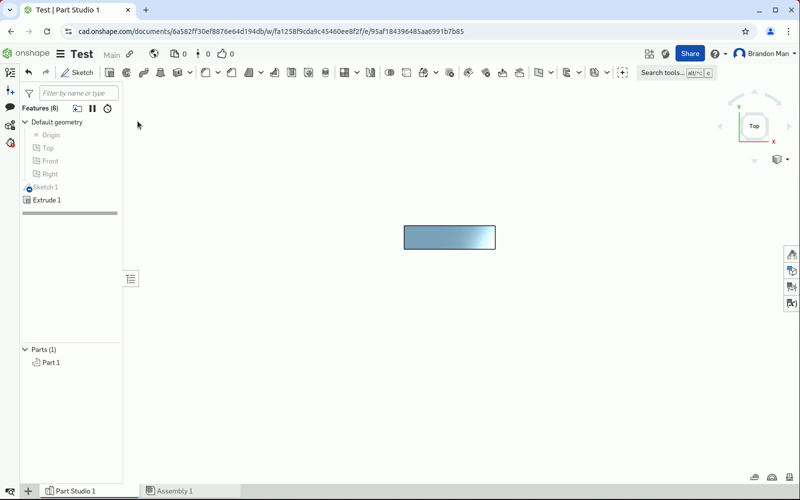
mouse_move(73, 189)
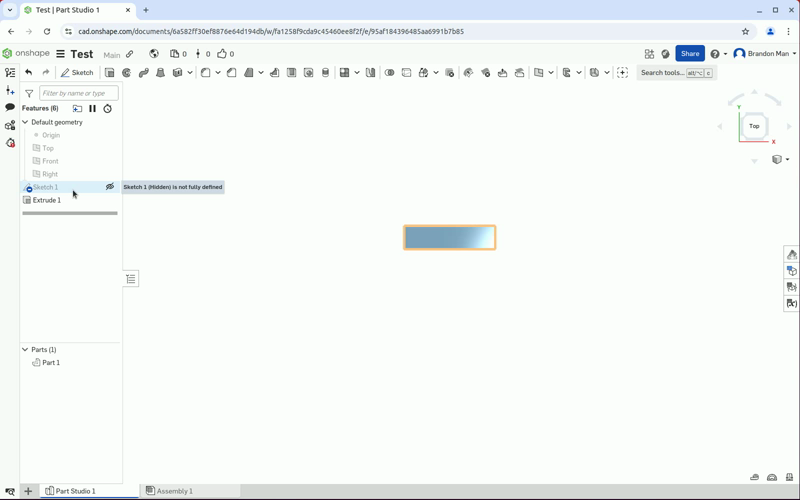
click(73, 189)
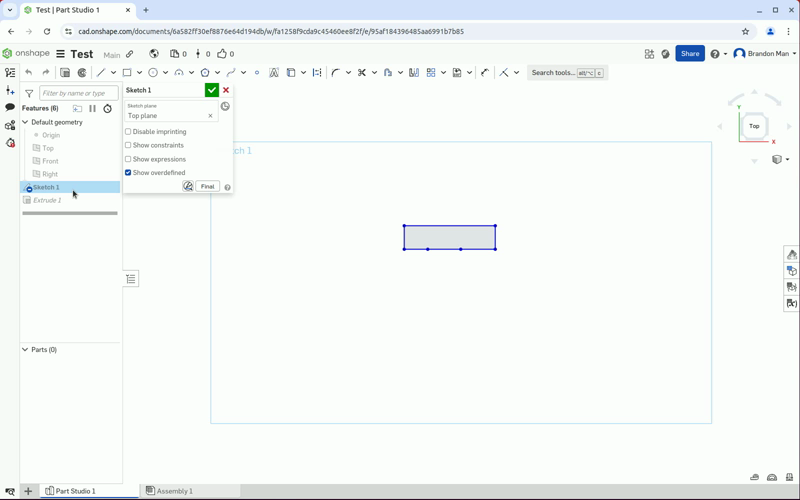
mouse_move(229, 92)
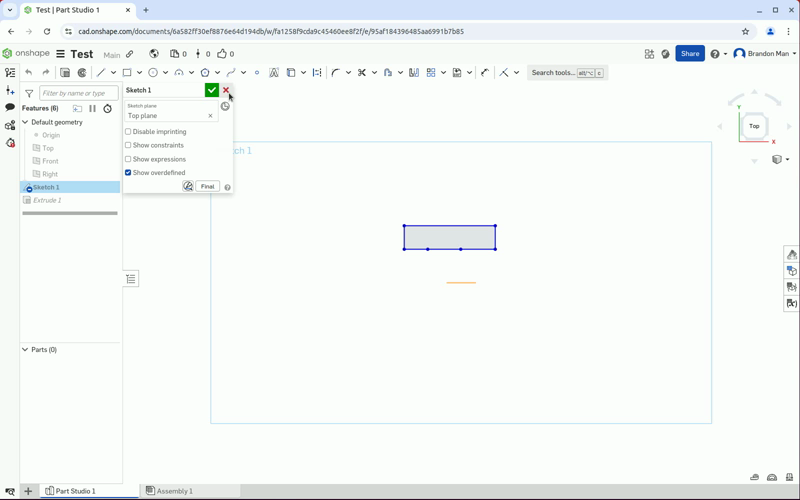
click(229, 92)
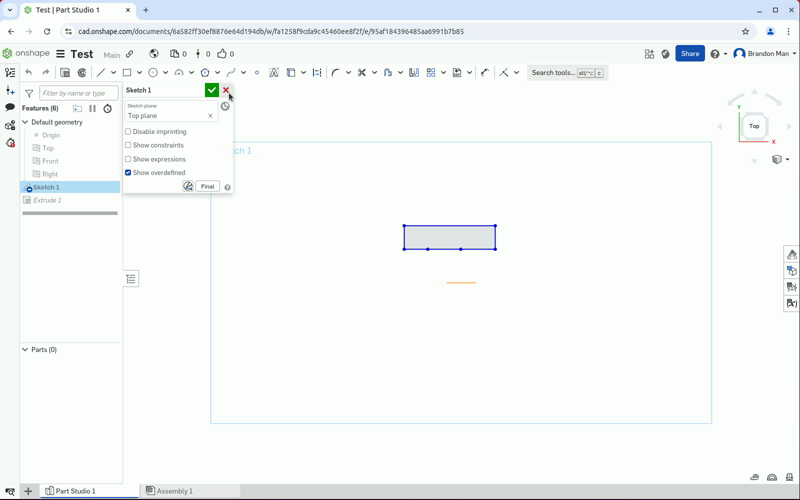
key(shift+s)
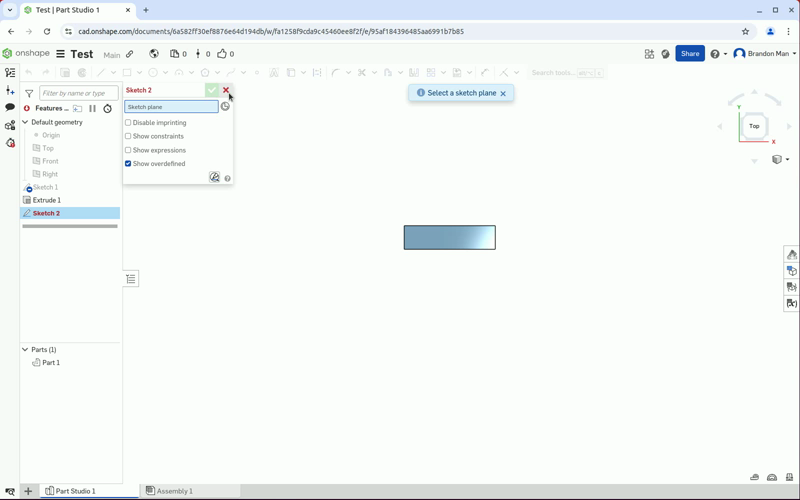
mouse_move(73, 150)
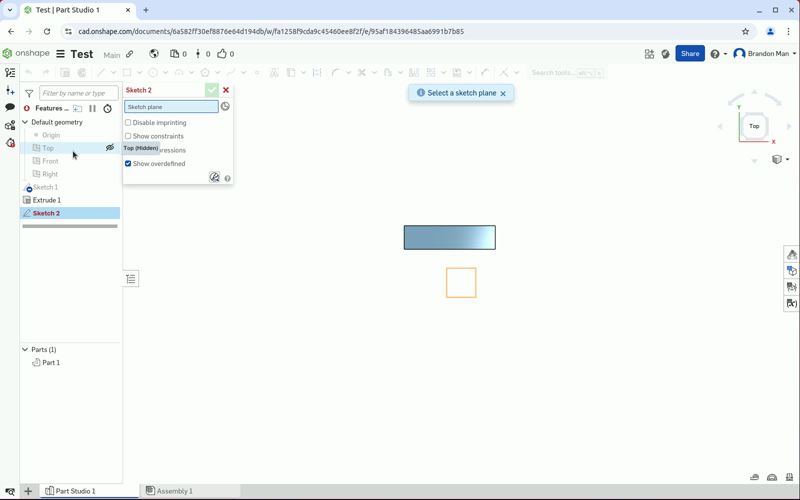
click(73, 150)
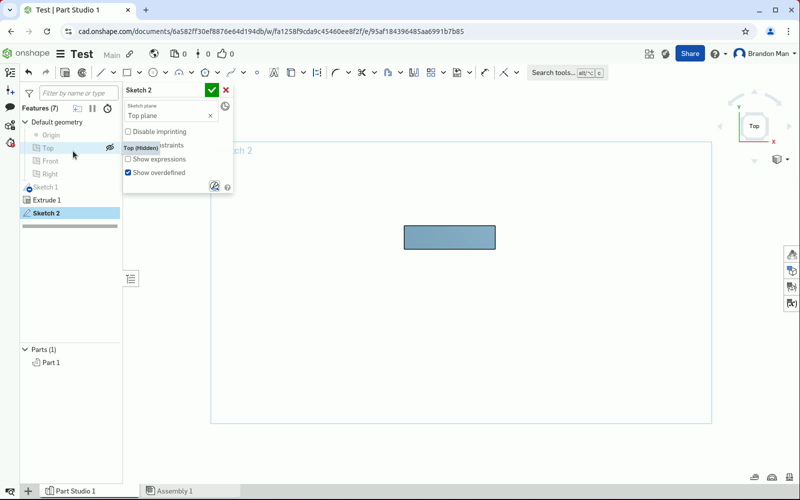
mouse_move(73, 352)
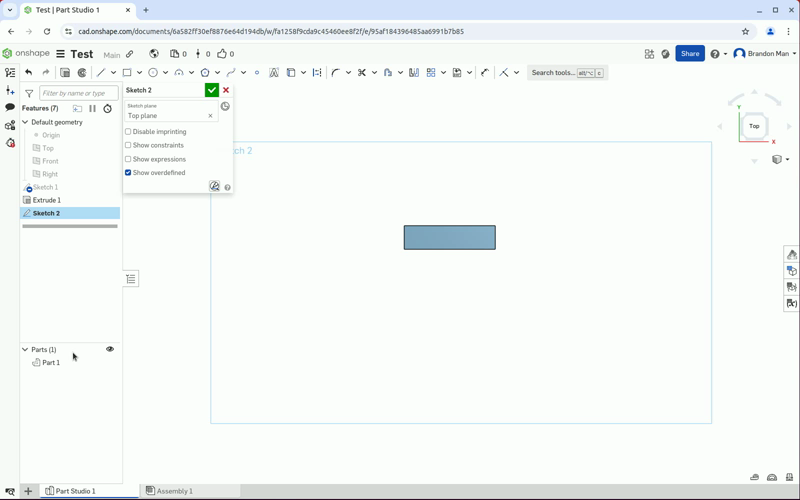
key(y)
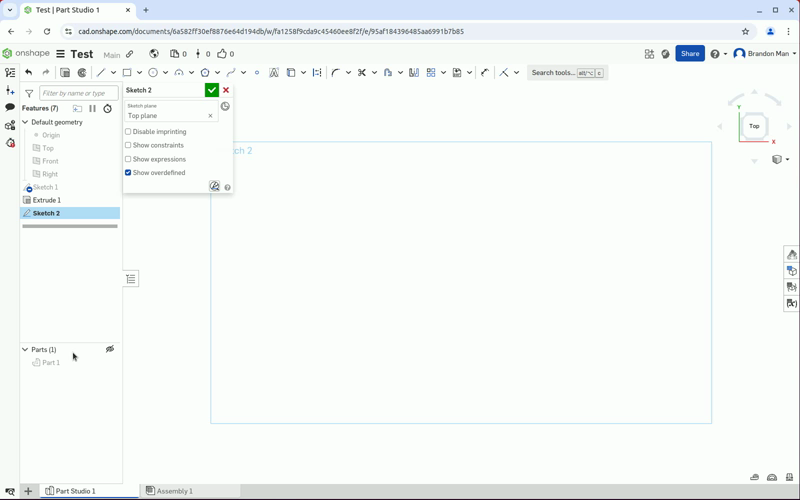
key(l)
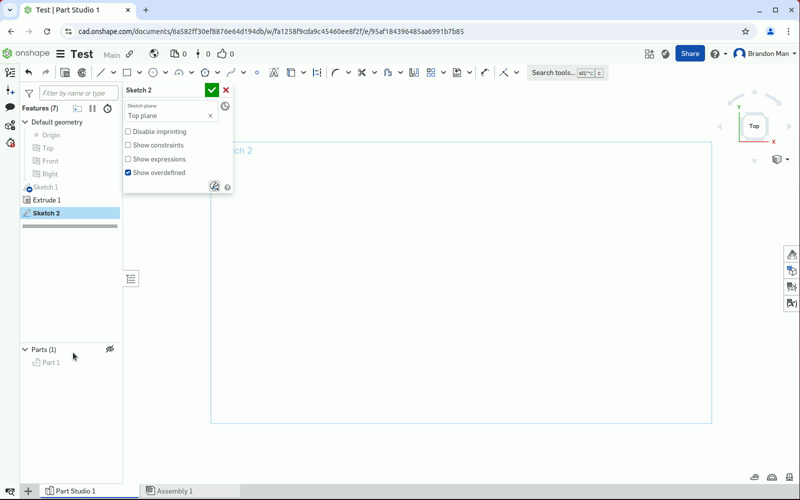
key_down(shift)
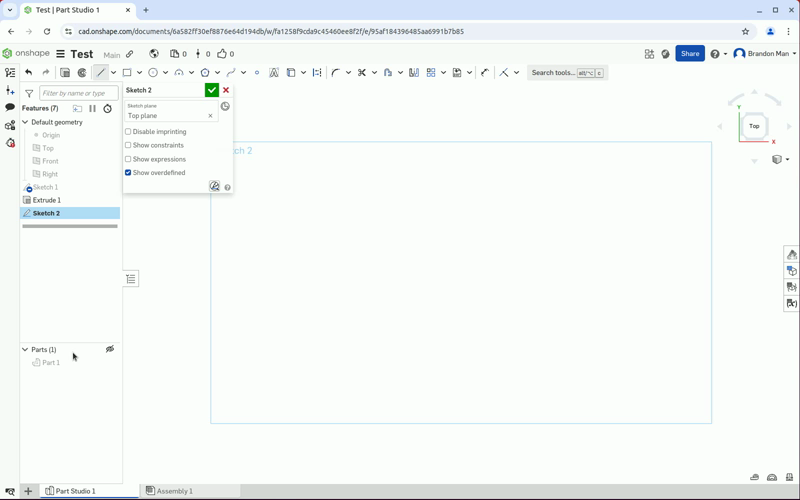
mouse_move(426, 282)
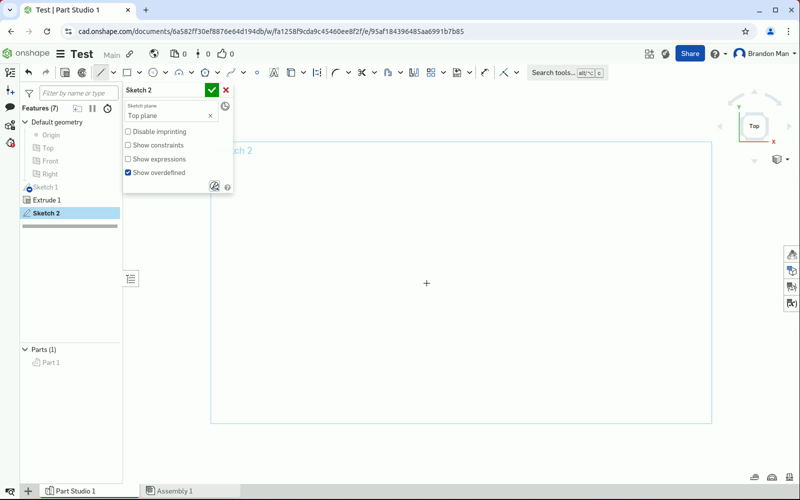
click(426, 282)
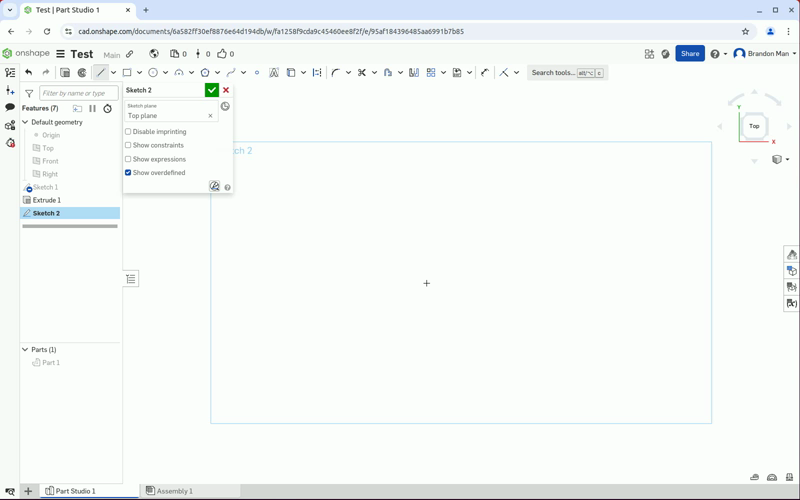
key_up(shift)
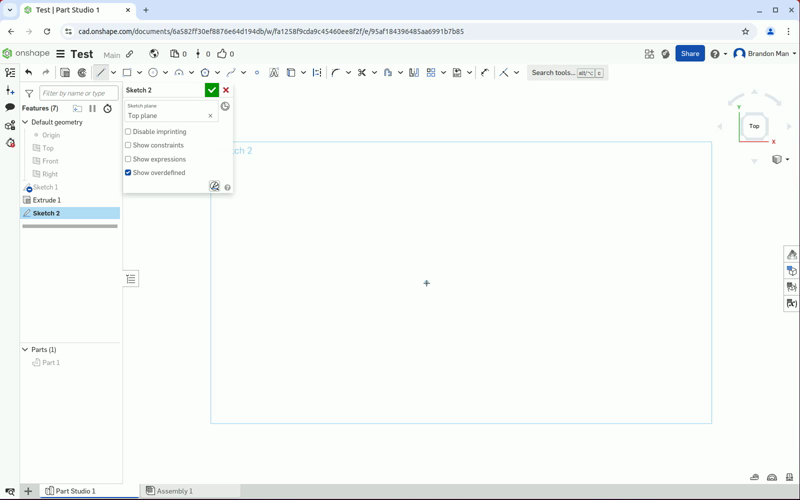
key_down(shift)
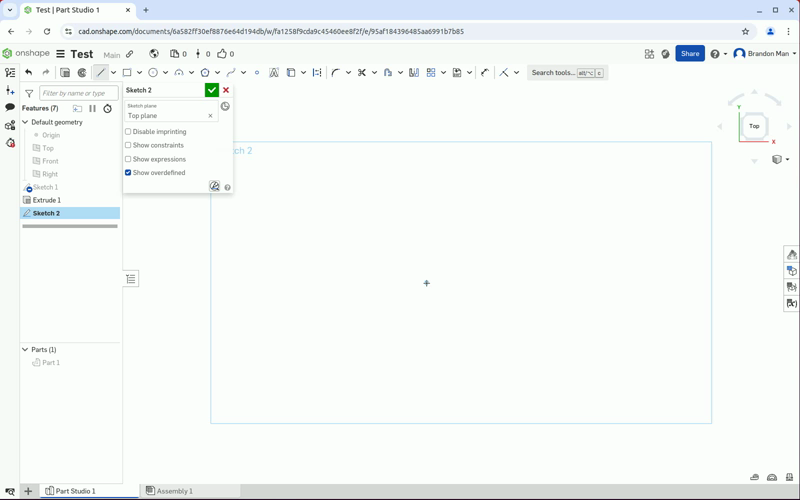
mouse_move(456, 282)
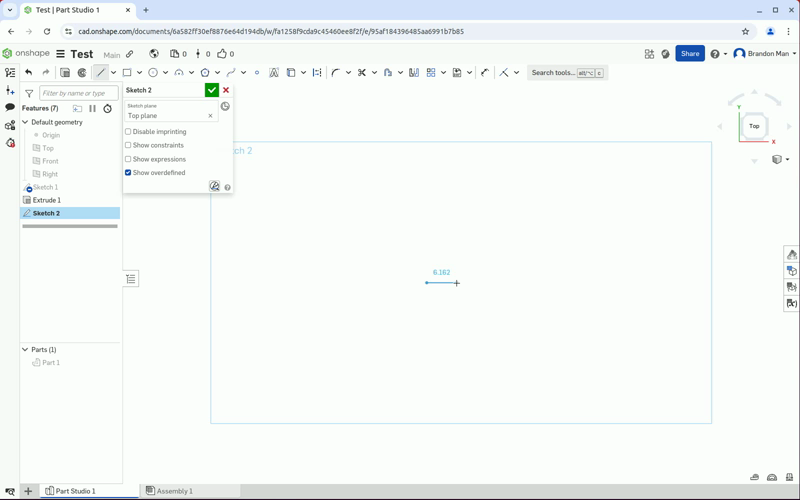
mouse_move(461, 282)
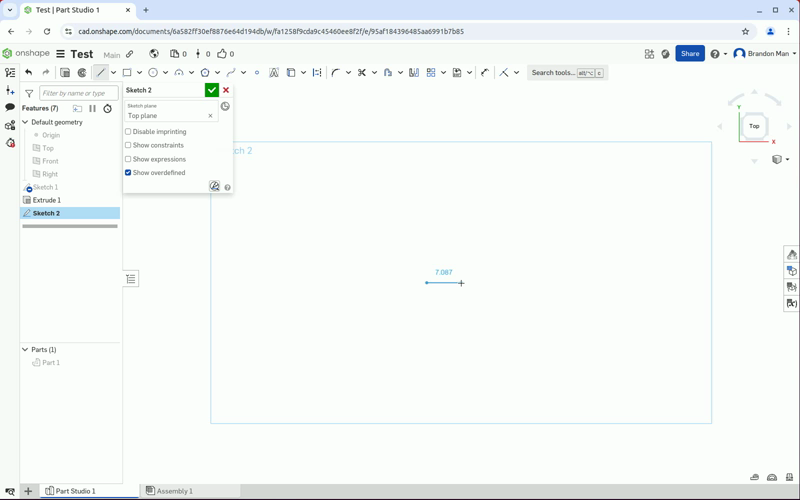
click(461, 282)
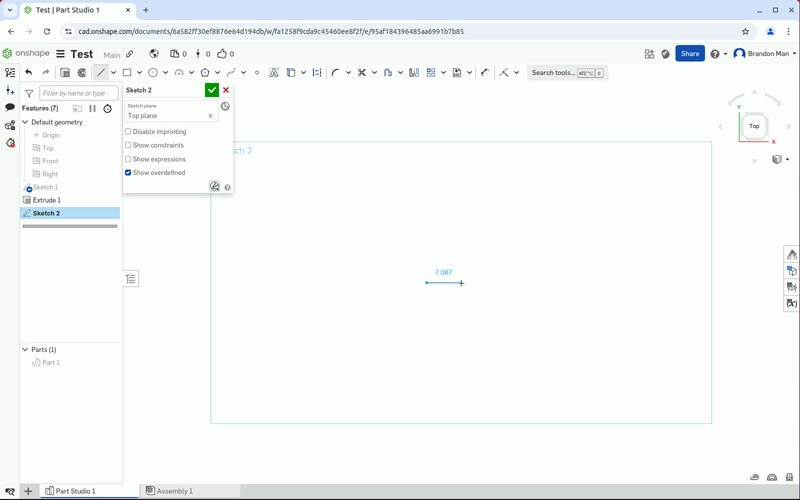
key_up(shift)
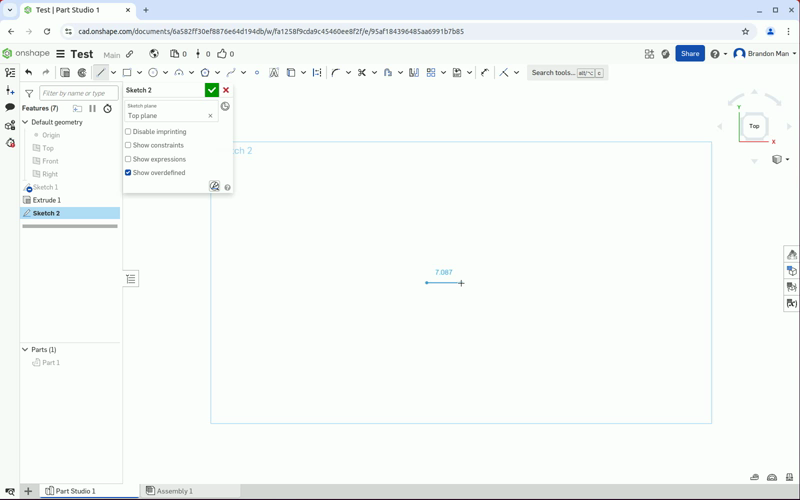
key_down(shift)
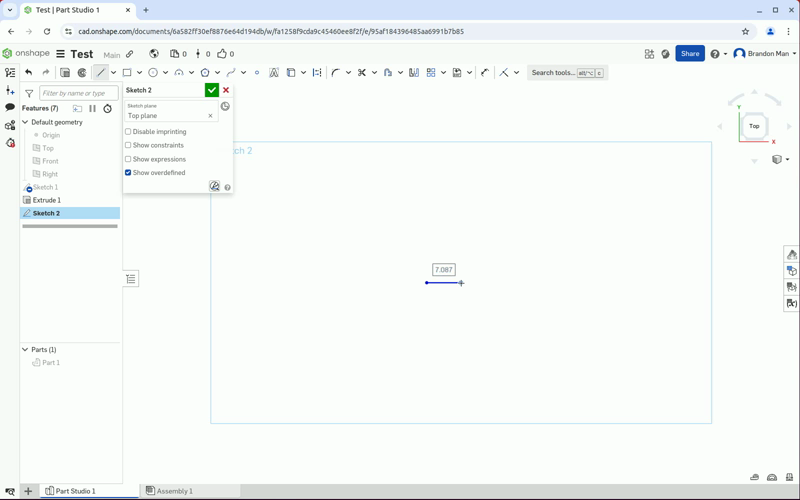
mouse_move(491, 282)
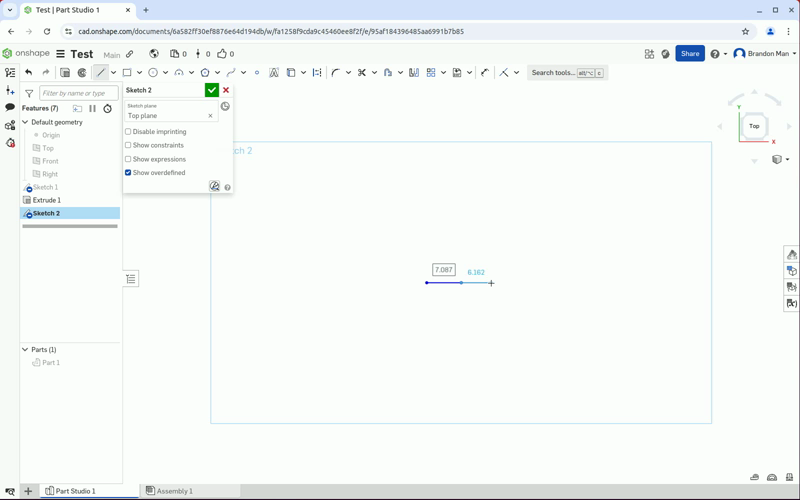
mouse_move(461, 248)
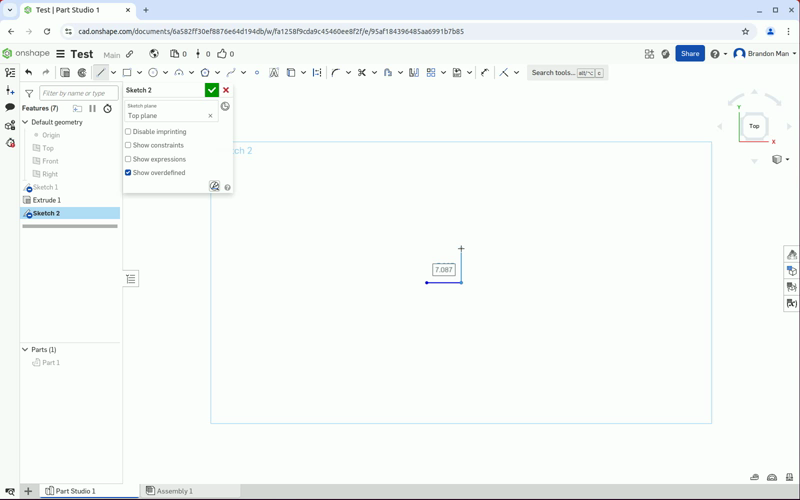
click(461, 248)
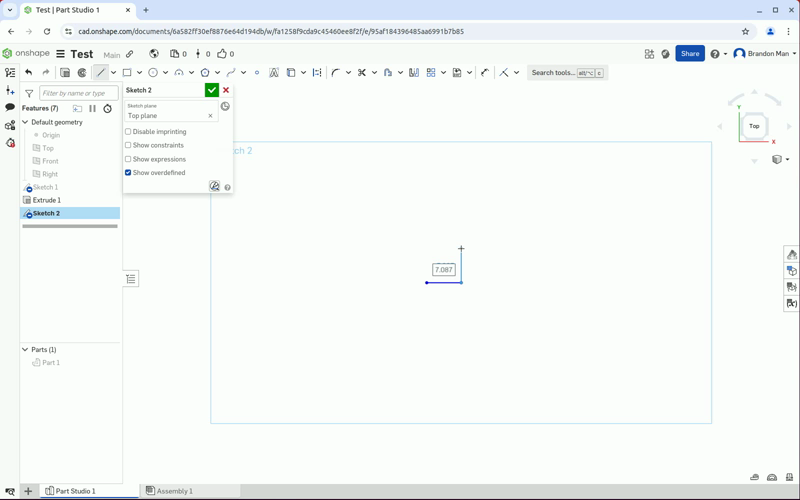
key_up(shift)
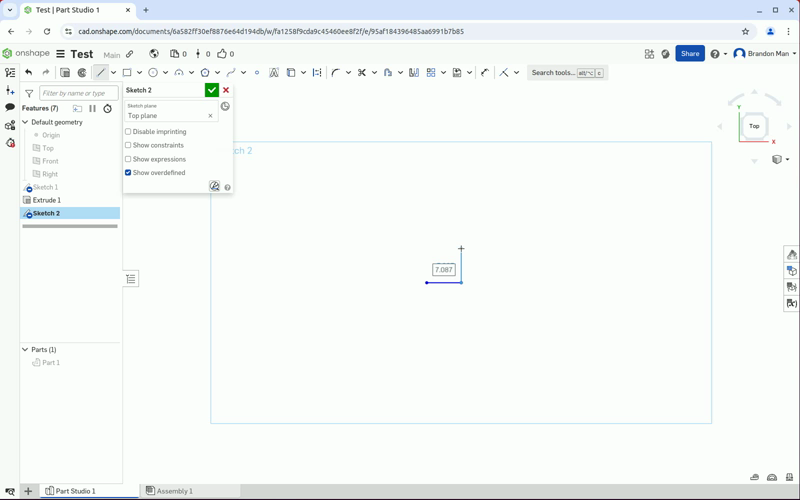
key_down(shift)
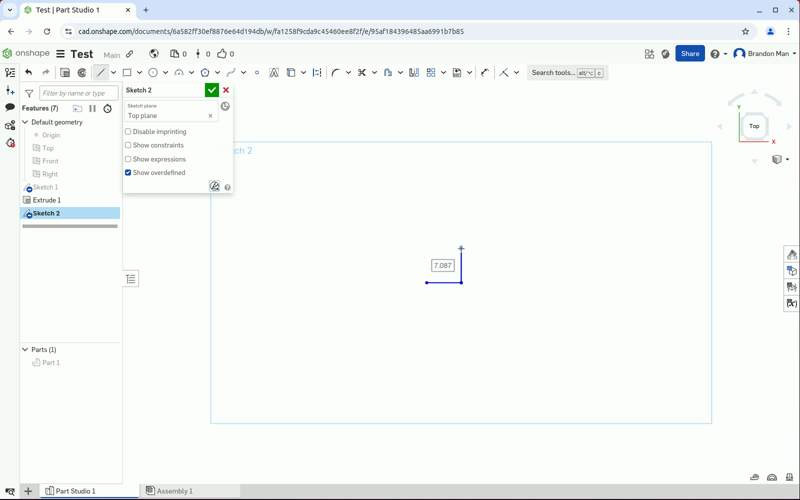
mouse_move(491, 248)
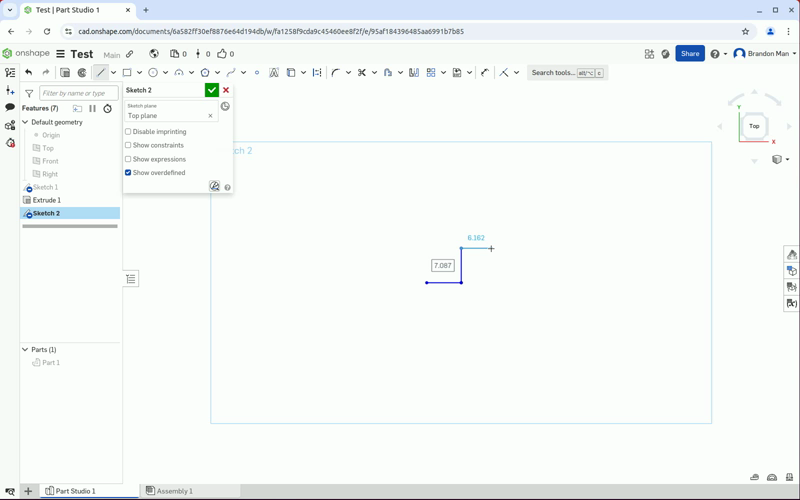
mouse_move(426, 248)
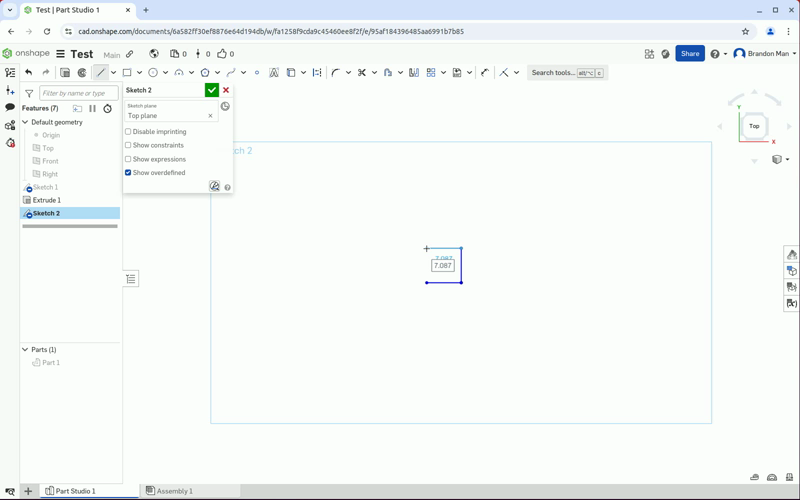
click(426, 248)
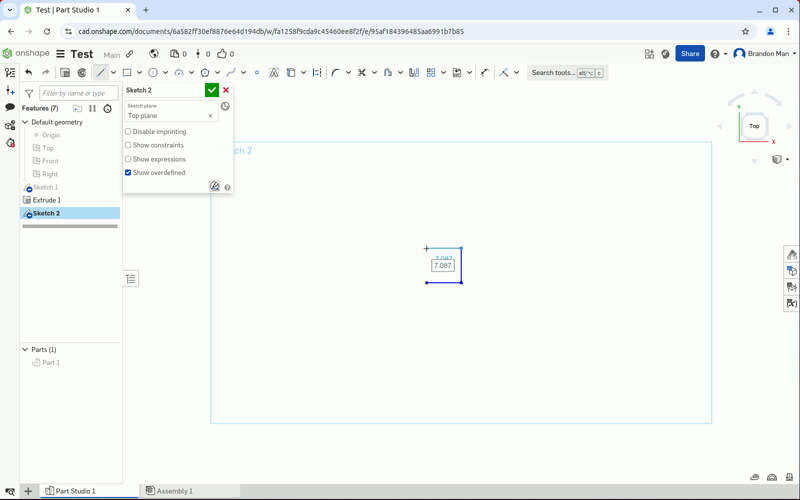
key_up(shift)
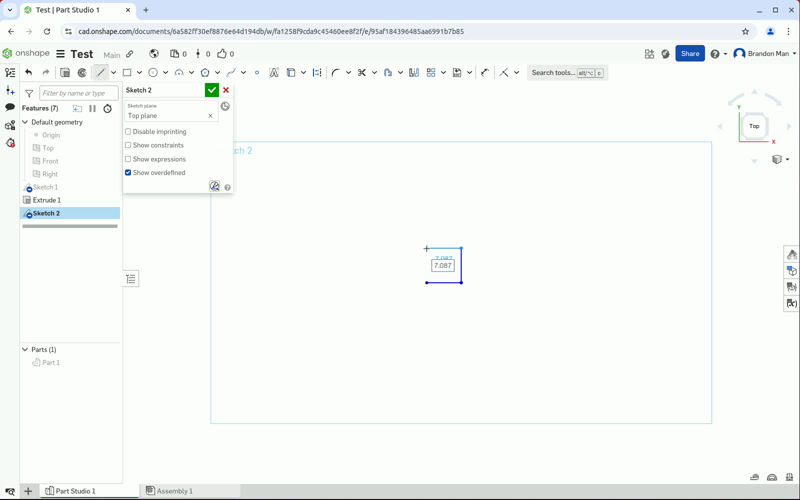
mouse_move(456, 248)
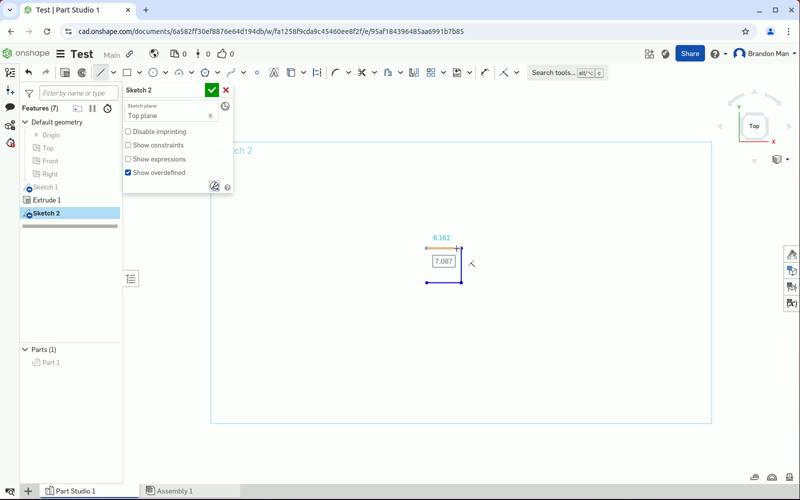
key_down(shift)
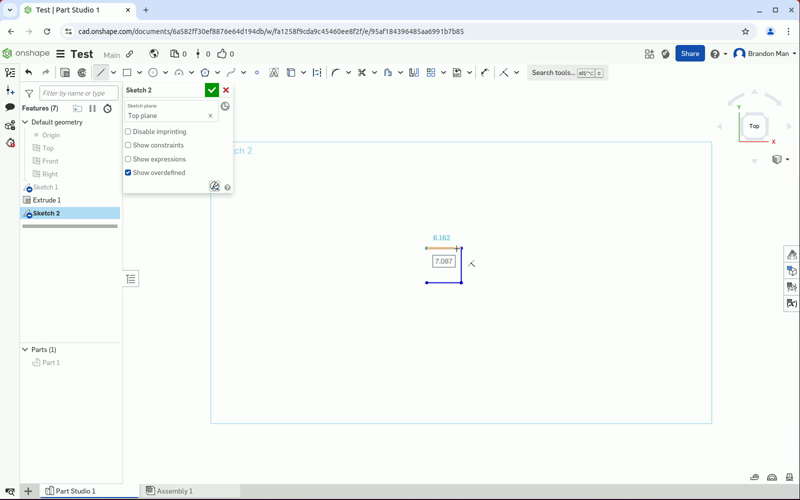
mouse_move(426, 282)
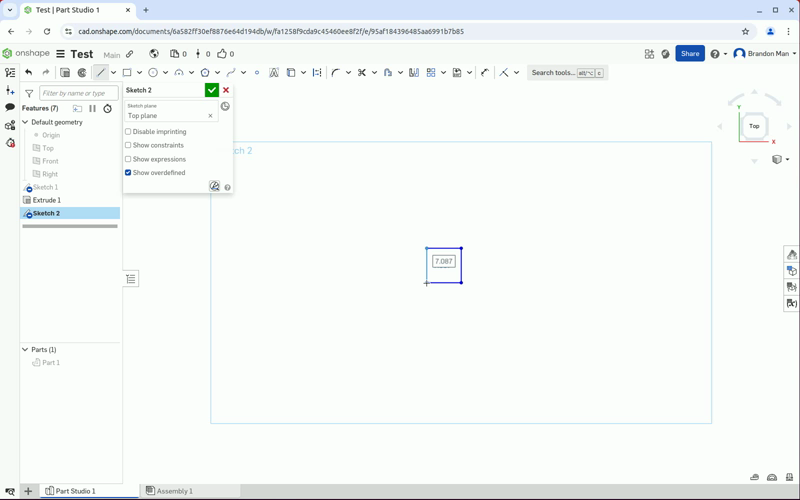
key_up(shift)
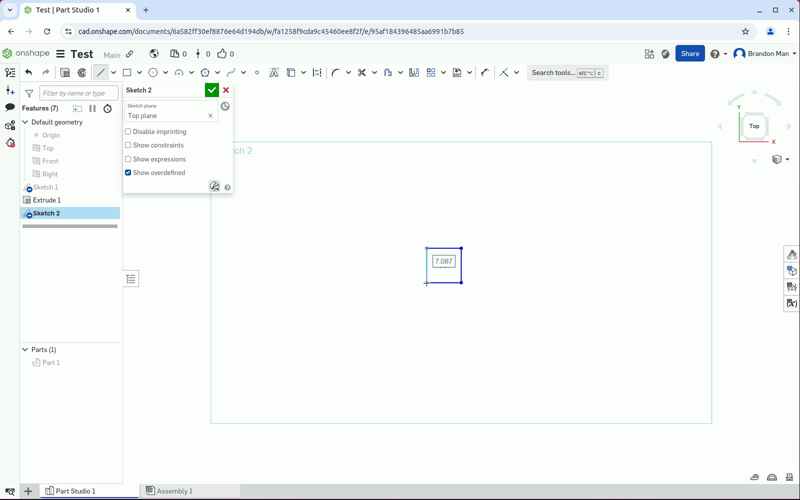
click(426, 282)
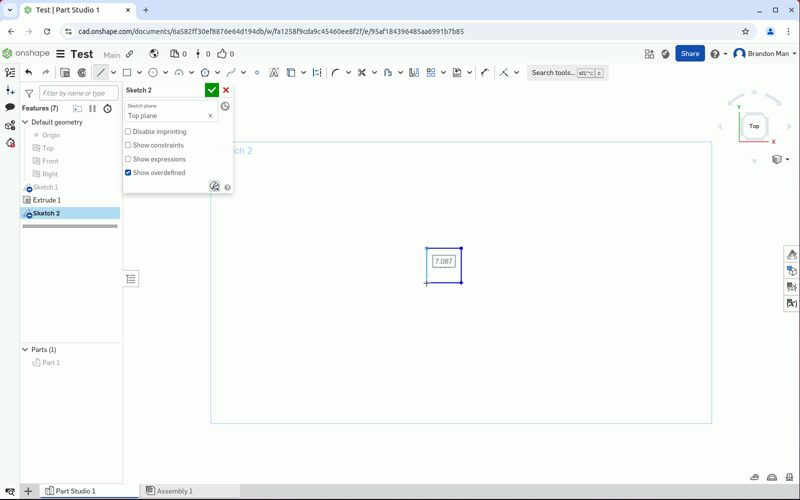
key(esc)
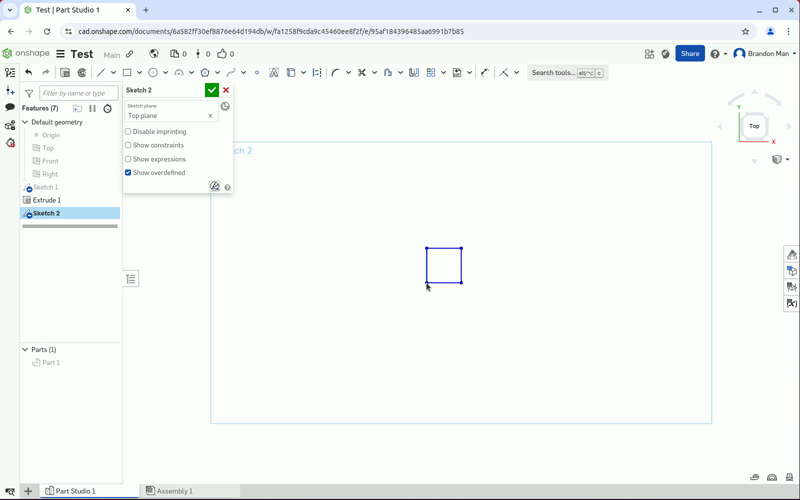
mouse_move(451, 279)
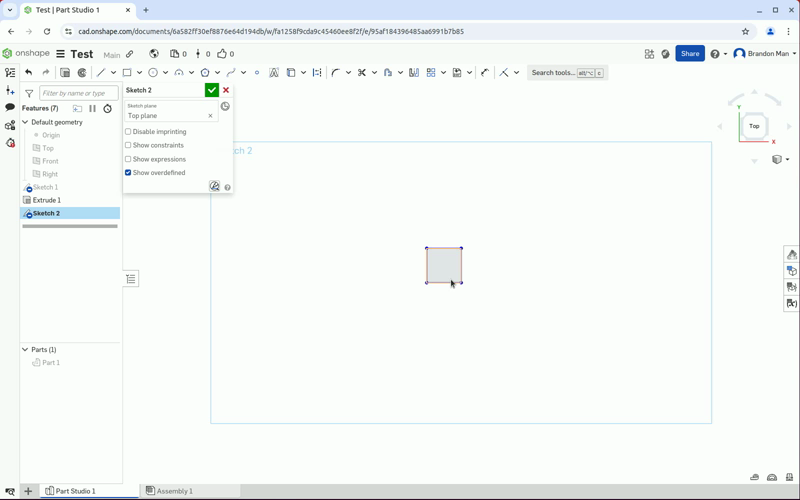
scroll(6)
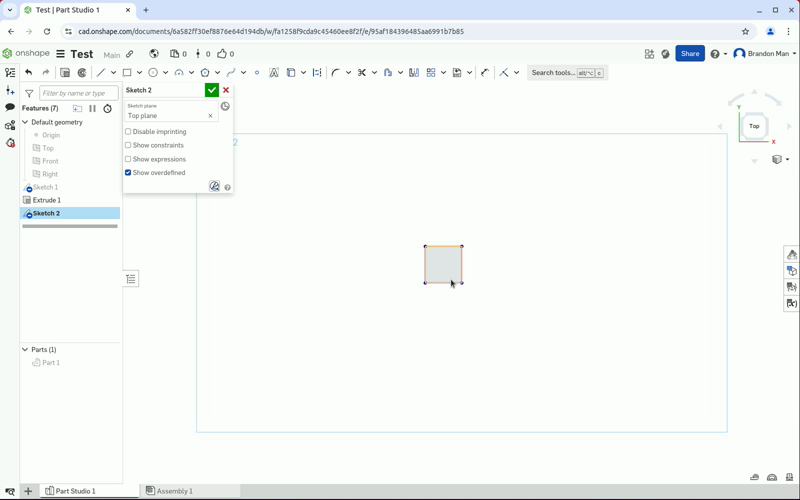
scroll(6)
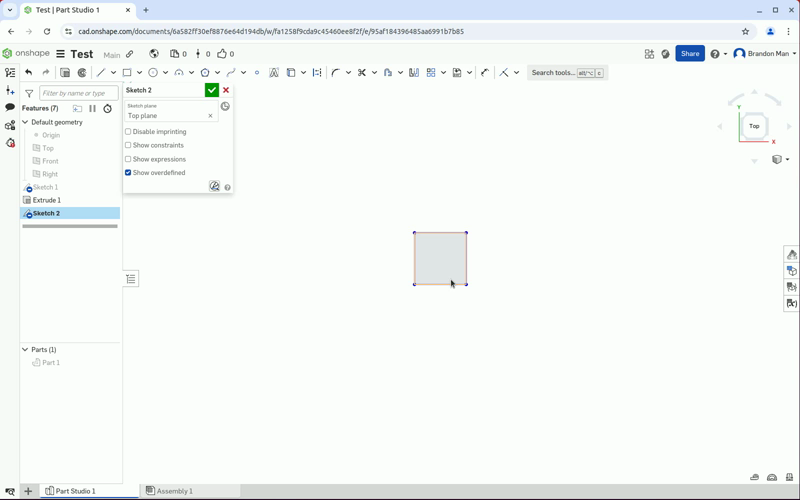
scroll(6)
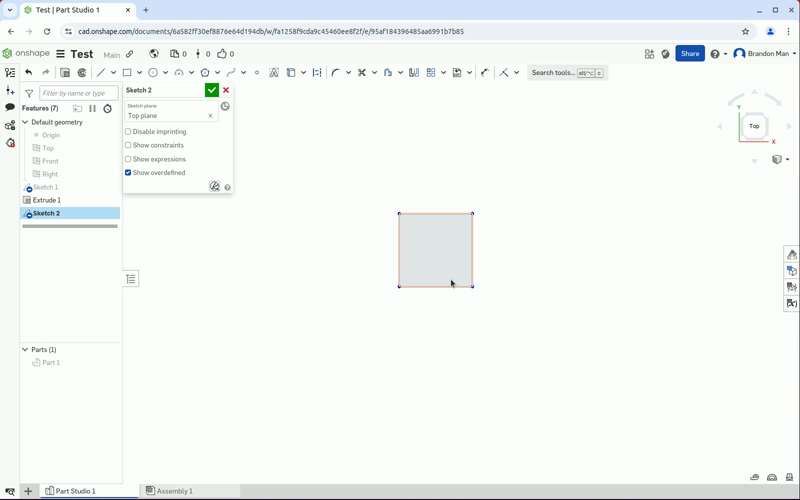
scroll(6)
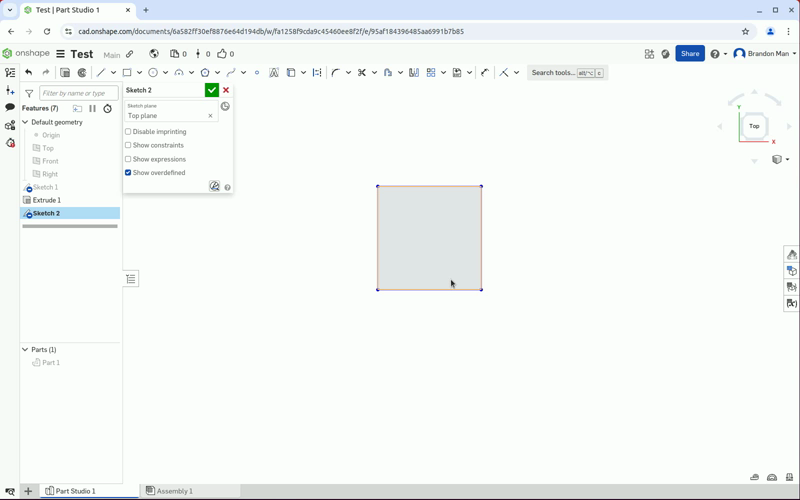
scroll(6)
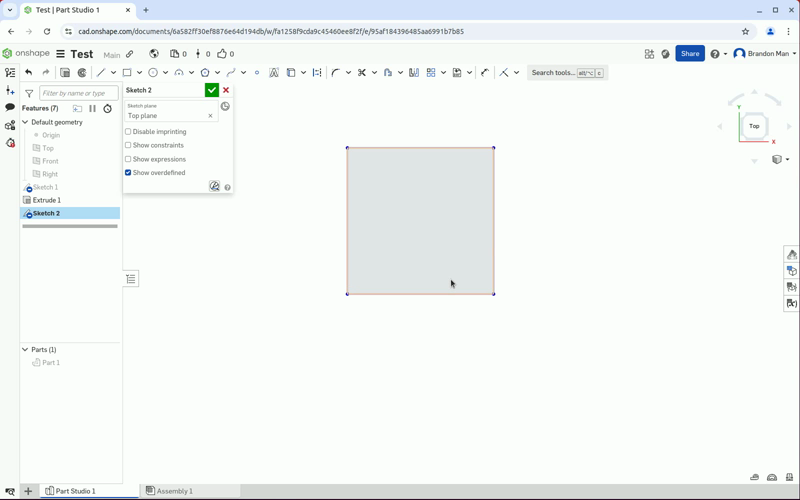
scroll(6)
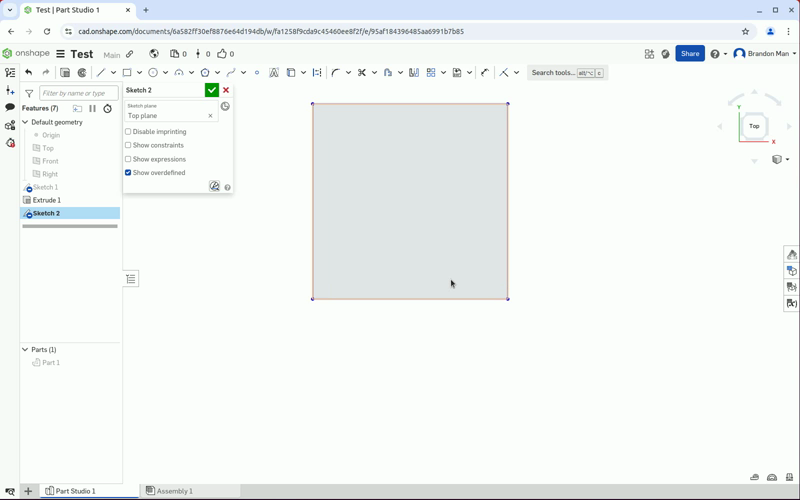
scroll(6)
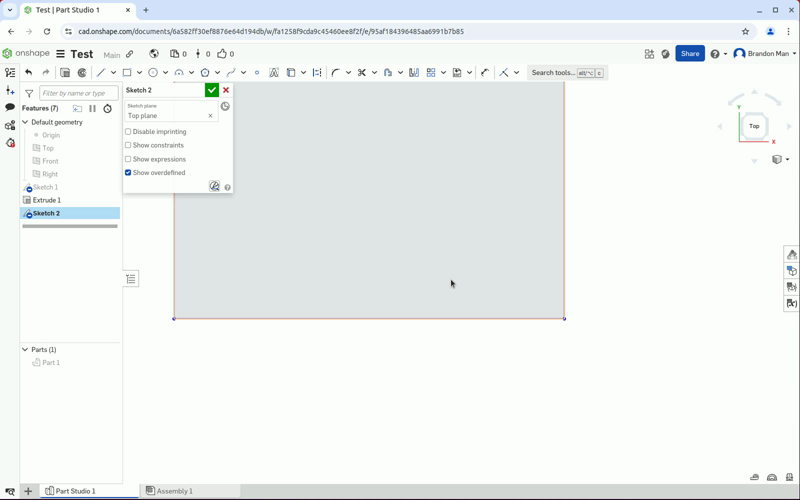
click(451, 279)
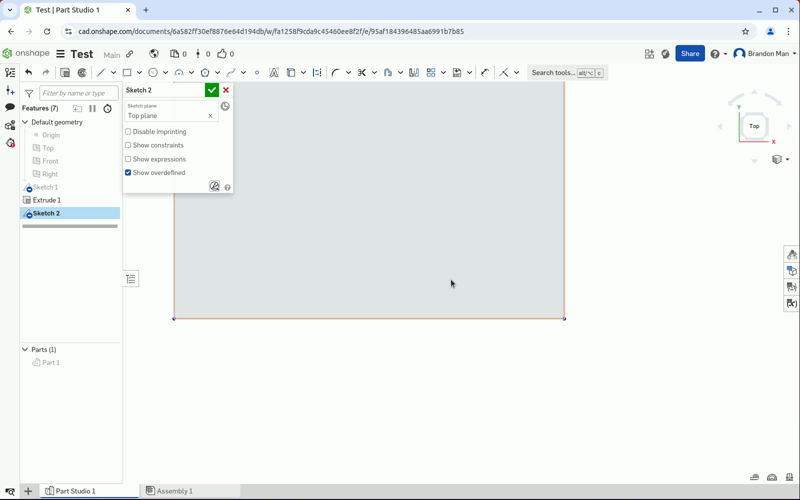
scroll(-6)
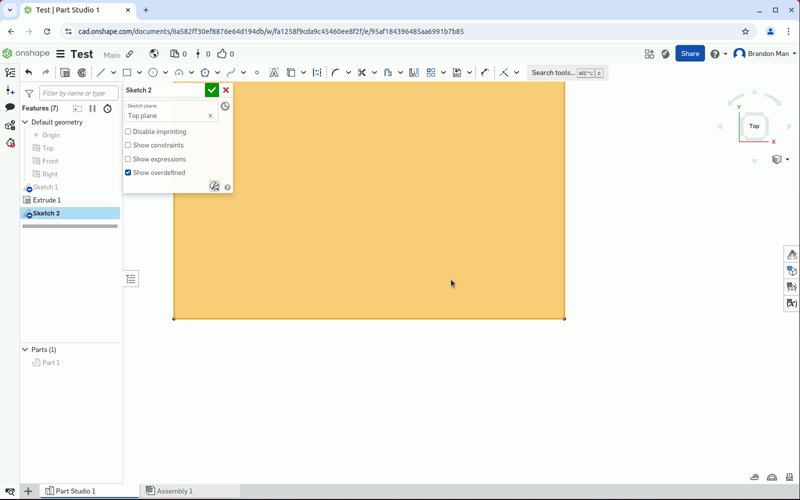
scroll(-6)
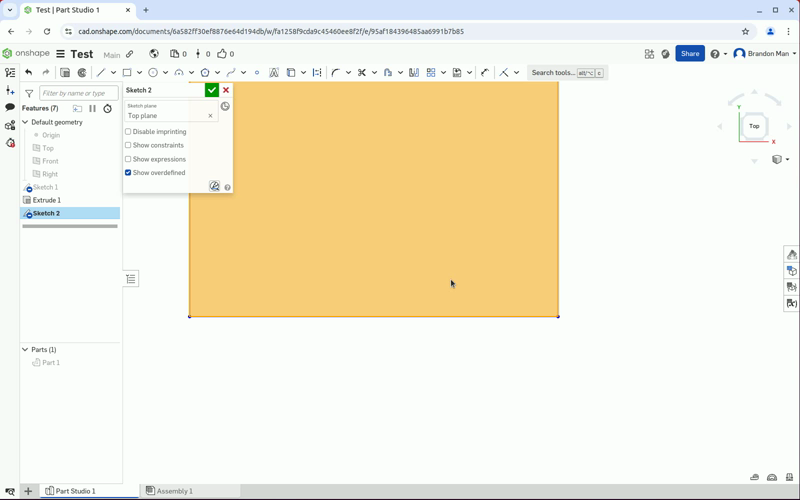
scroll(-6)
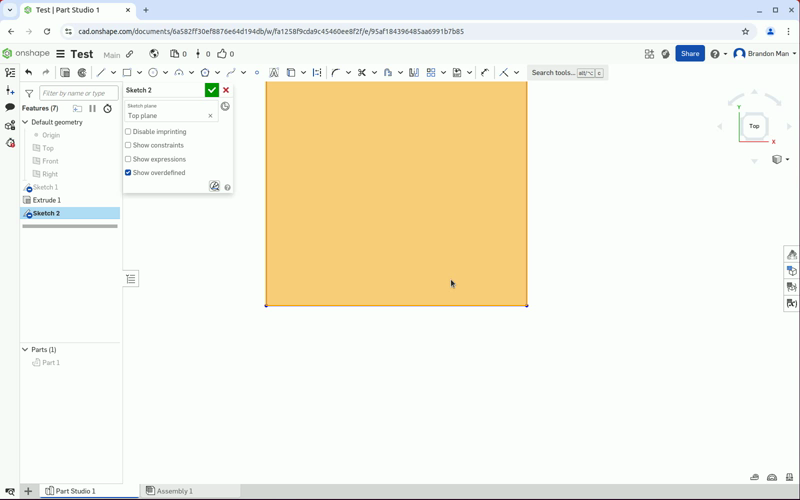
scroll(-6)
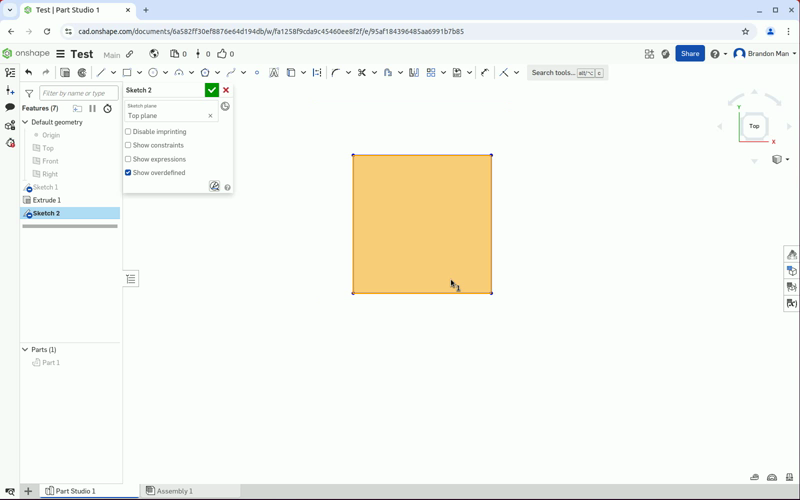
scroll(-6)
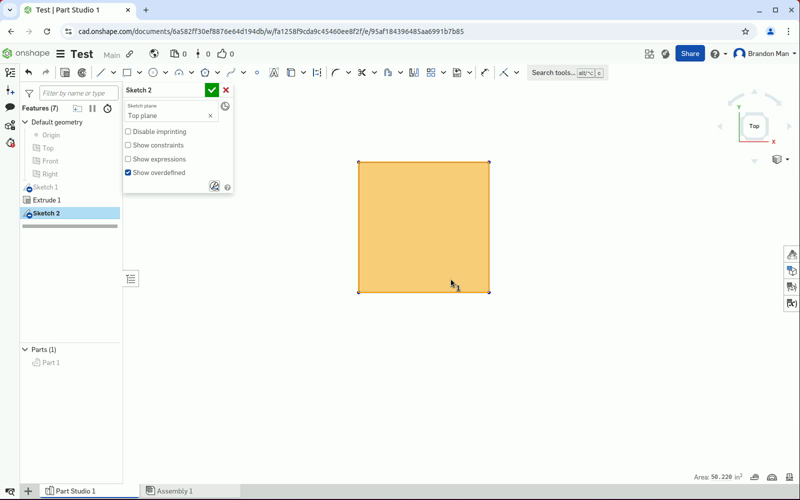
scroll(-6)
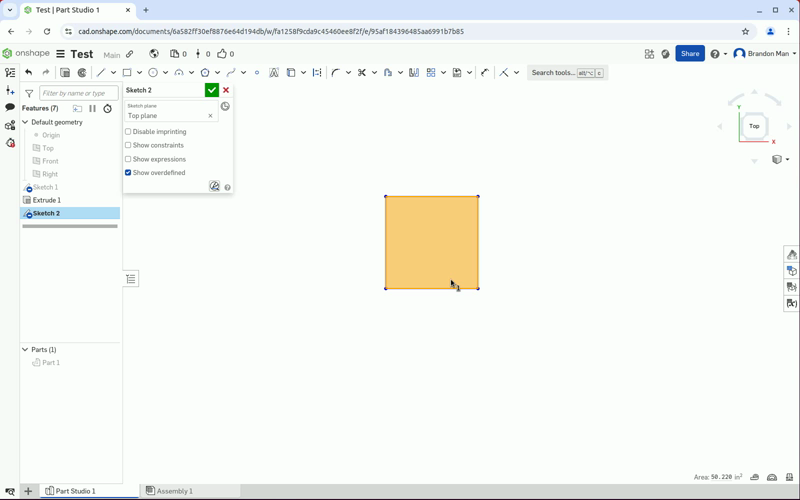
scroll(-6)
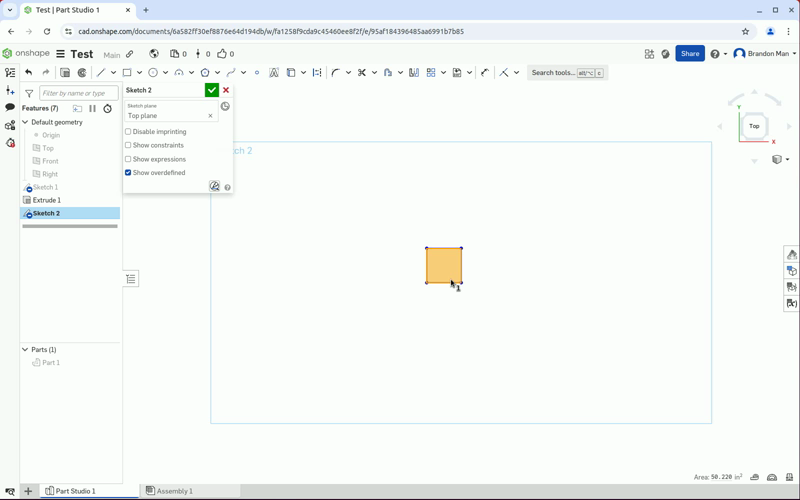
mouse_move(73, 352)
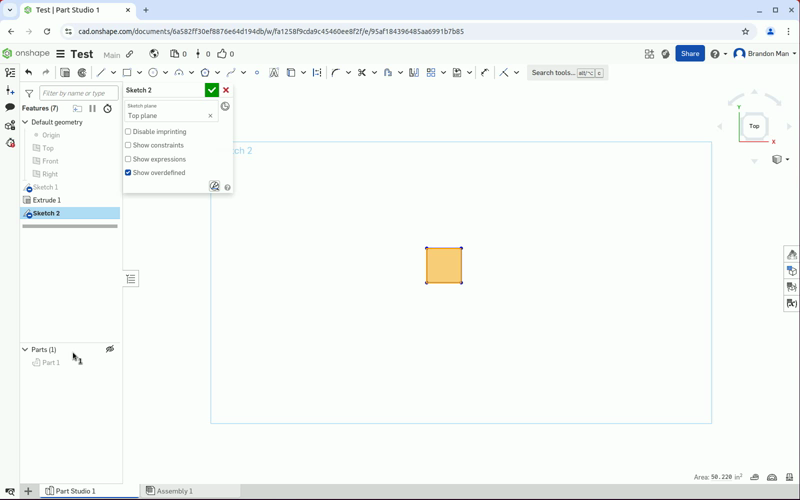
key(shift+y)
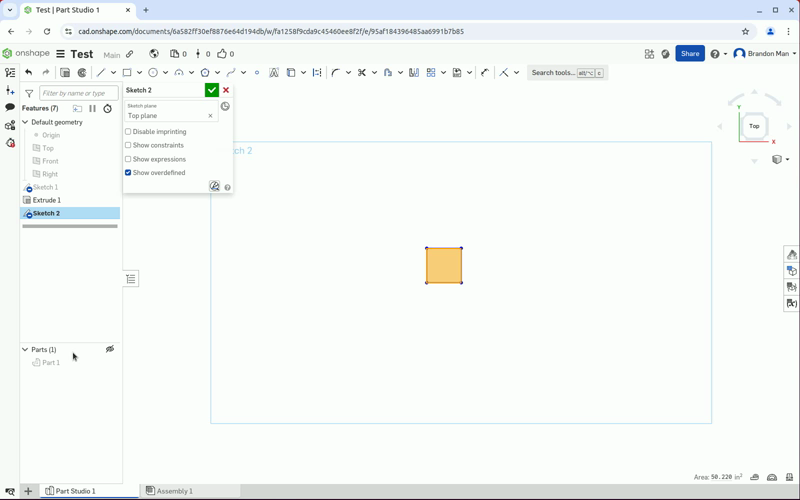
key(shift+e)
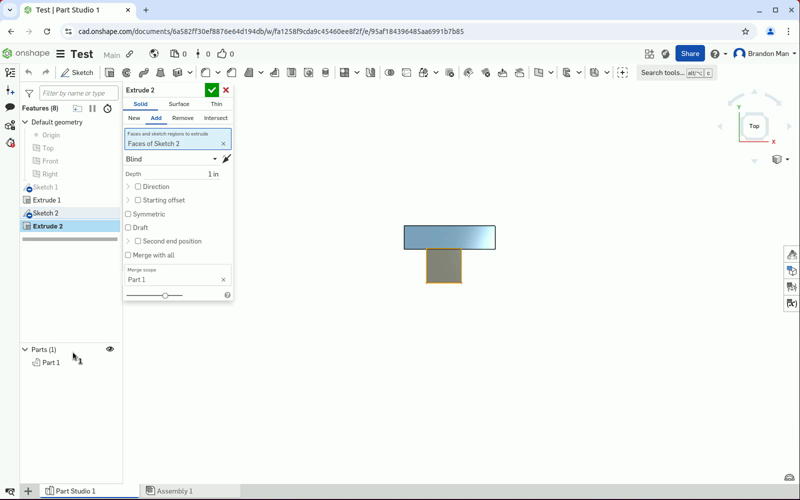
mouse_move(143, 106)
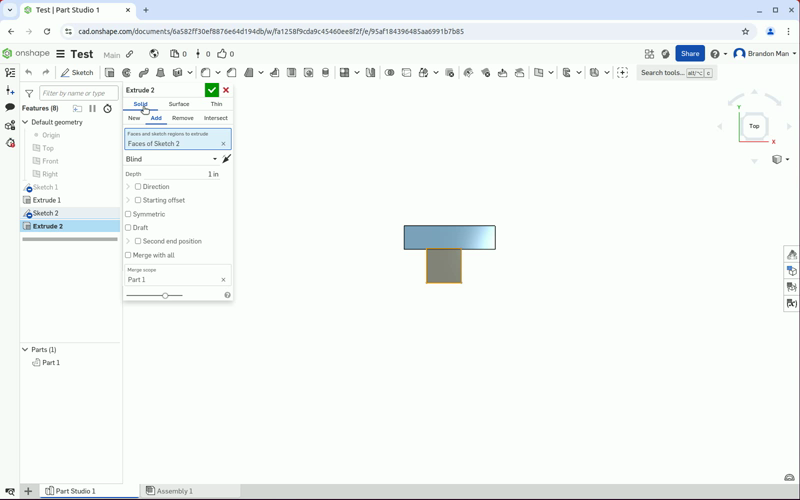
click(143, 106)
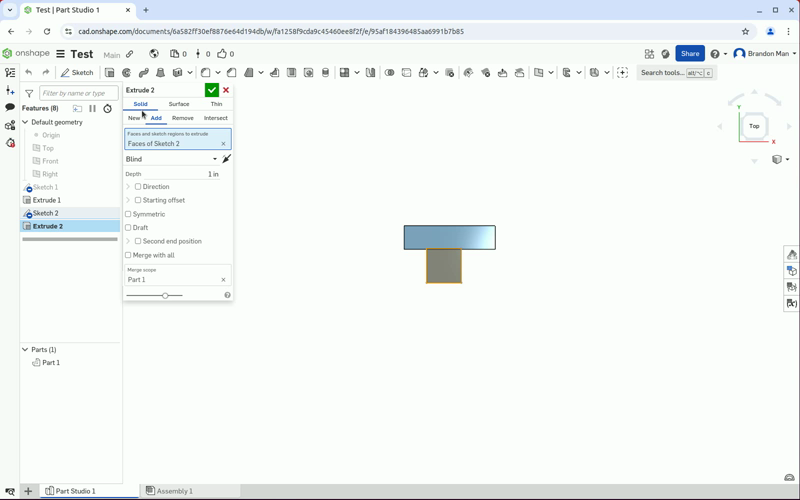
mouse_move(137, 120)
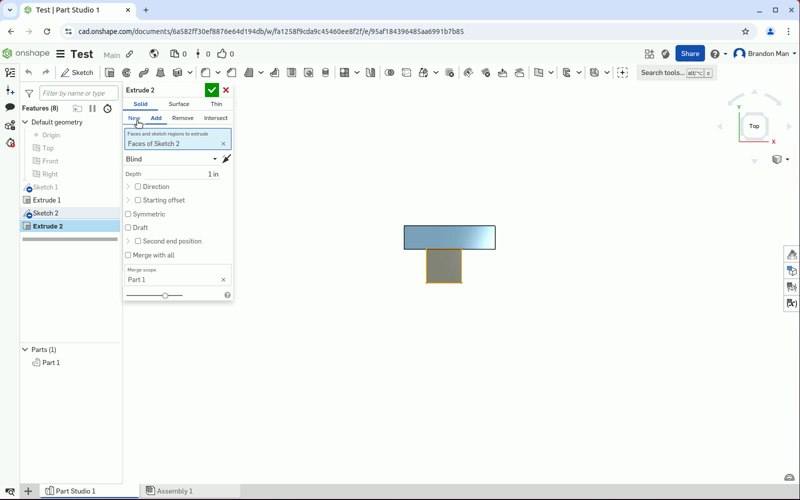
click(137, 120)
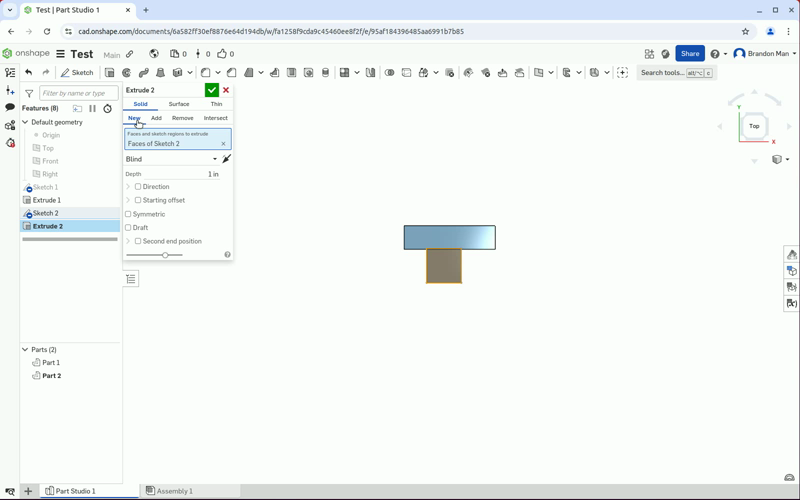
key(tab, 4)
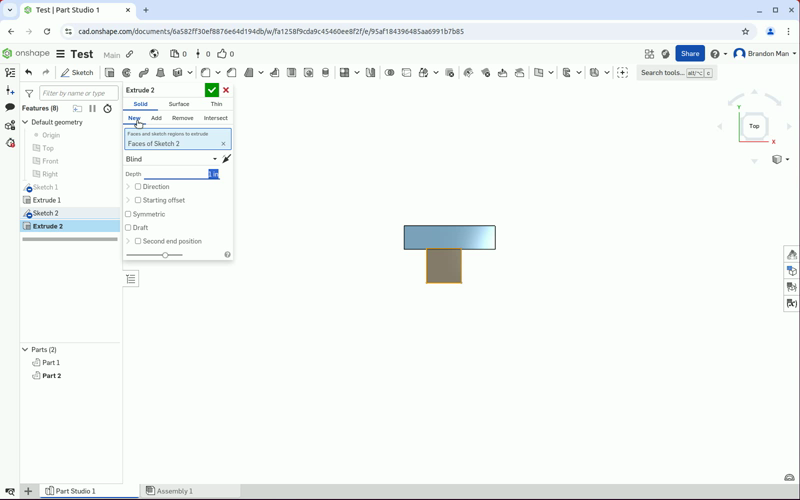
text(0.481)
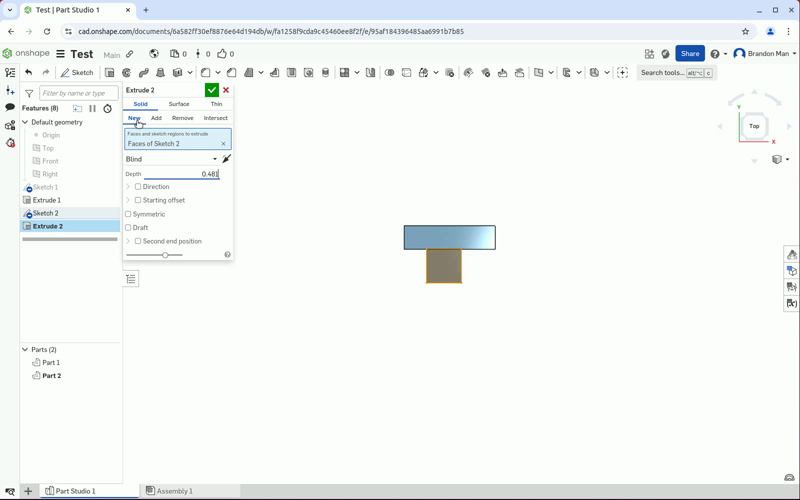
key(enter)
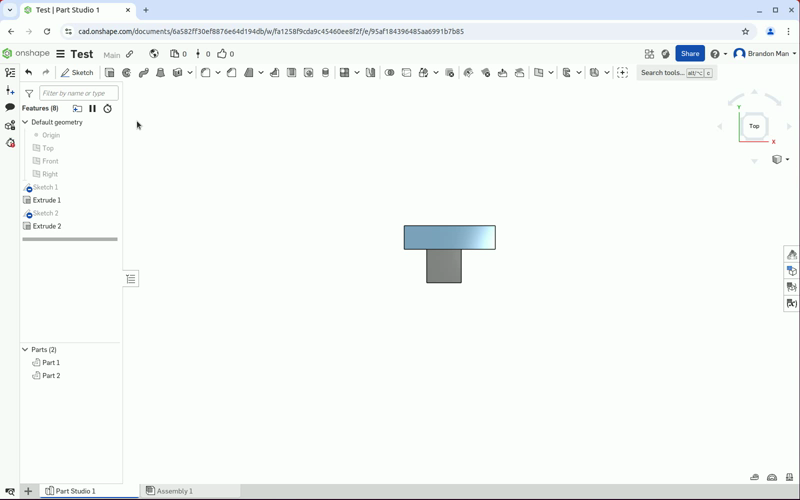
key(shift+h)
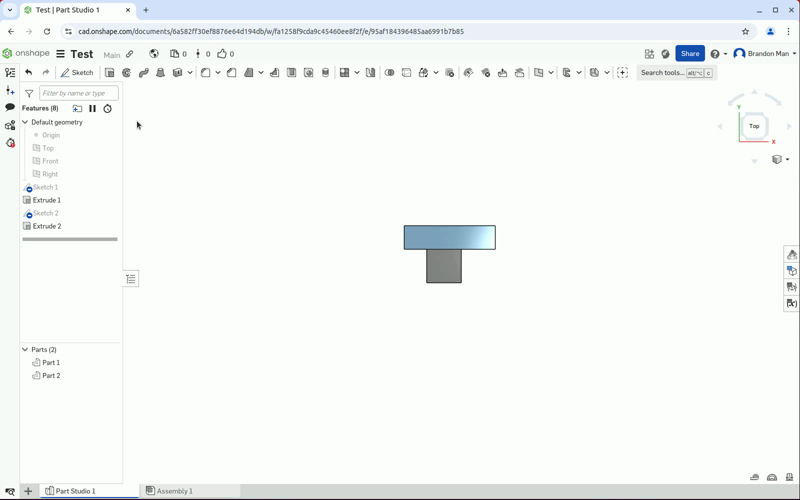
key(shift+h)
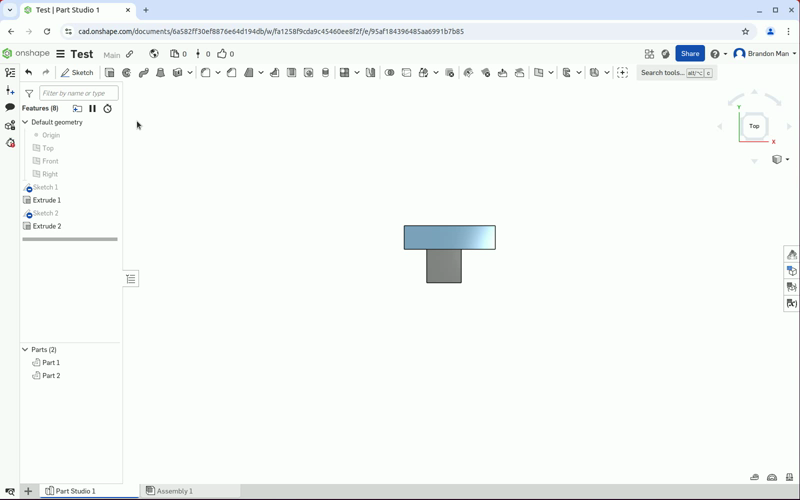
mouse_move(73, 189)
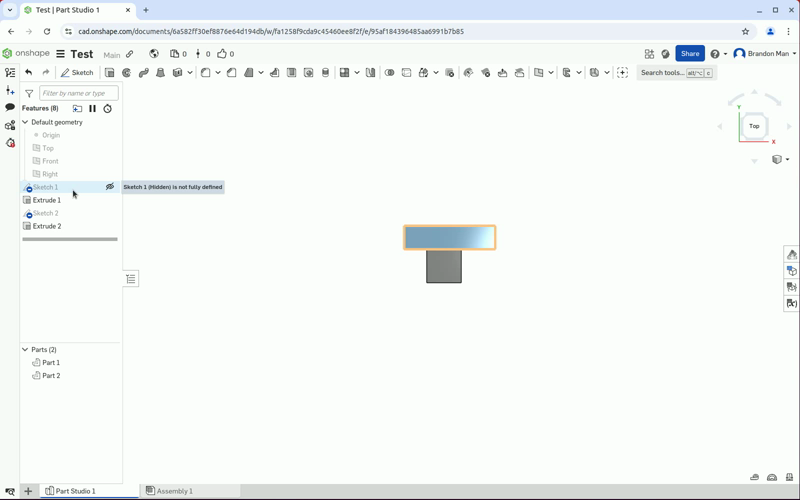
click(73, 189)
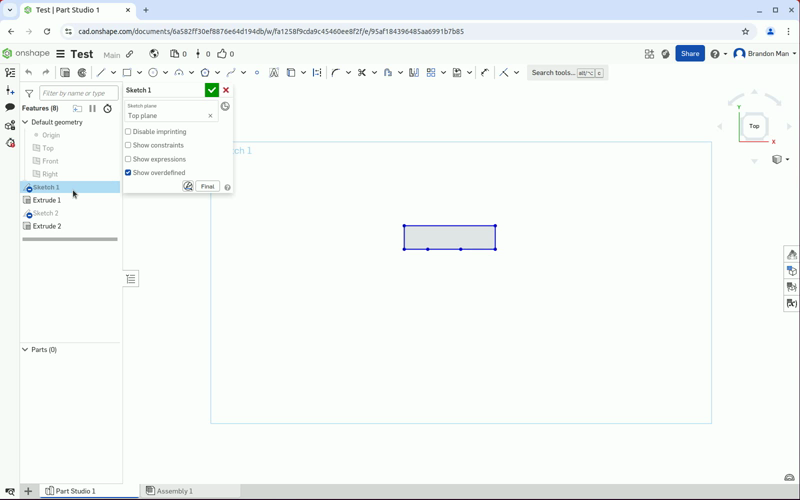
mouse_move(229, 92)
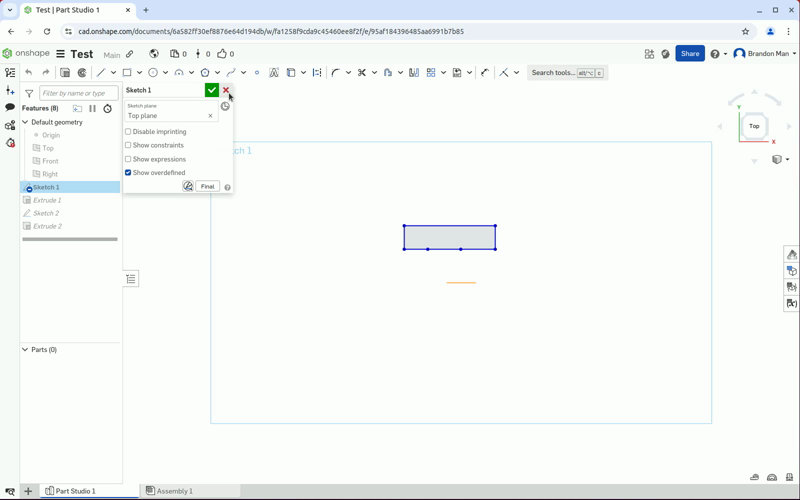
click(229, 92)
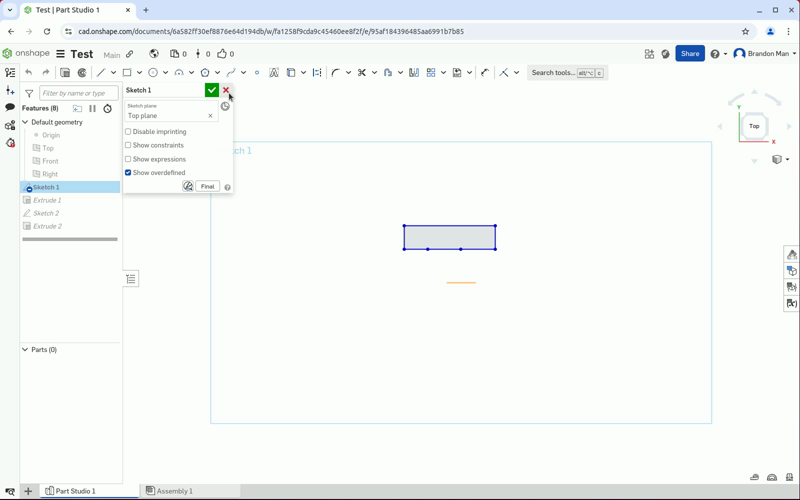
key(shift+s)
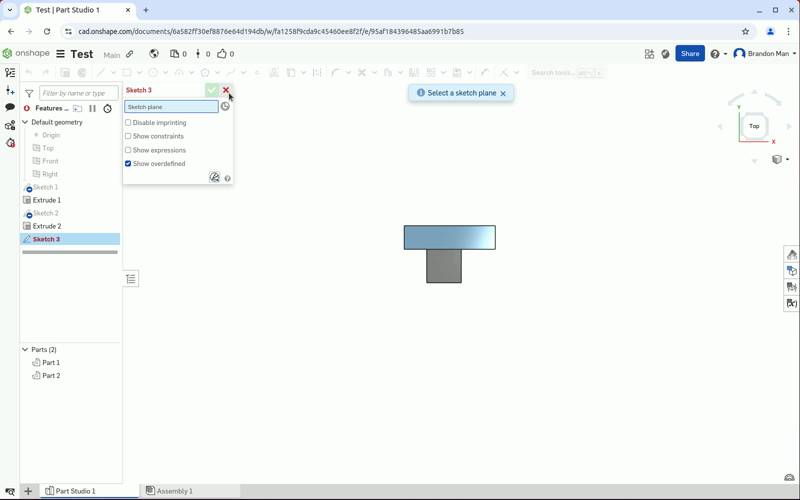
mouse_move(73, 150)
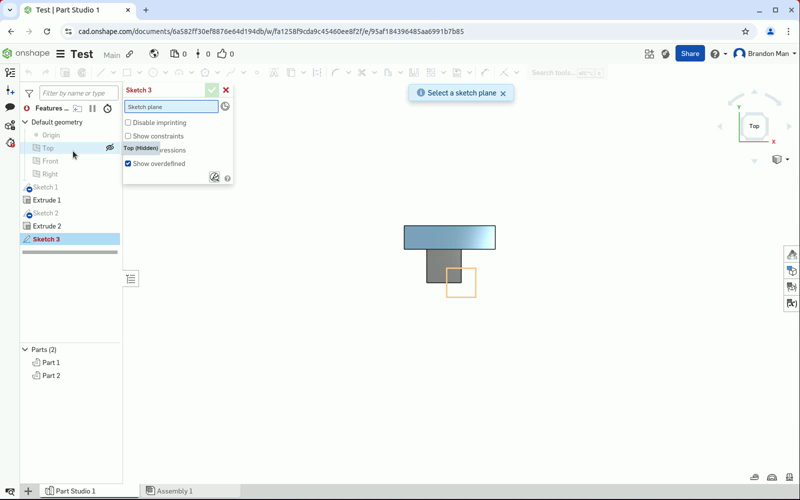
click(73, 150)
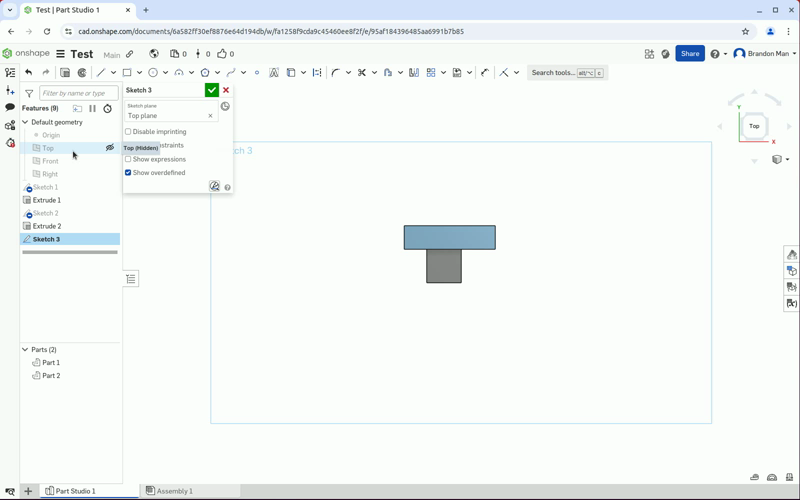
mouse_move(73, 352)
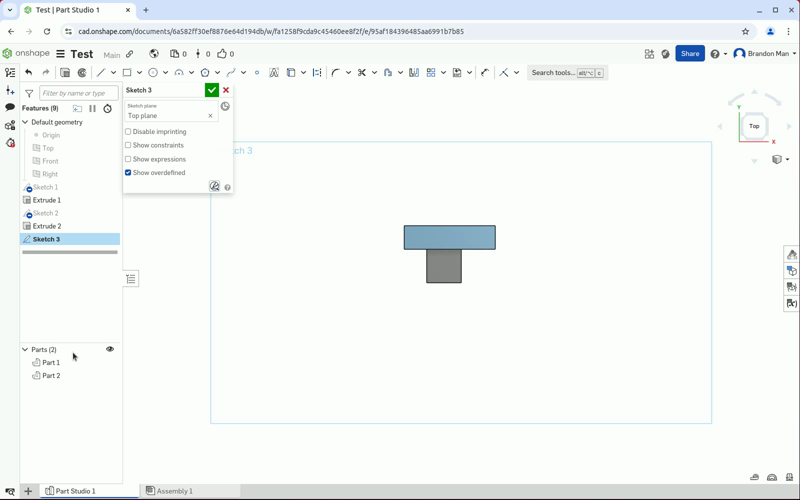
key(y)
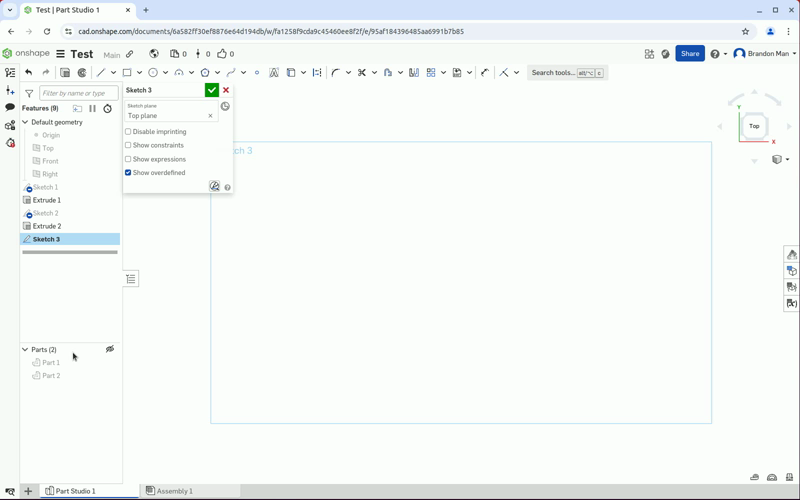
key(l)
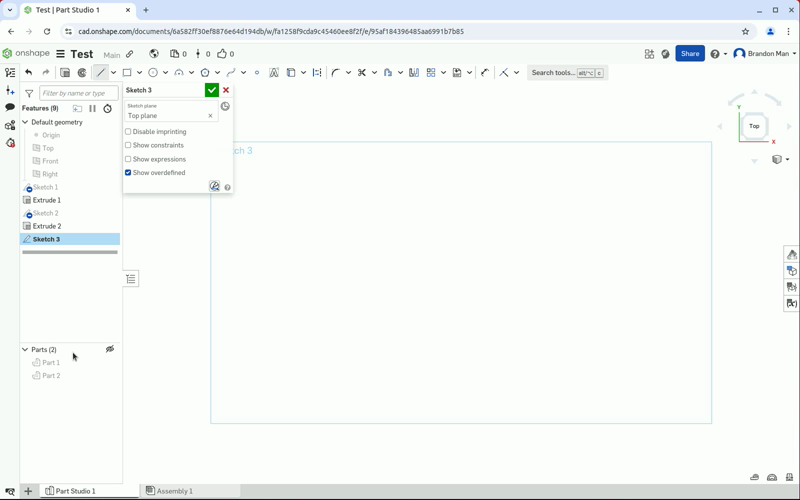
key_down(shift)
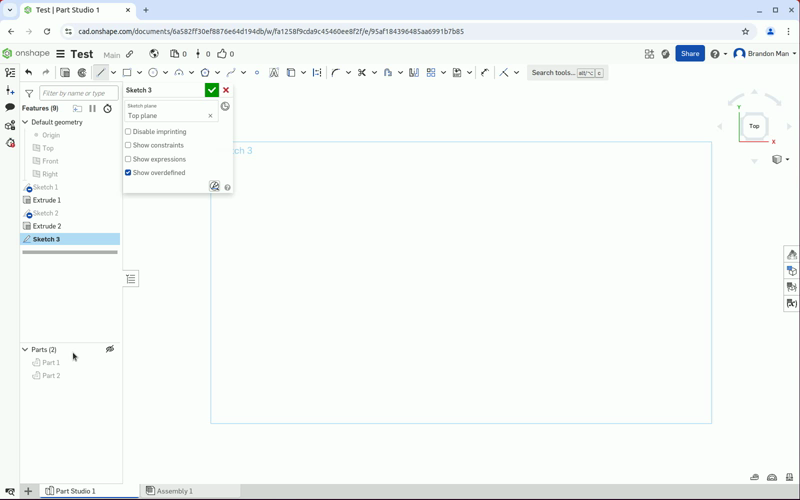
mouse_move(404, 373)
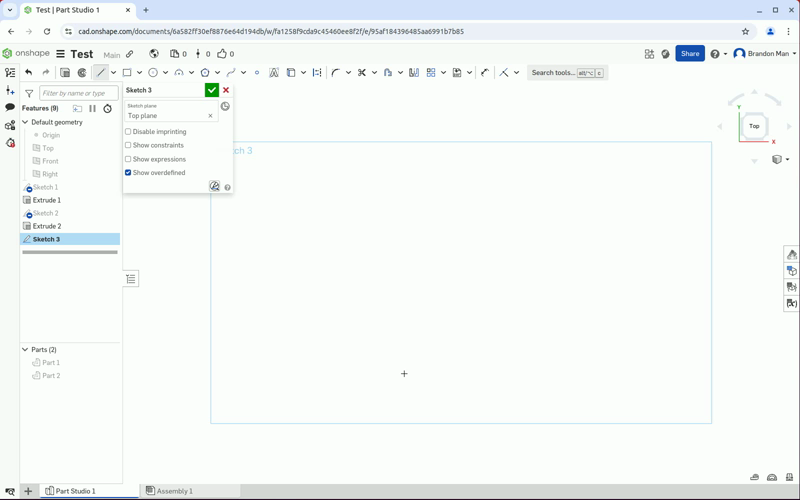
click(404, 373)
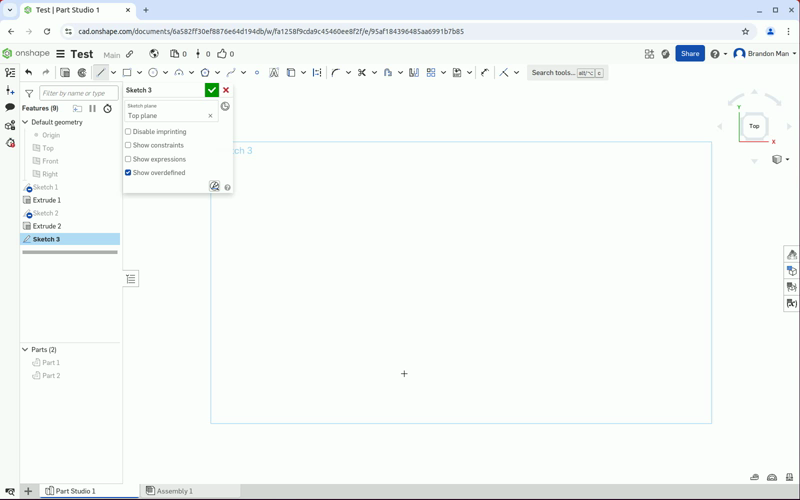
key_up(shift)
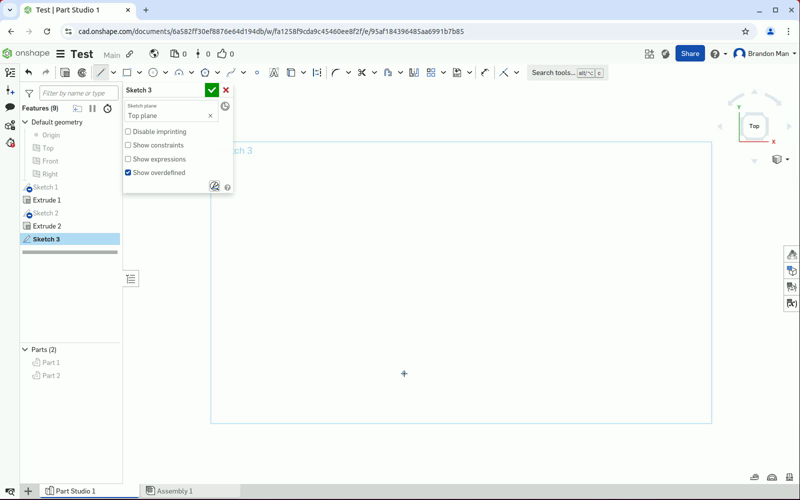
key_down(shift)
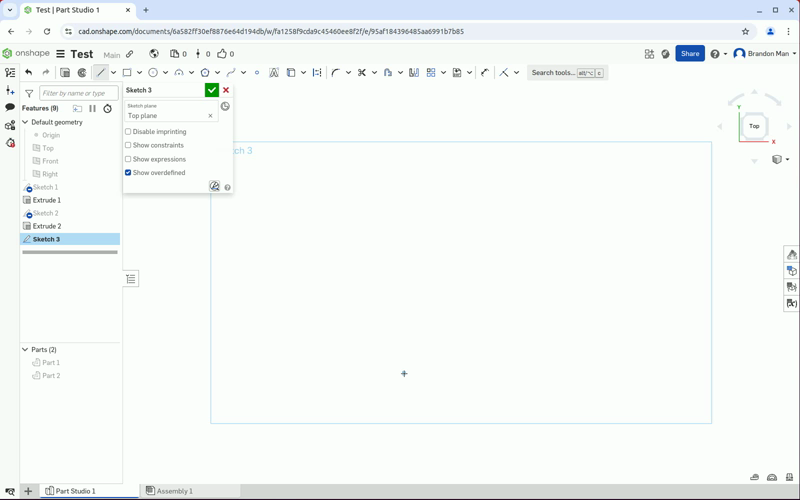
mouse_move(434, 373)
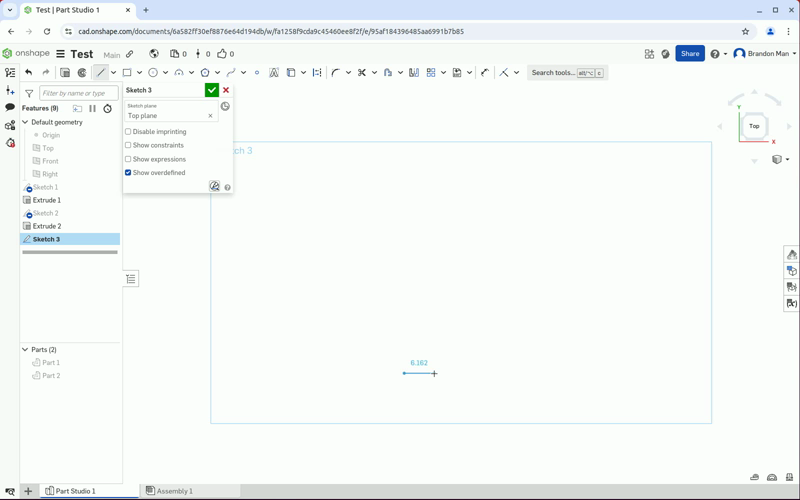
mouse_move(426, 373)
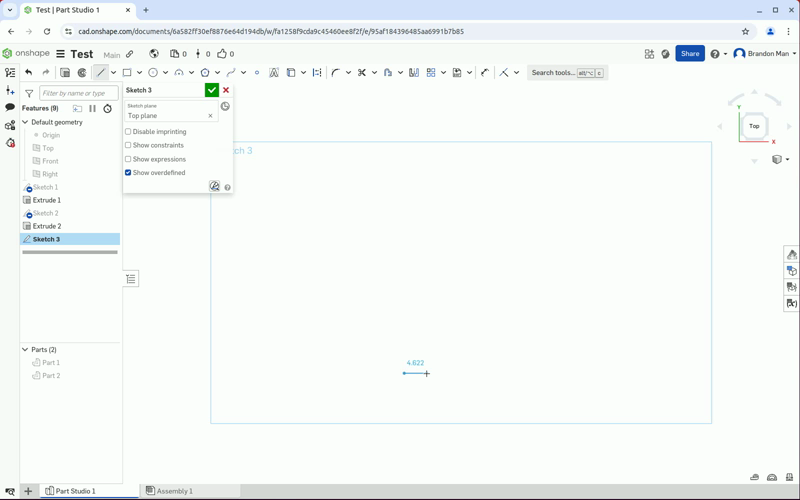
click(426, 373)
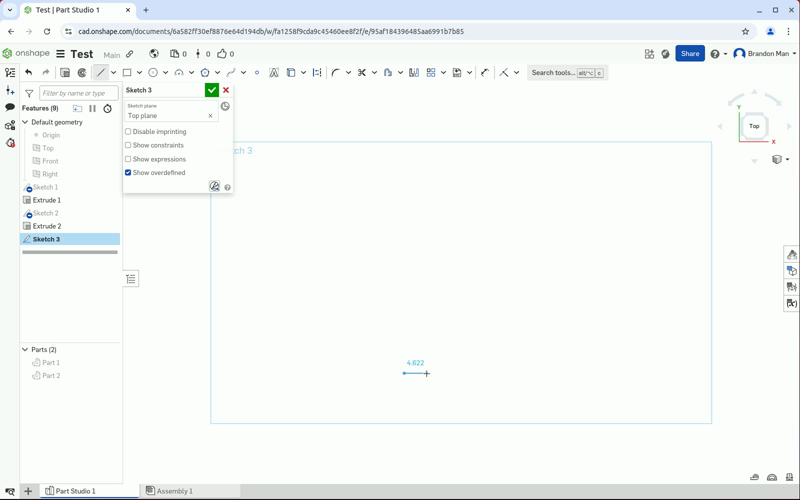
key_up(shift)
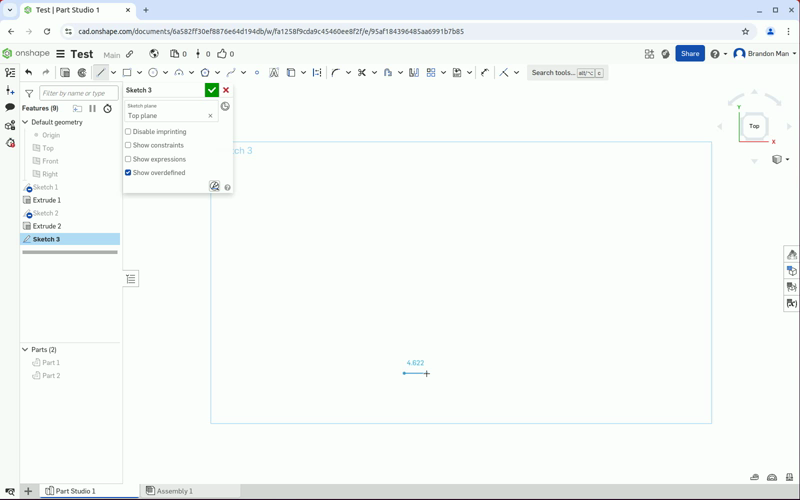
key_down(shift)
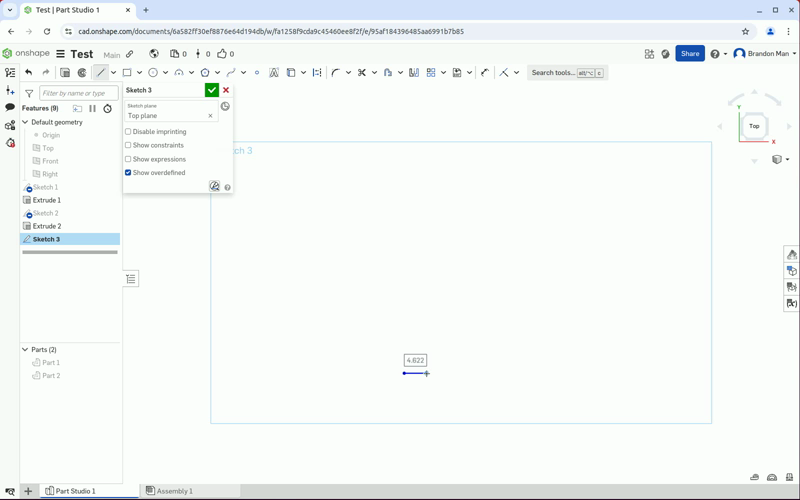
mouse_move(426, 283)
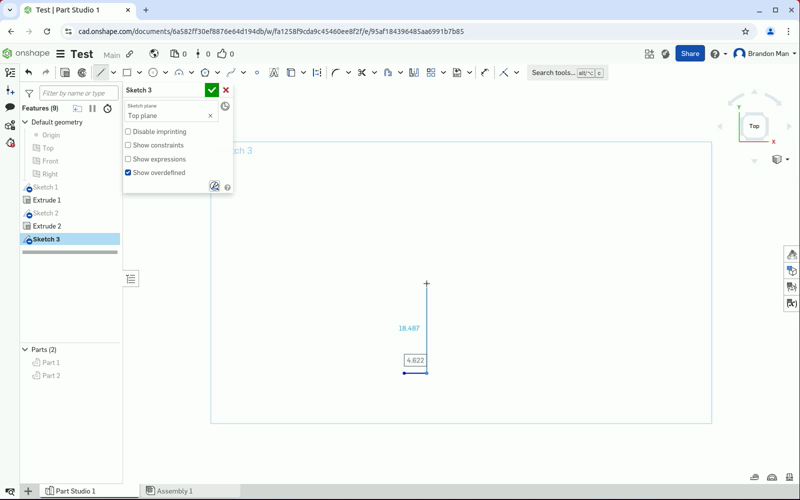
click(426, 283)
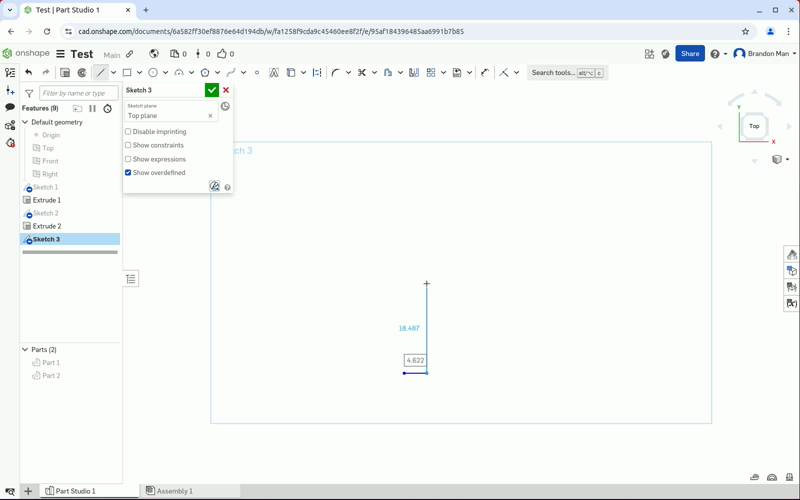
key_up(shift)
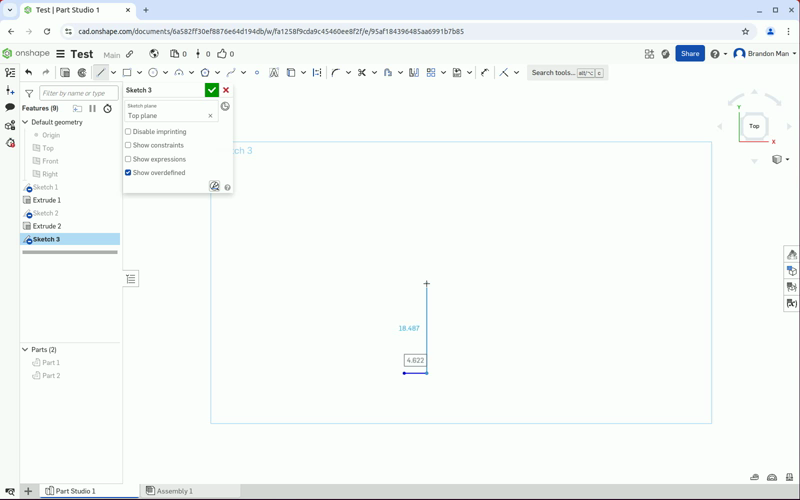
key_down(shift)
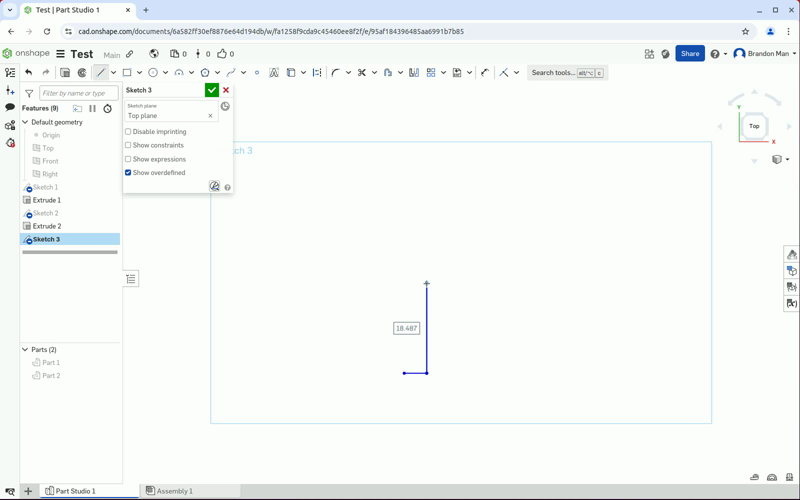
mouse_move(456, 283)
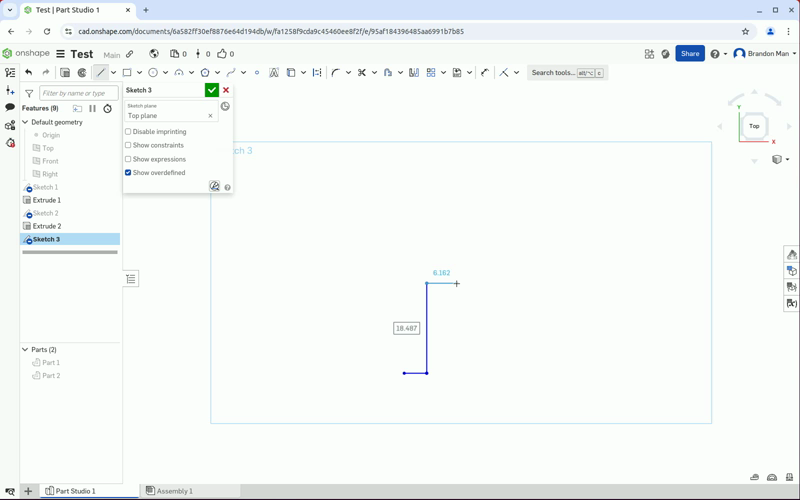
mouse_move(426, 249)
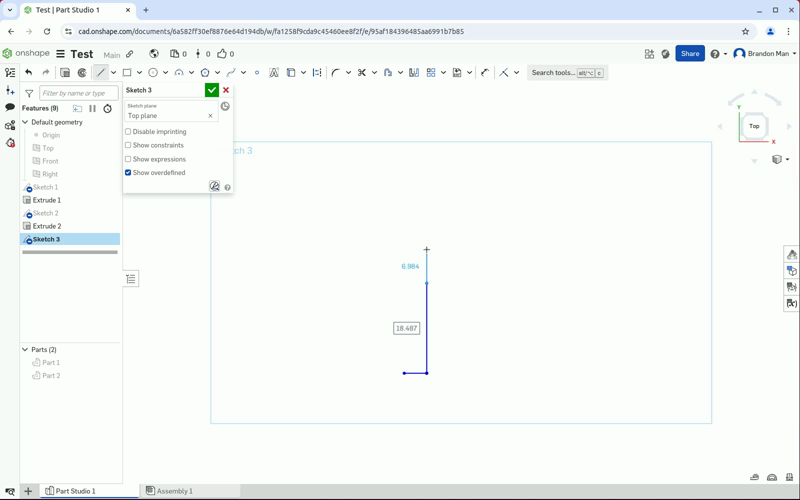
click(426, 249)
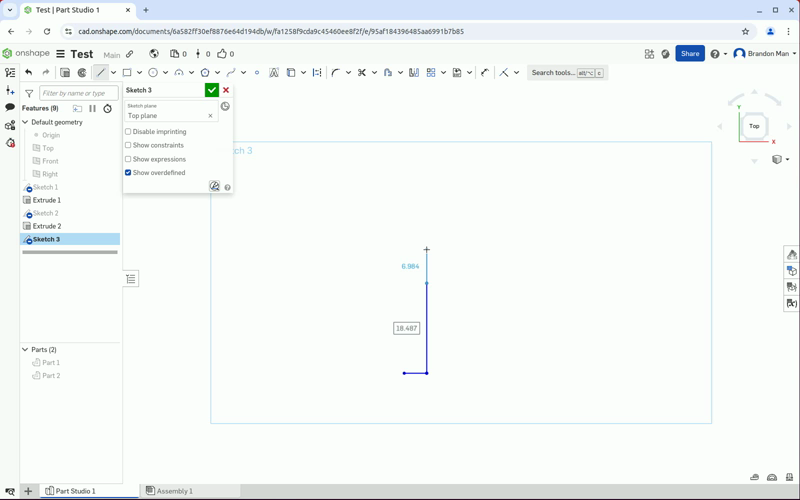
key_up(shift)
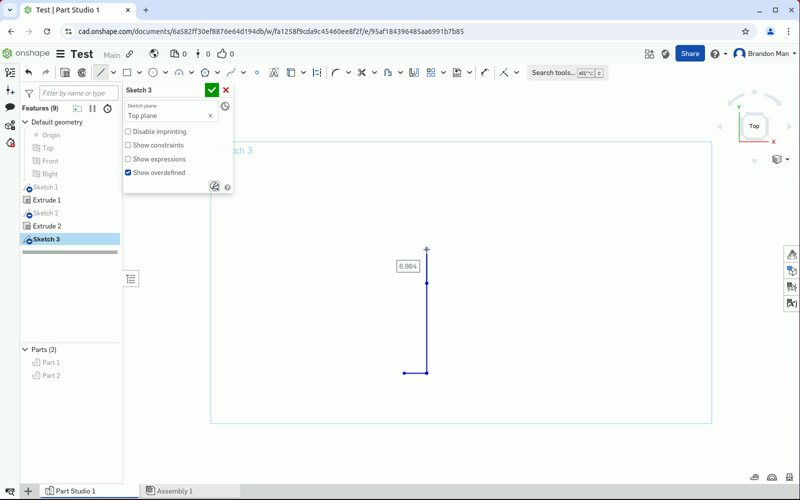
key_down(shift)
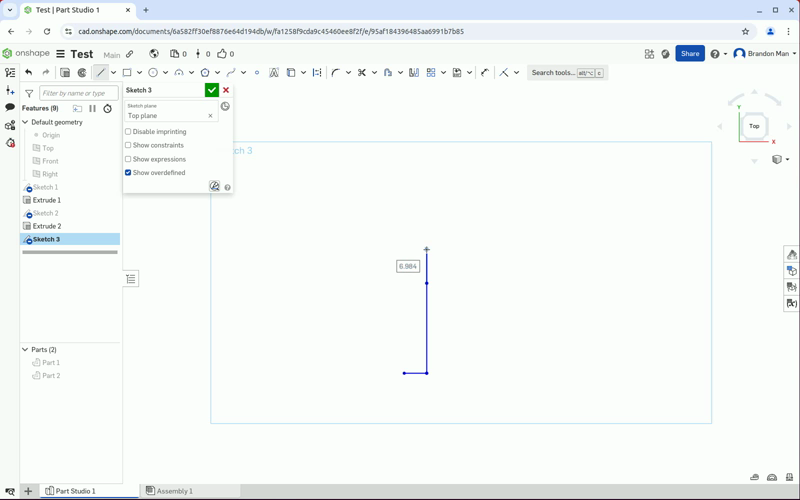
mouse_move(456, 249)
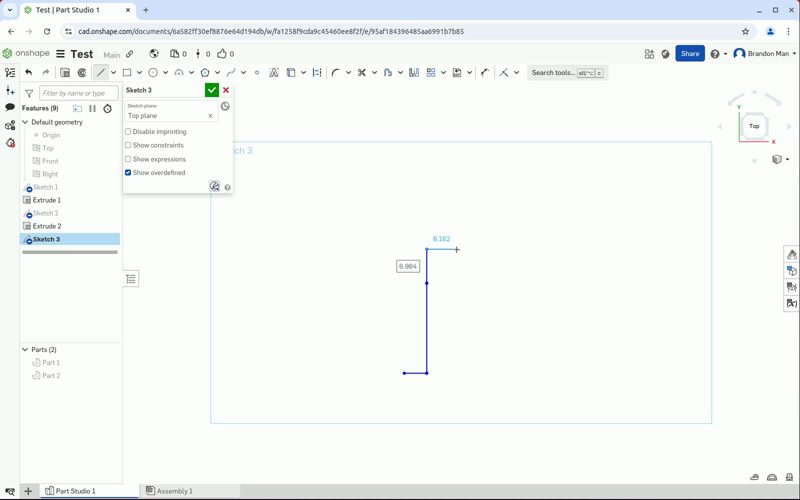
mouse_move(404, 249)
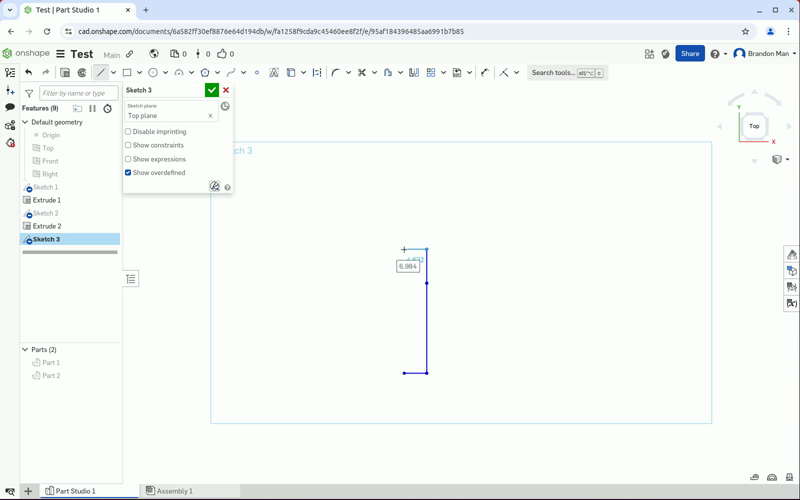
click(404, 249)
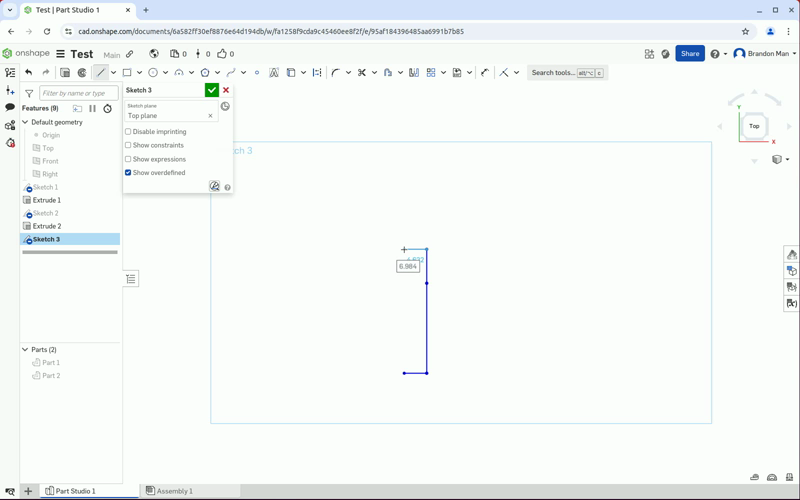
key_up(shift)
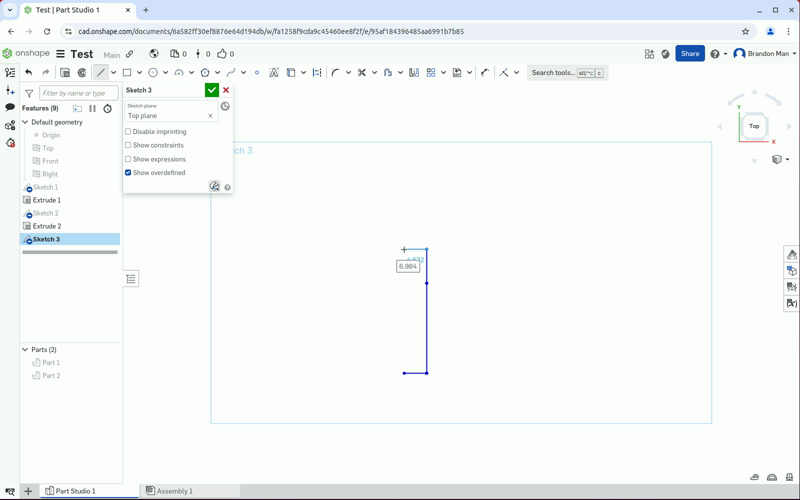
key_down(shift)
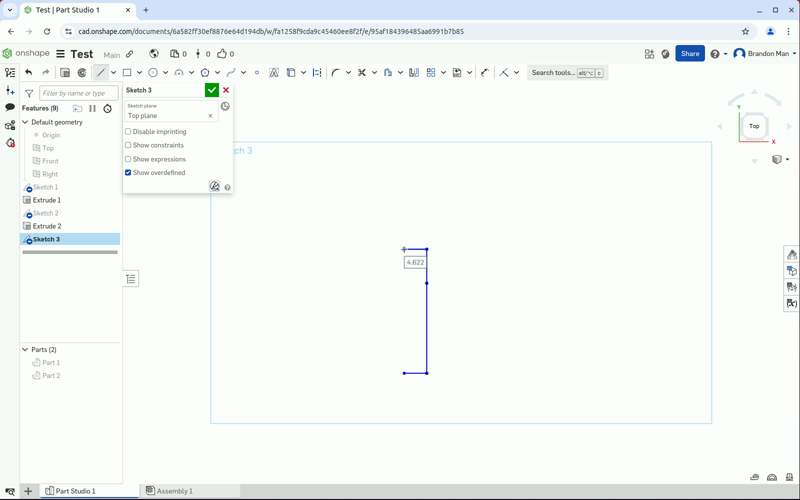
mouse_move(404, 373)
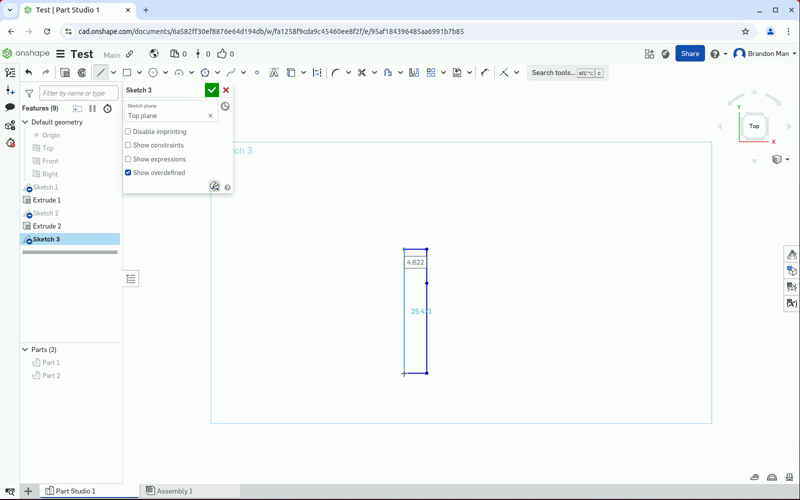
key_up(shift)
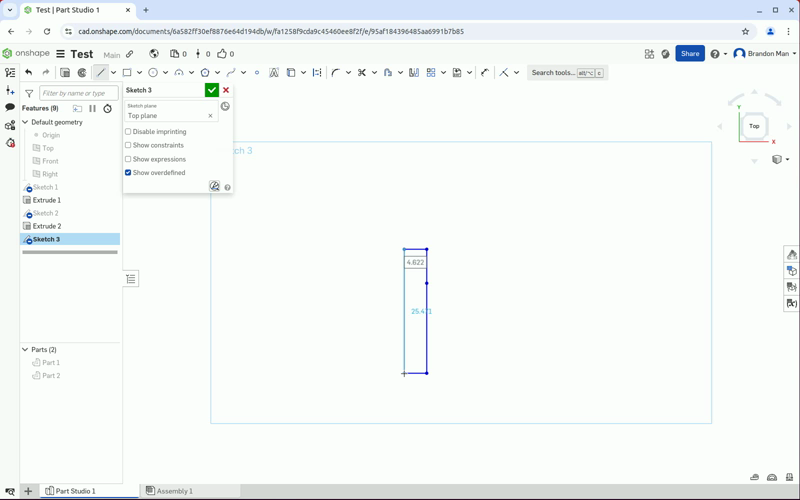
click(404, 373)
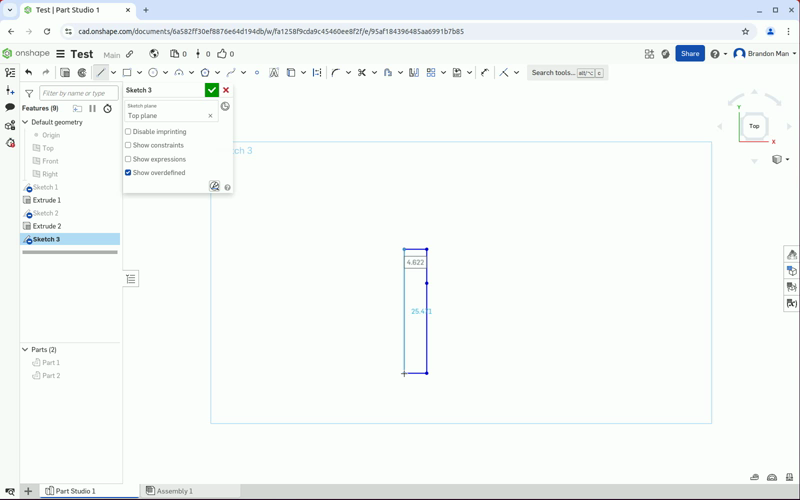
key(esc)
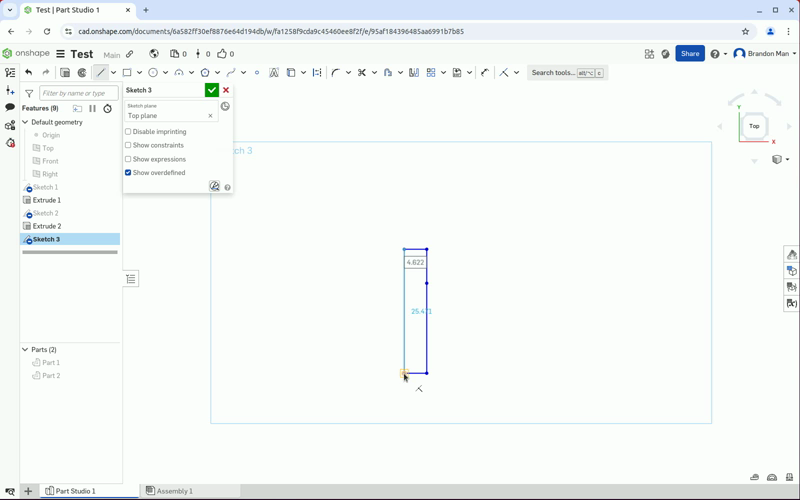
mouse_move(421, 357)
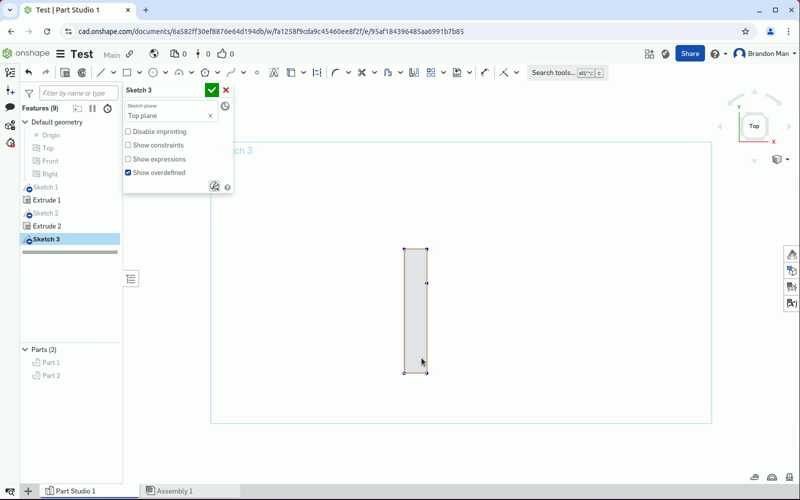
click(421, 357)
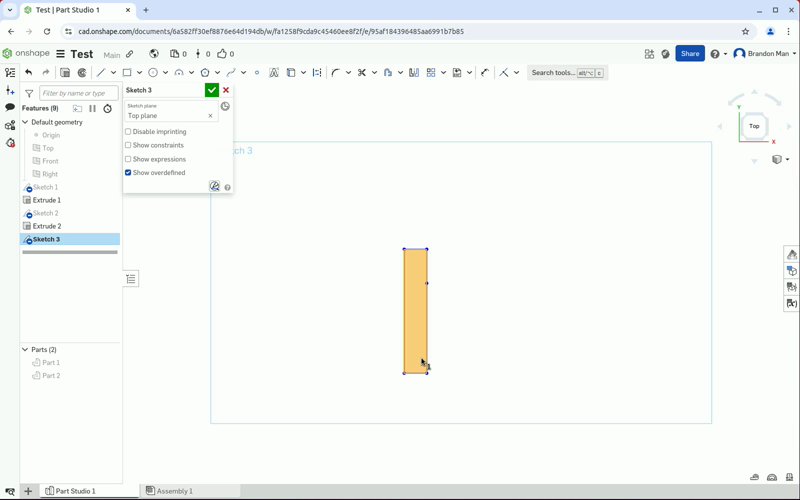
mouse_move(73, 352)
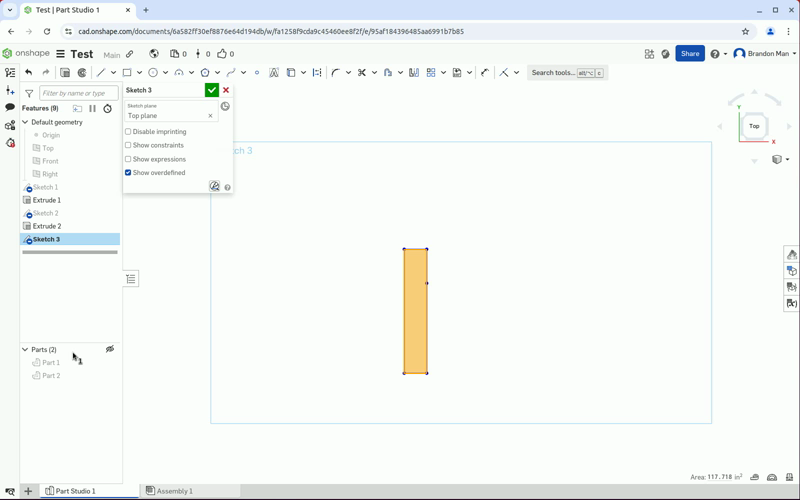
key(shift+y)
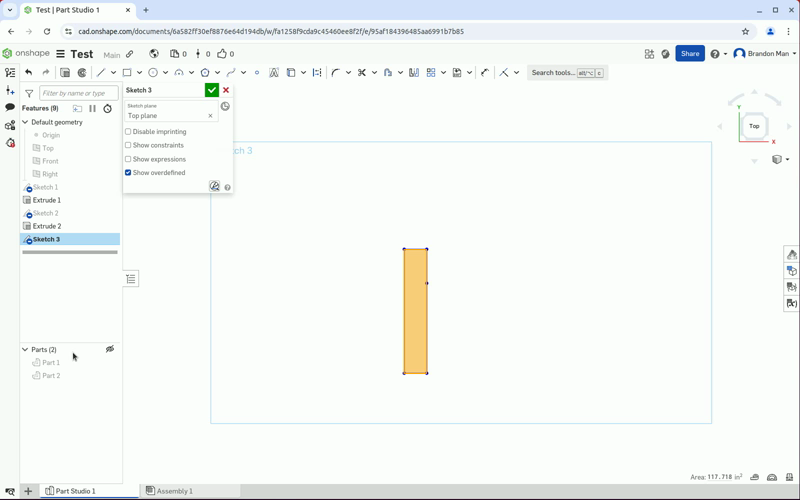
key(shift+e)
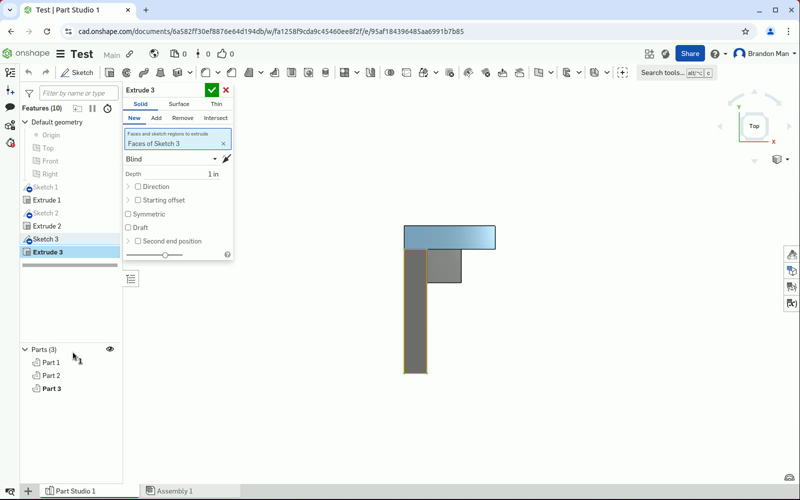
mouse_move(143, 106)
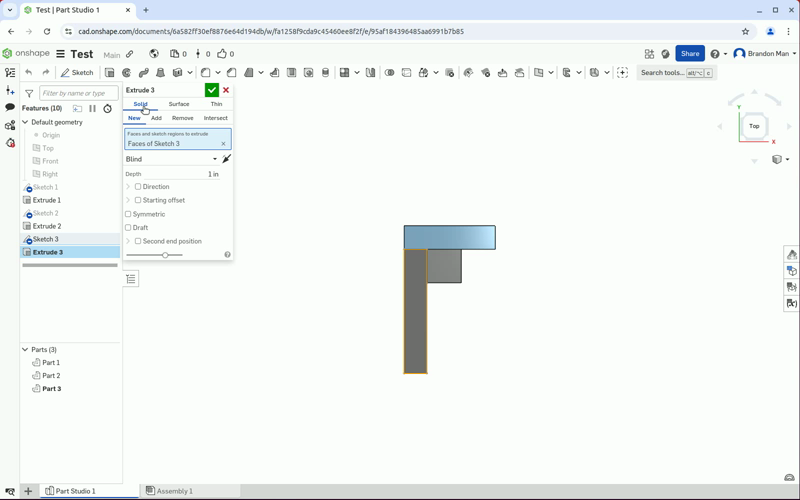
click(143, 106)
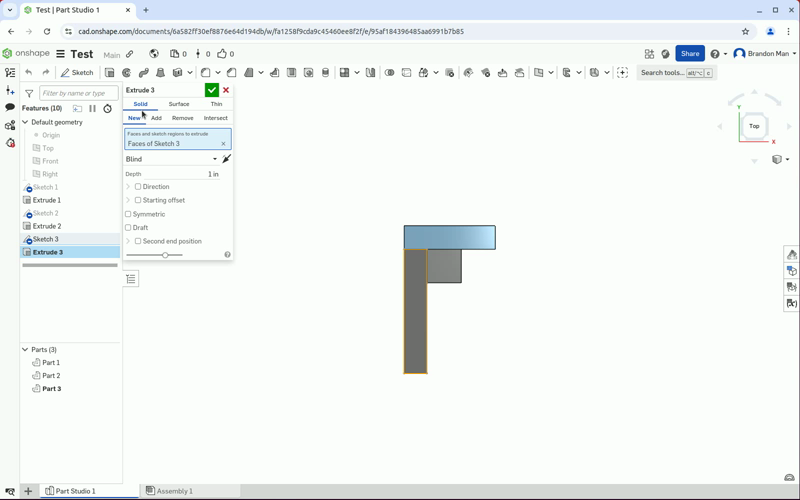
mouse_move(137, 120)
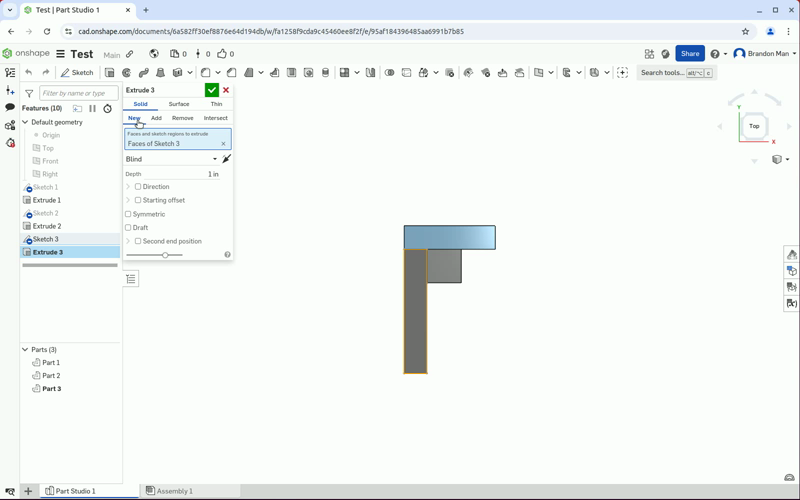
click(137, 120)
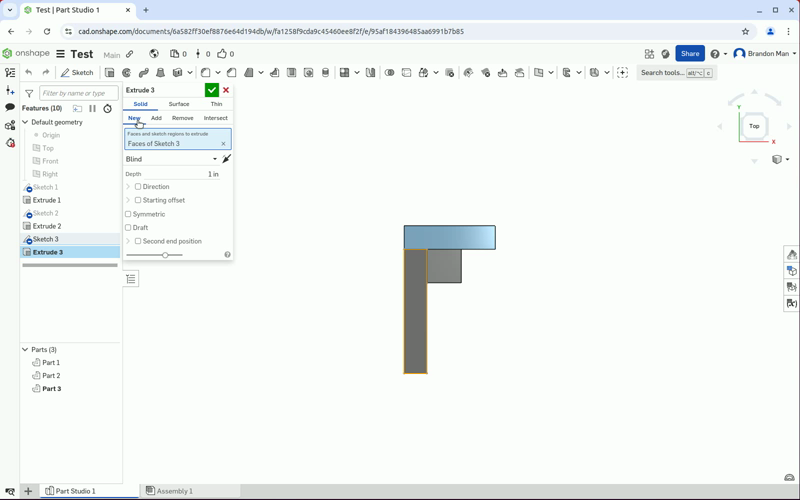
key(tab, 4)
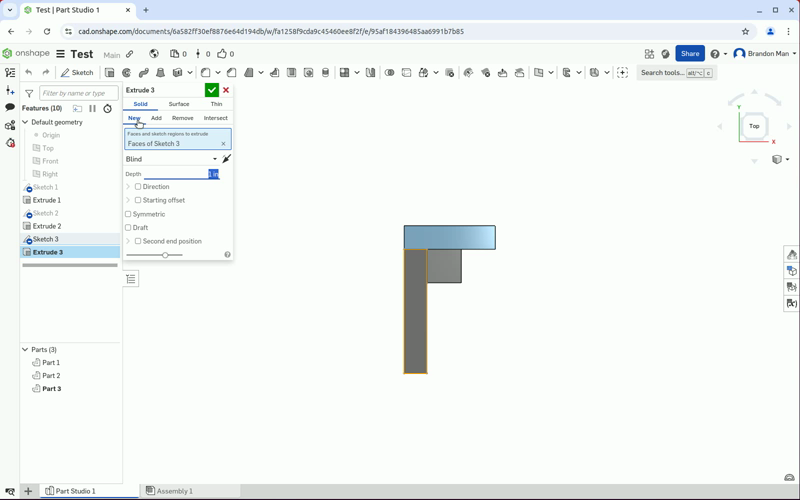
text(4.574)
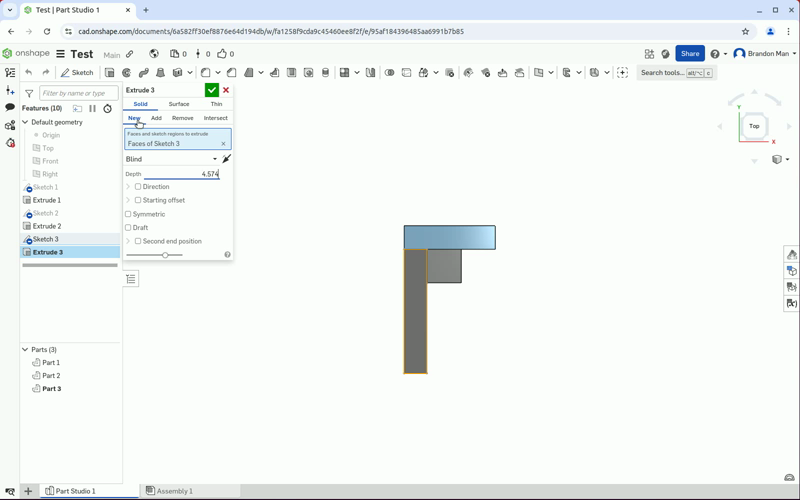
key(enter)
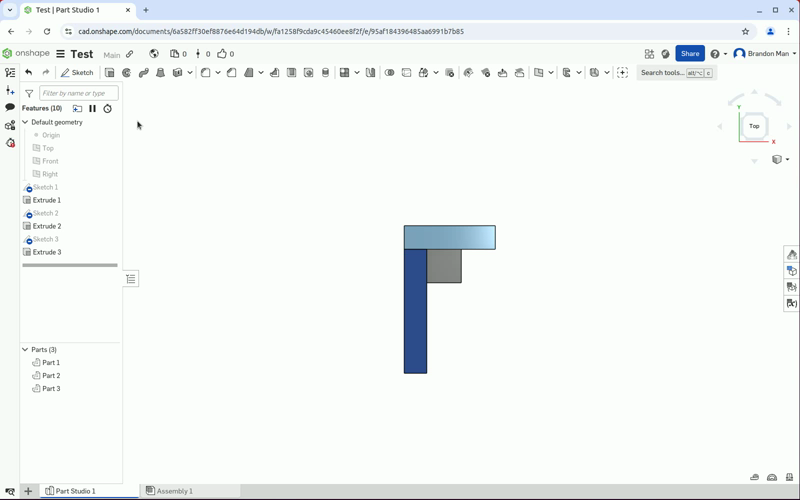
key(shift+h)
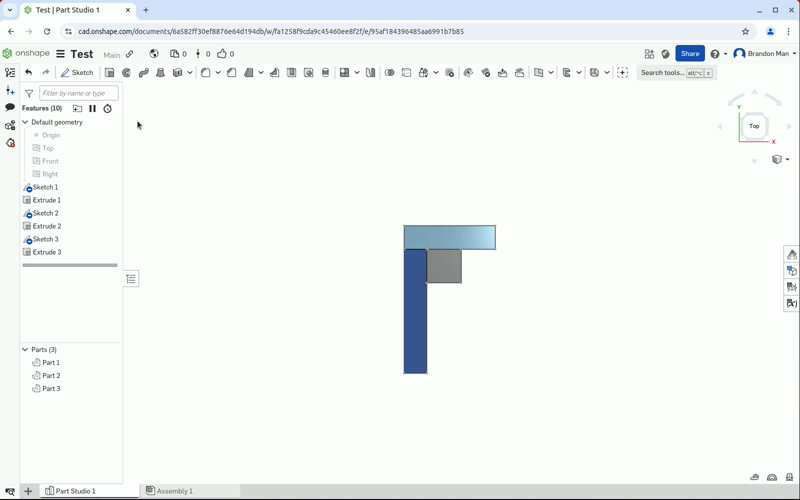
key(shift+h)
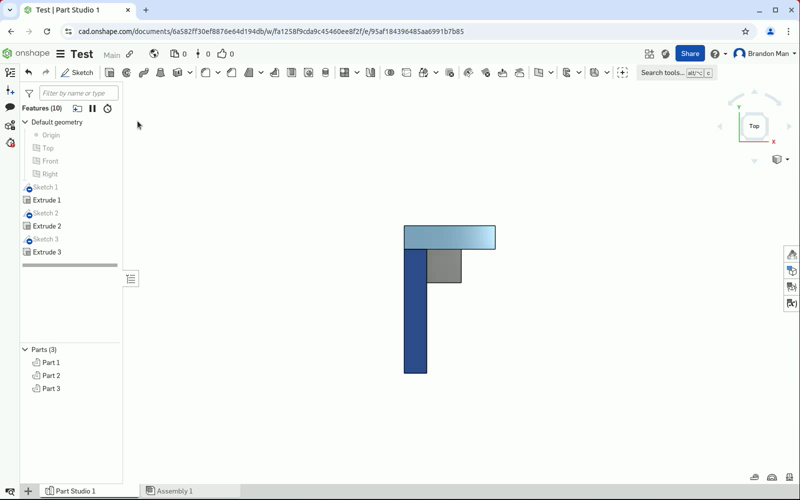
mouse_move(73, 189)
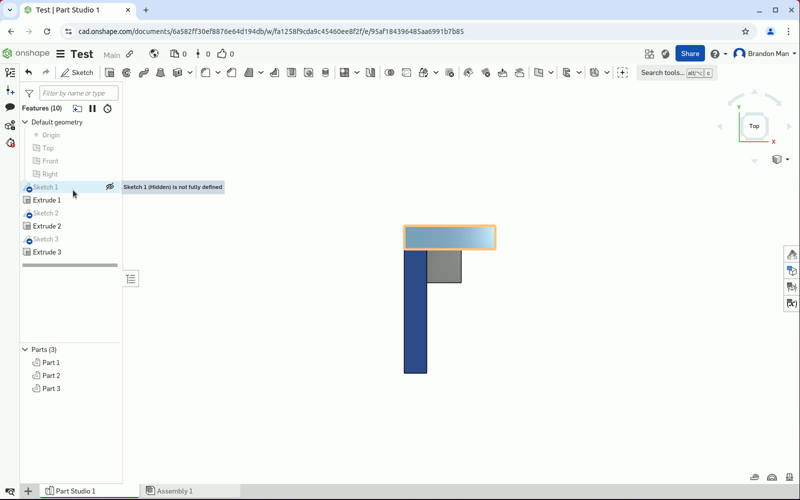
click(73, 189)
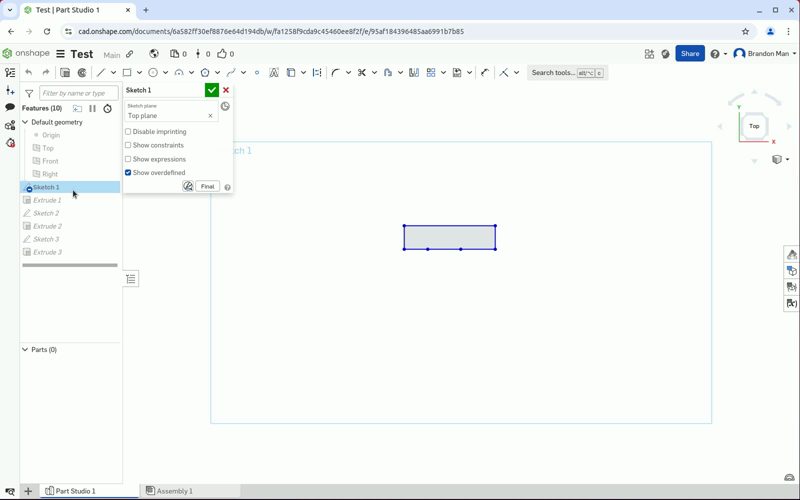
mouse_move(229, 92)
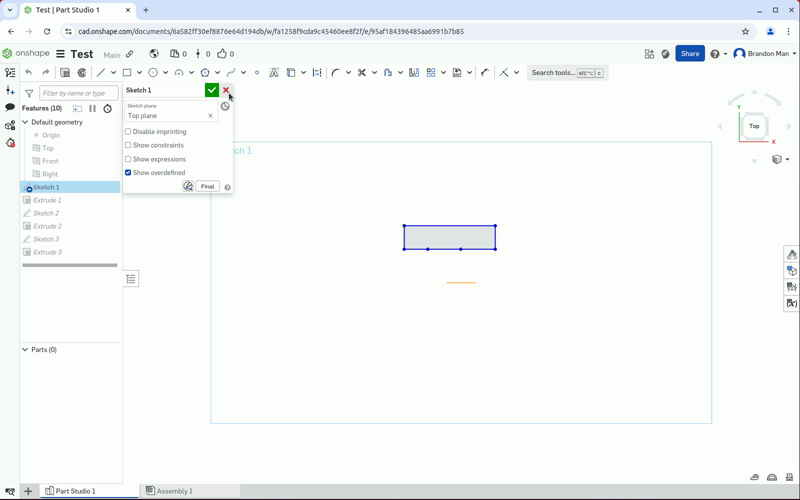
click(229, 92)
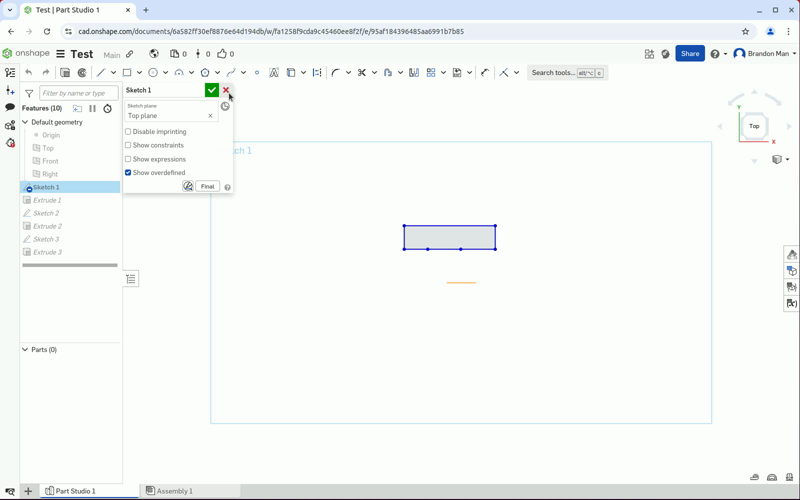
key(shift+s)
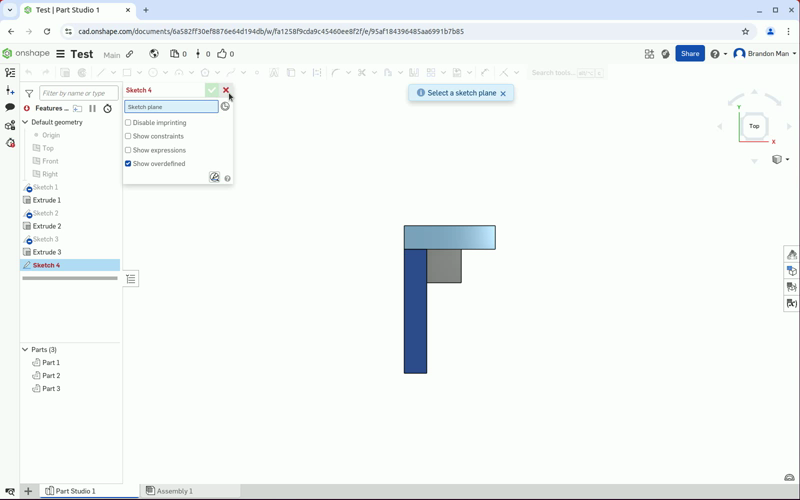
mouse_move(73, 150)
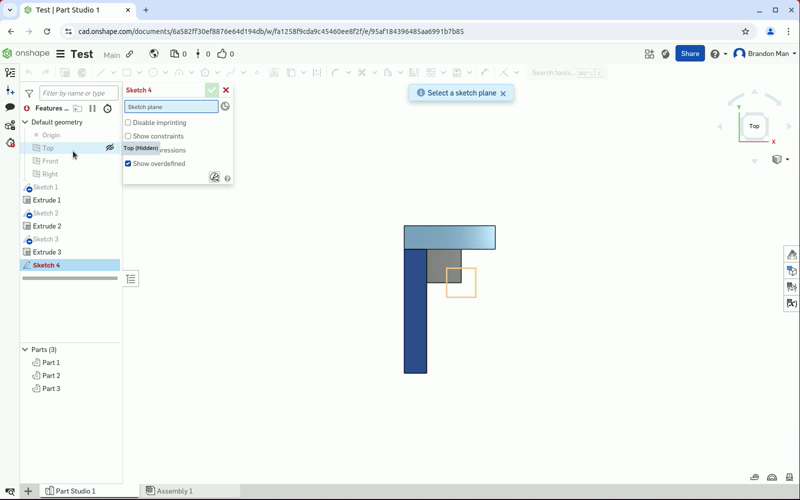
click(73, 150)
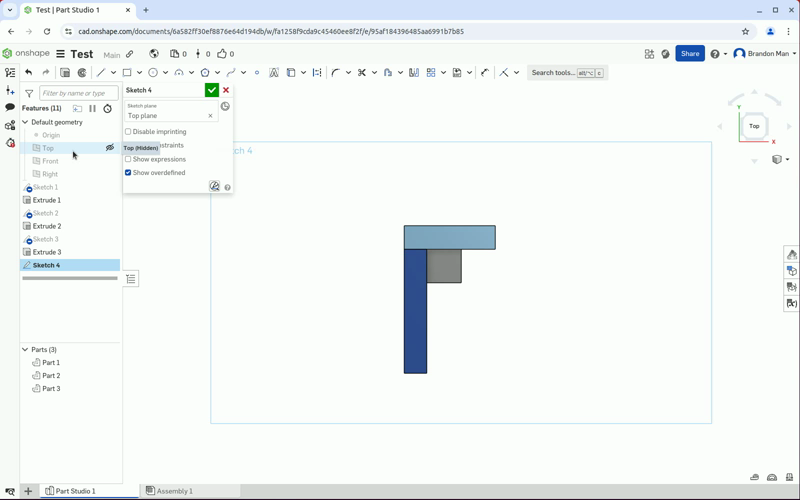
mouse_move(73, 352)
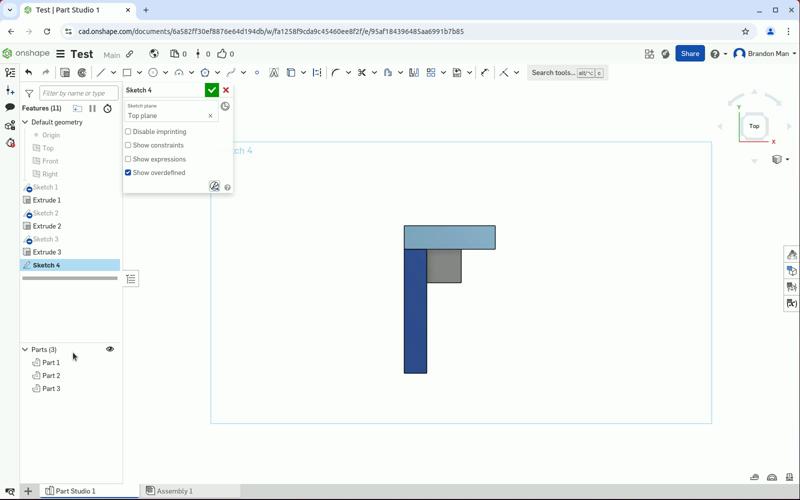
key(y)
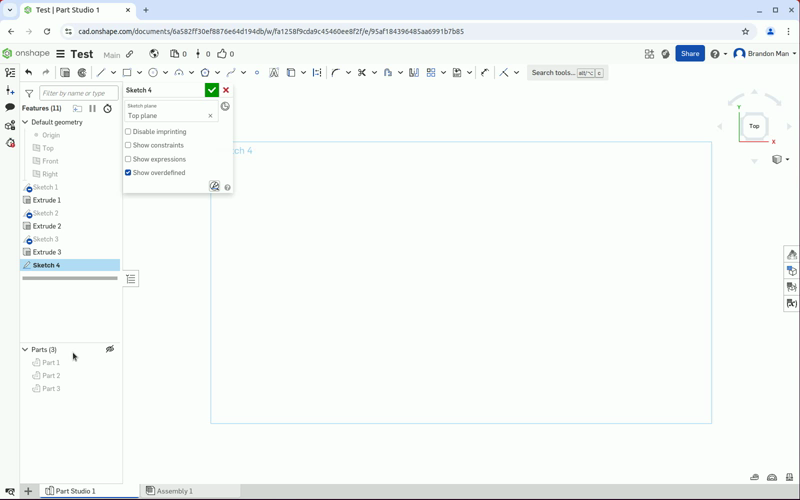
key(l)
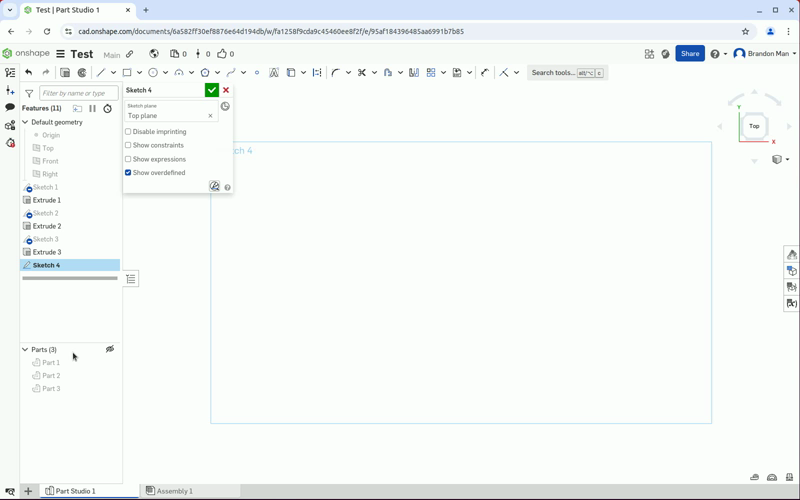
key_down(shift)
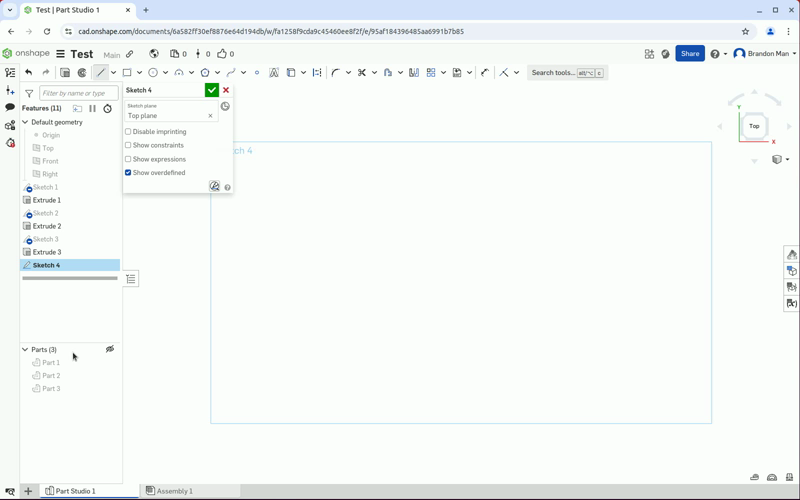
mouse_move(460, 282)
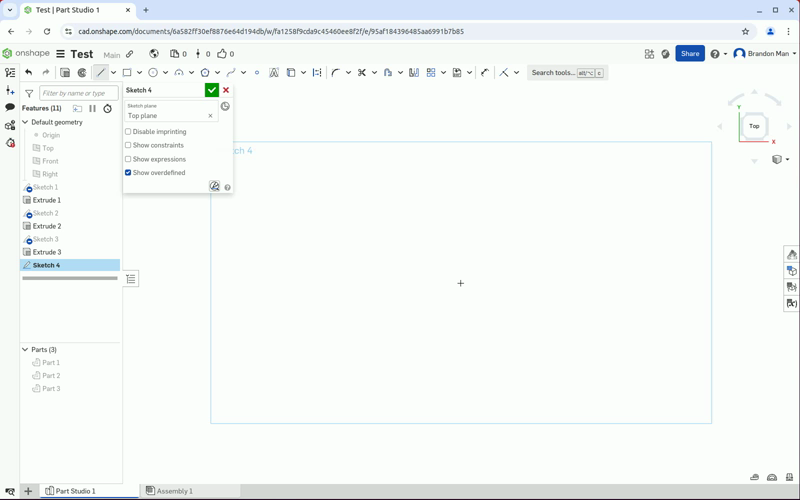
click(460, 282)
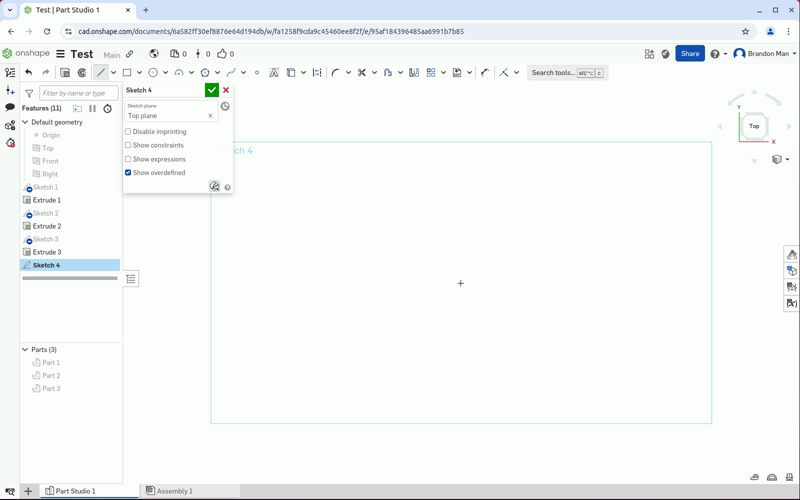
key_up(shift)
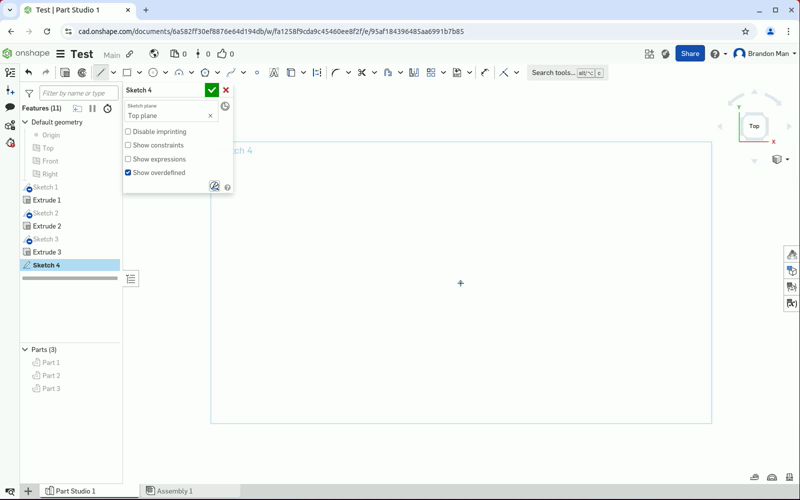
key_down(shift)
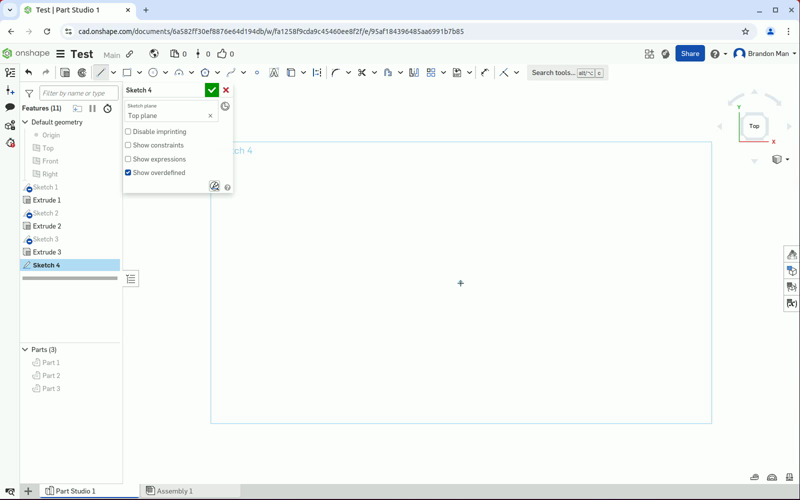
mouse_move(490, 282)
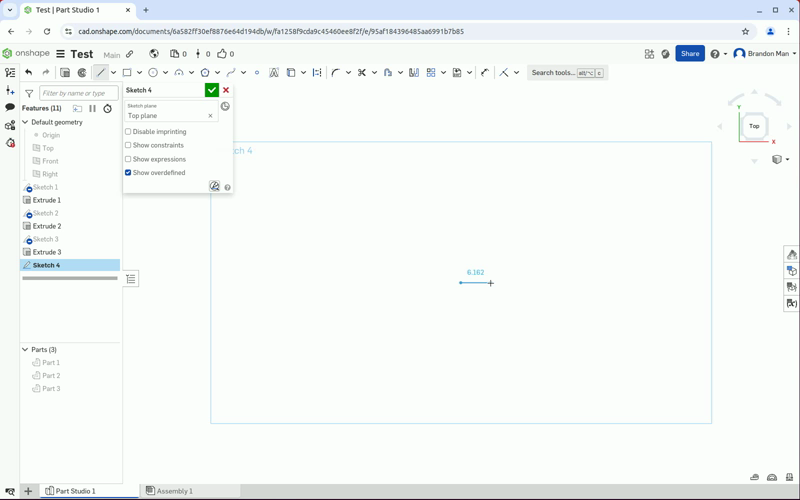
mouse_move(495, 282)
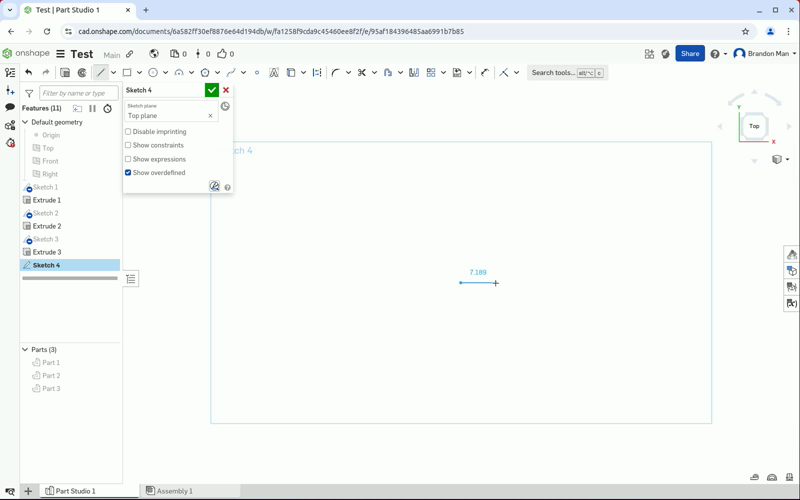
click(495, 282)
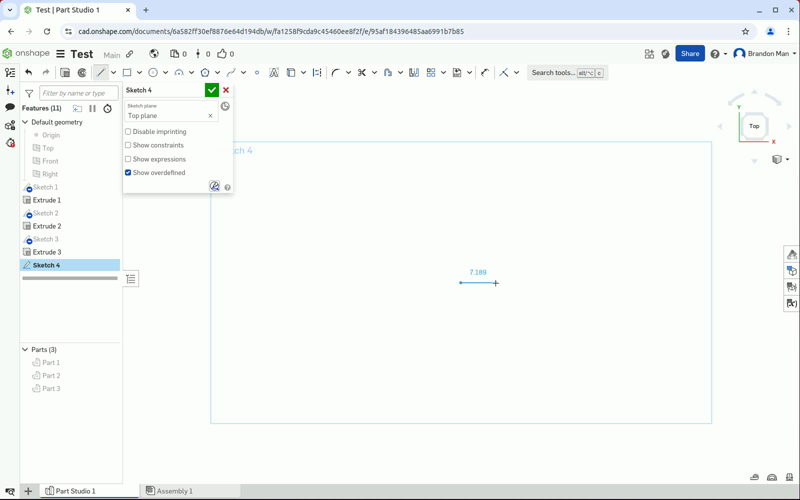
key_up(shift)
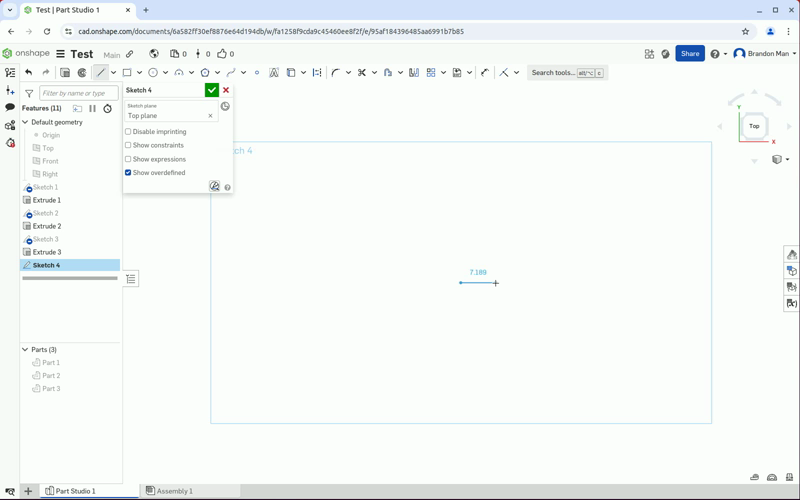
key_down(shift)
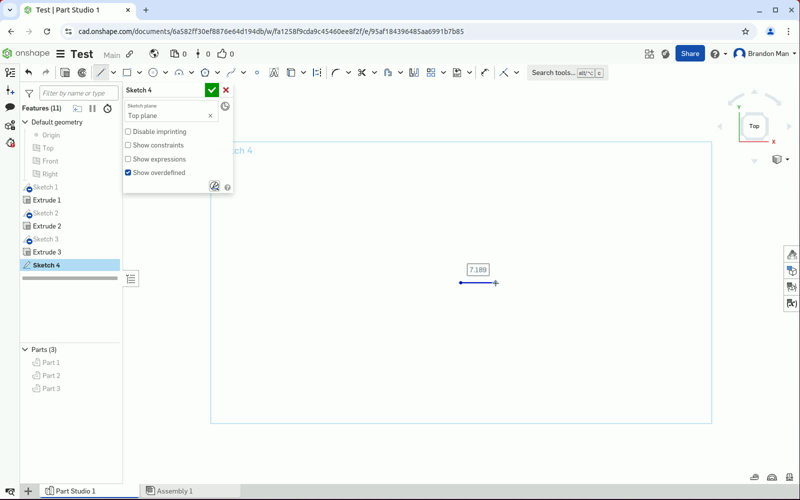
mouse_move(525, 282)
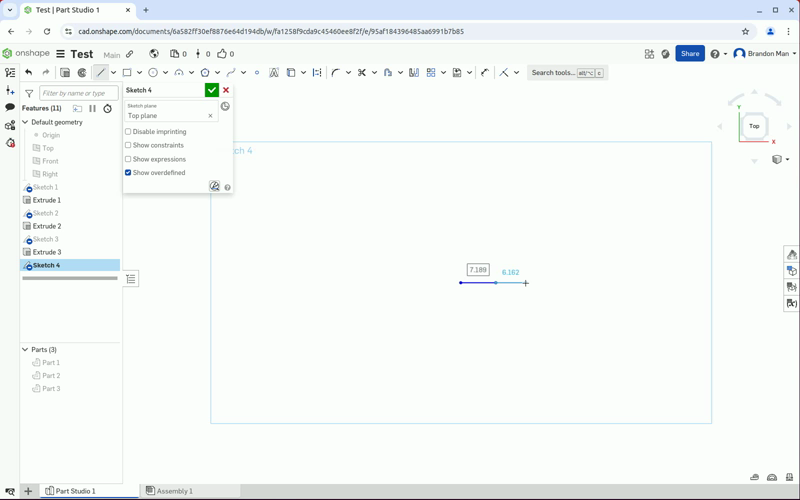
mouse_move(495, 248)
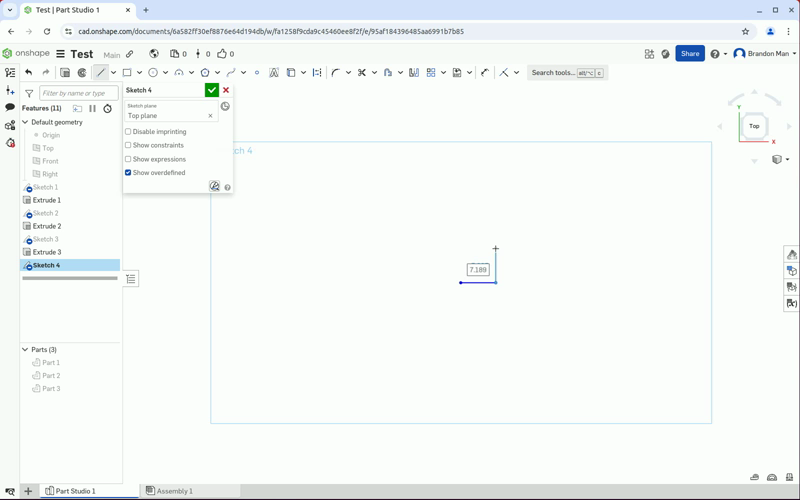
click(495, 248)
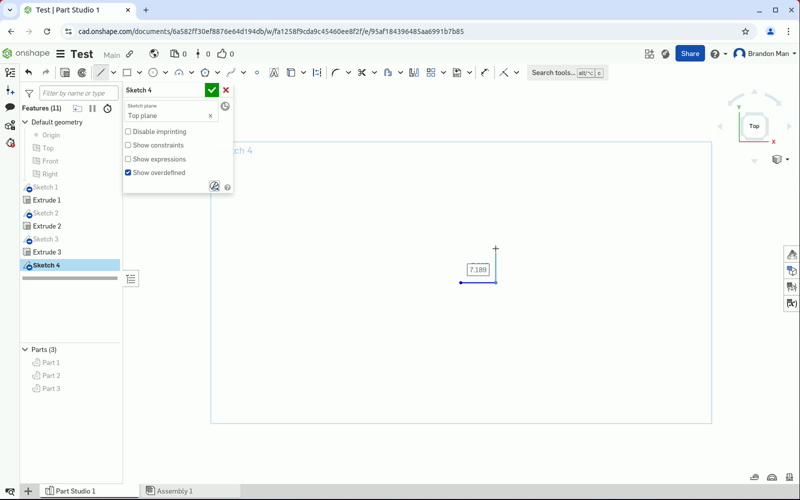
key_up(shift)
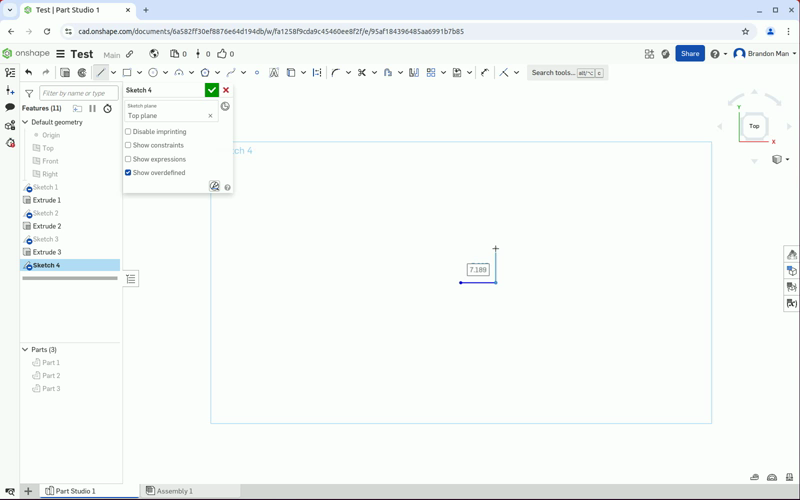
key_down(shift)
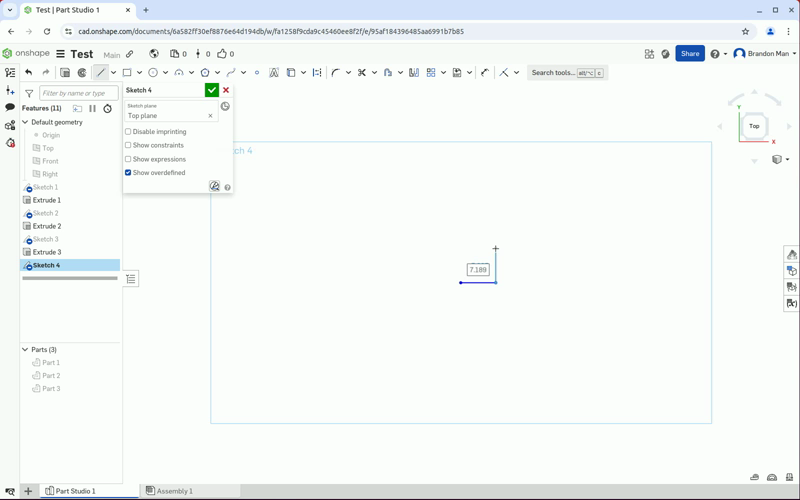
mouse_move(525, 248)
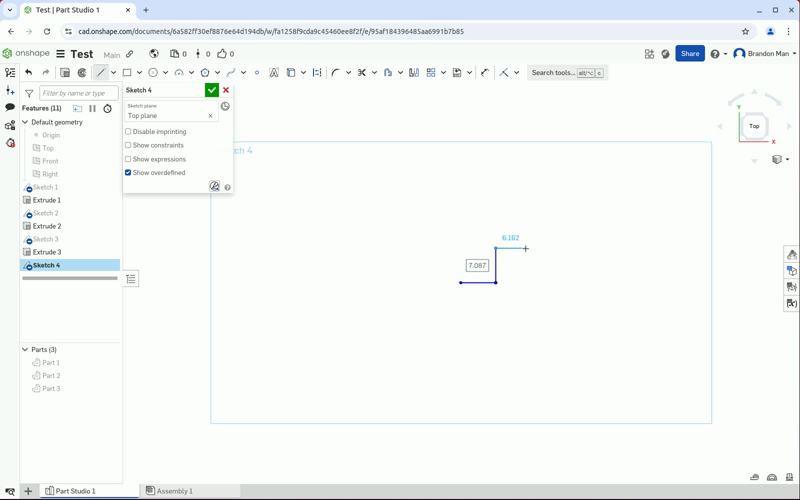
mouse_move(460, 248)
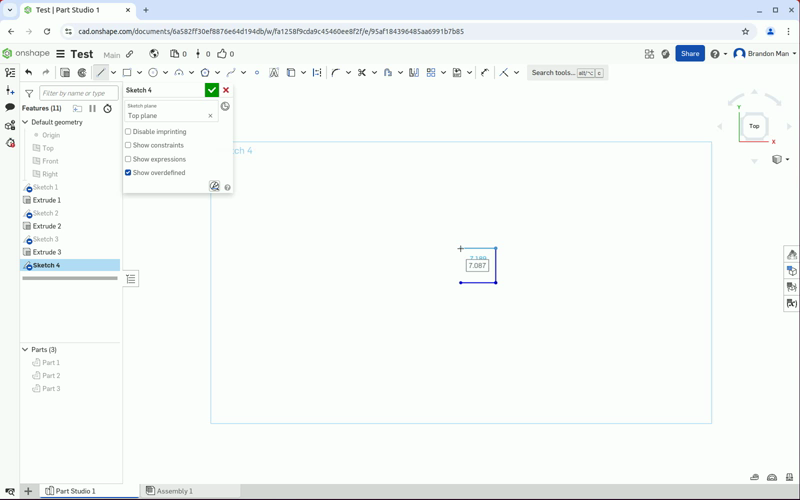
click(460, 248)
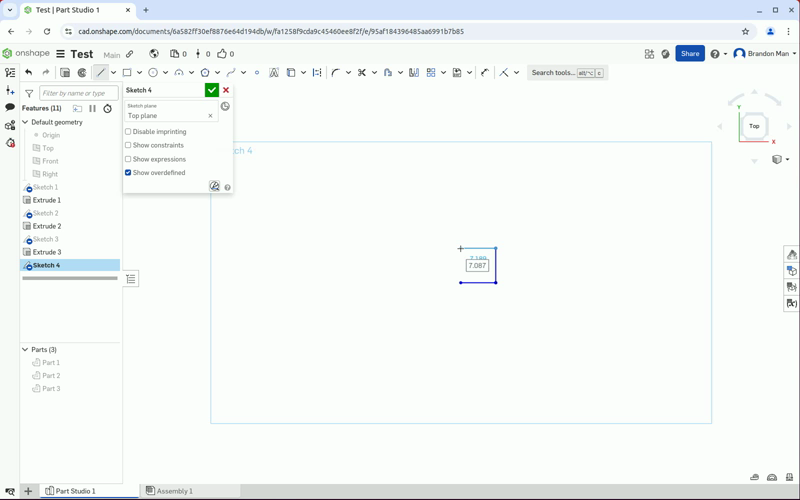
key_up(shift)
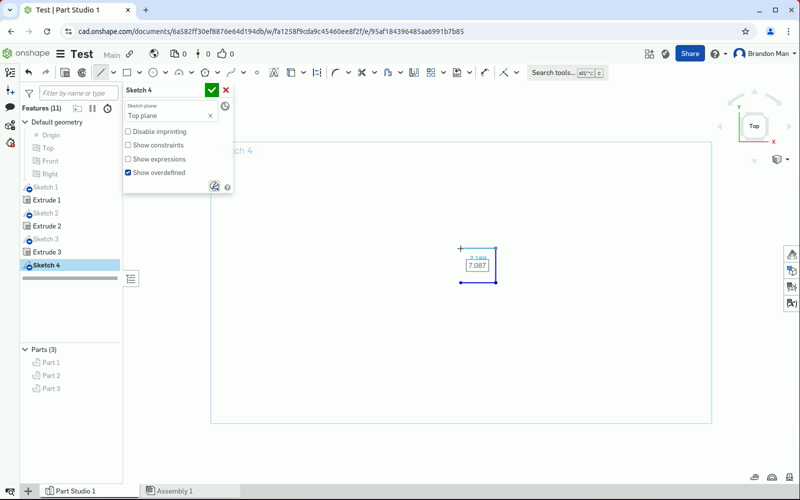
mouse_move(490, 248)
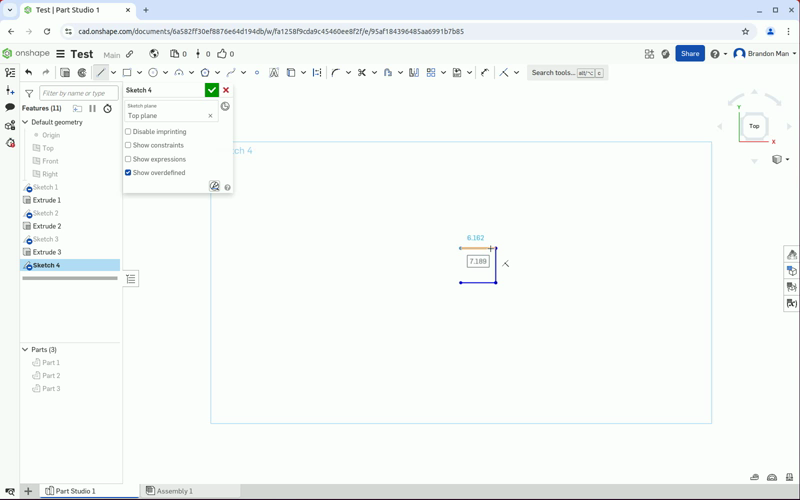
key_down(shift)
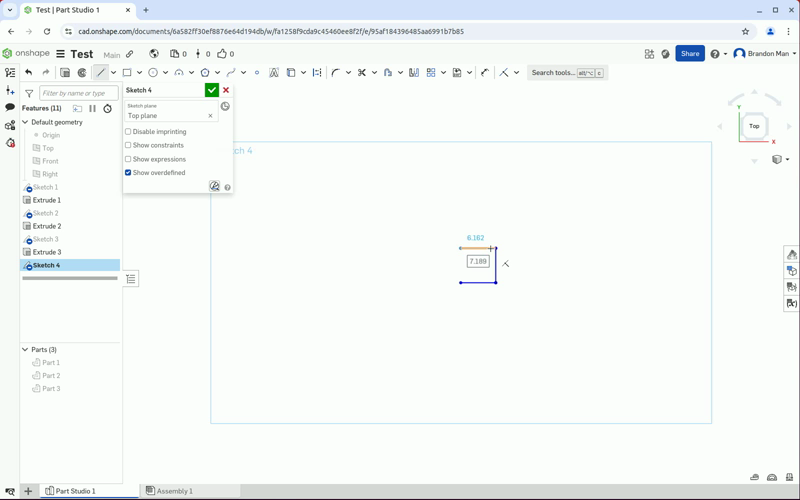
mouse_move(460, 282)
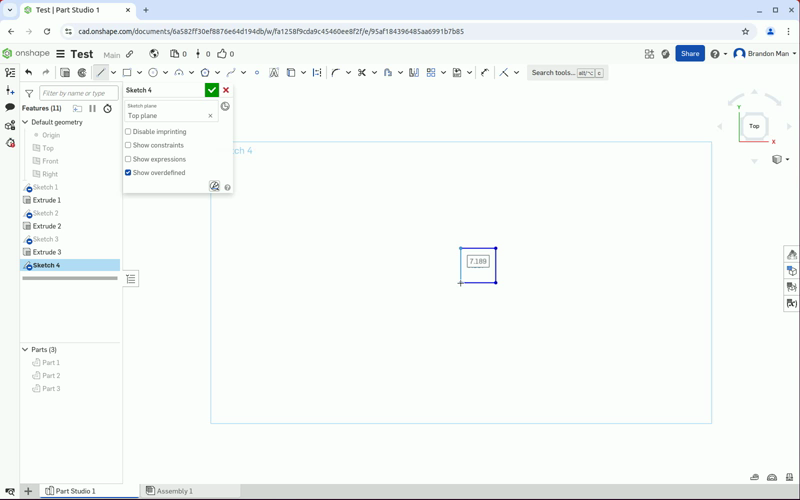
key_up(shift)
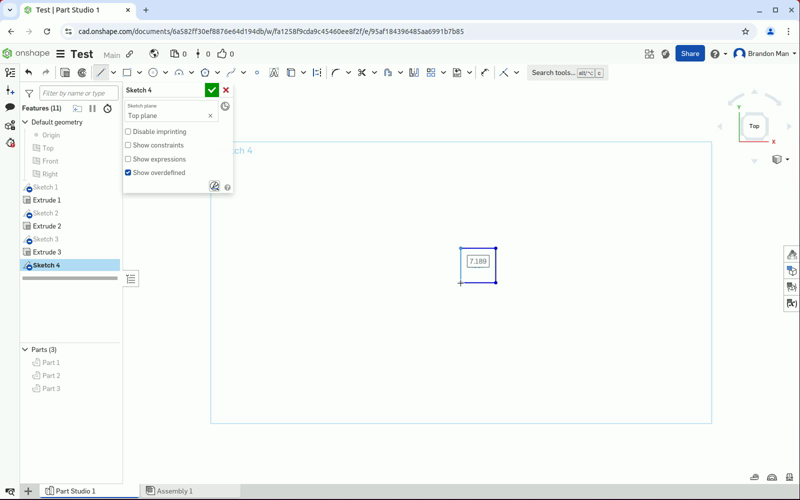
click(460, 282)
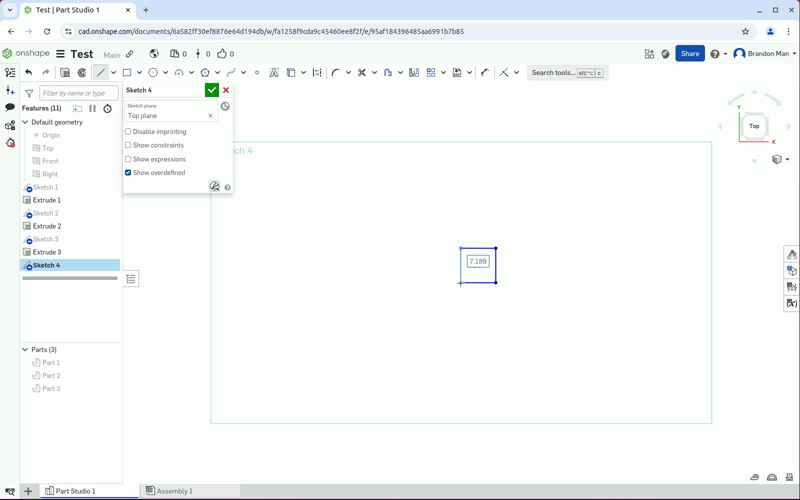
key(esc)
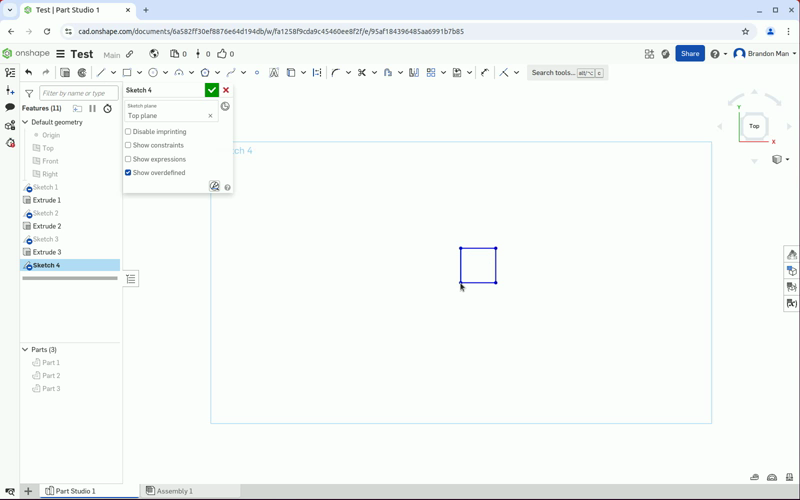
mouse_move(488, 257)
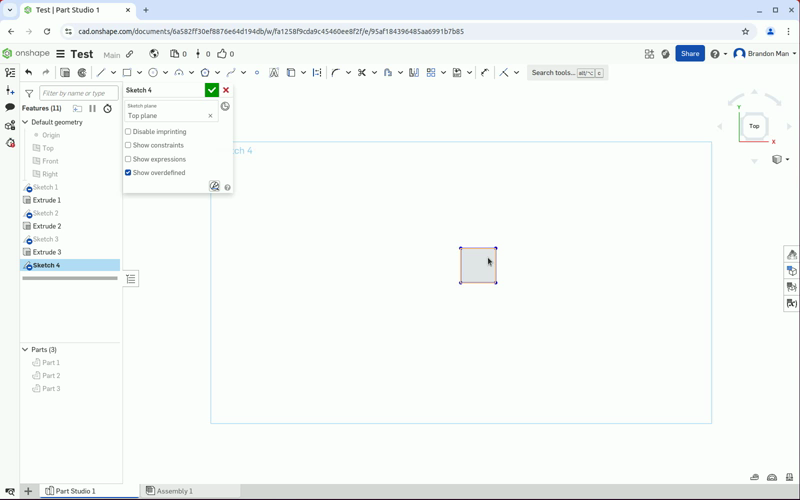
scroll(6)
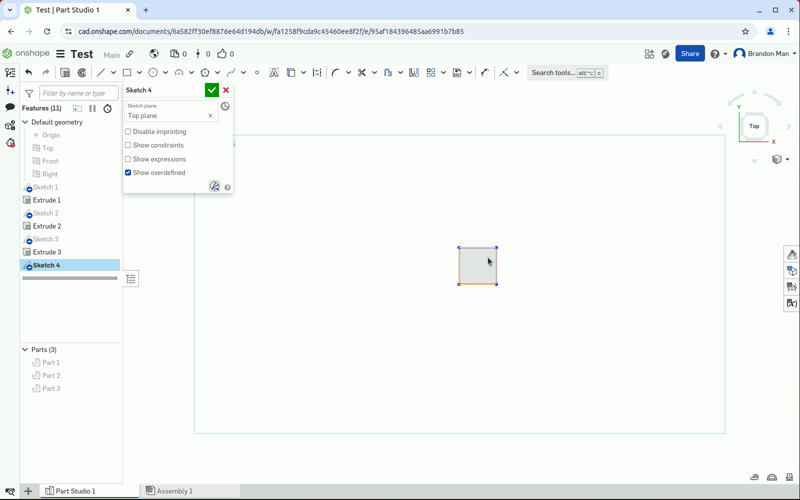
scroll(6)
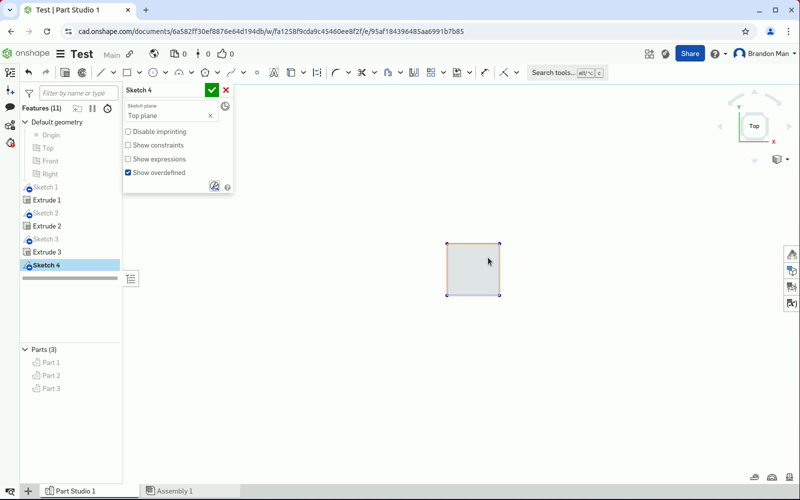
scroll(6)
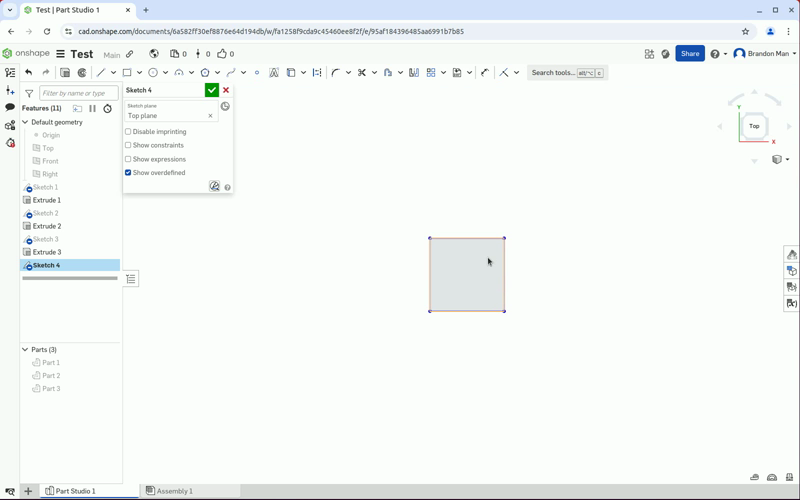
scroll(6)
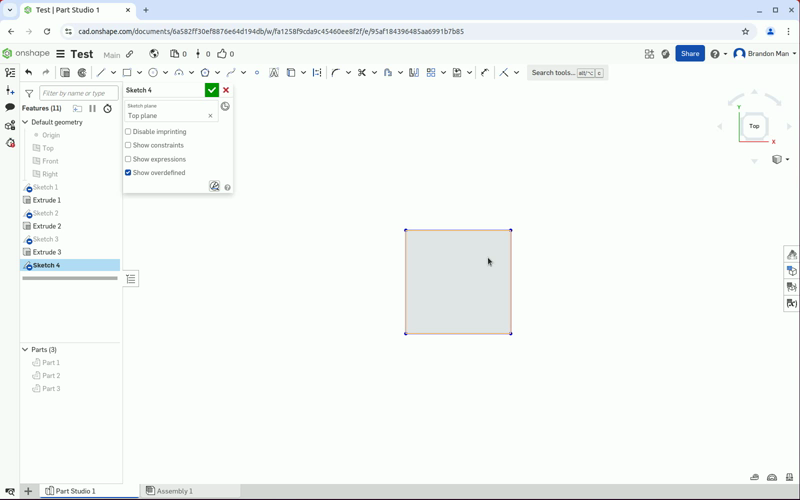
scroll(6)
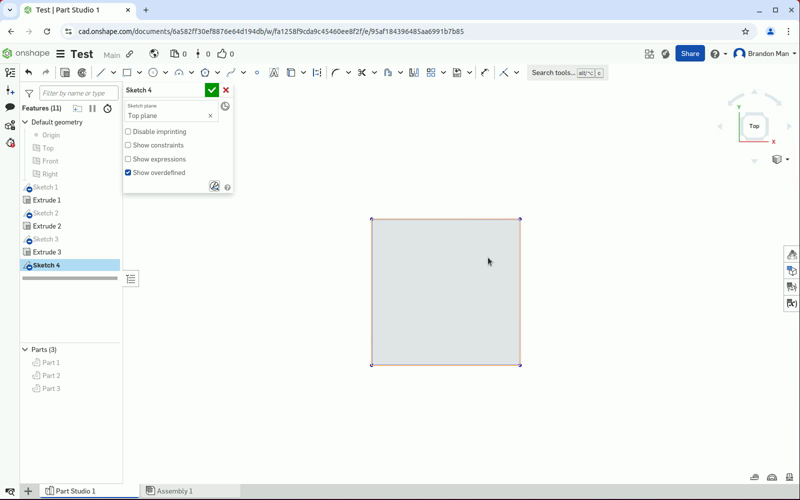
scroll(6)
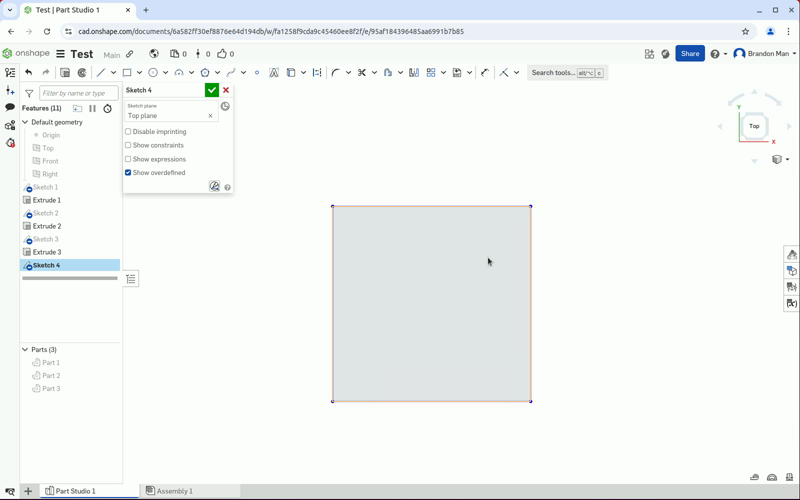
scroll(6)
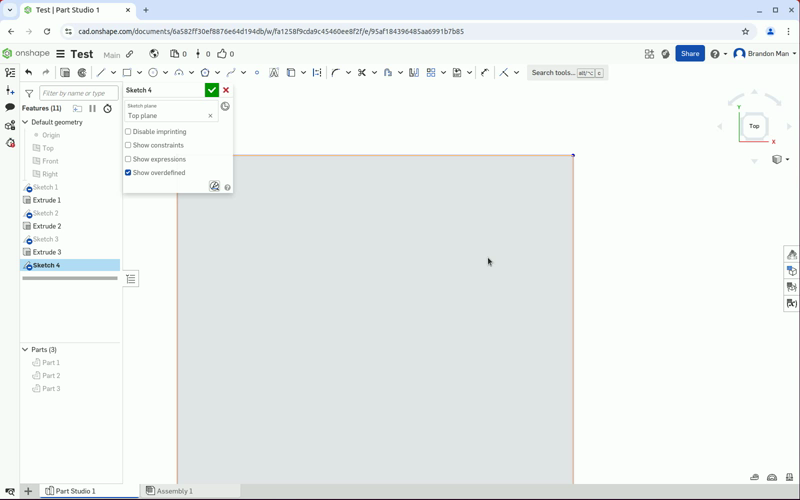
click(488, 257)
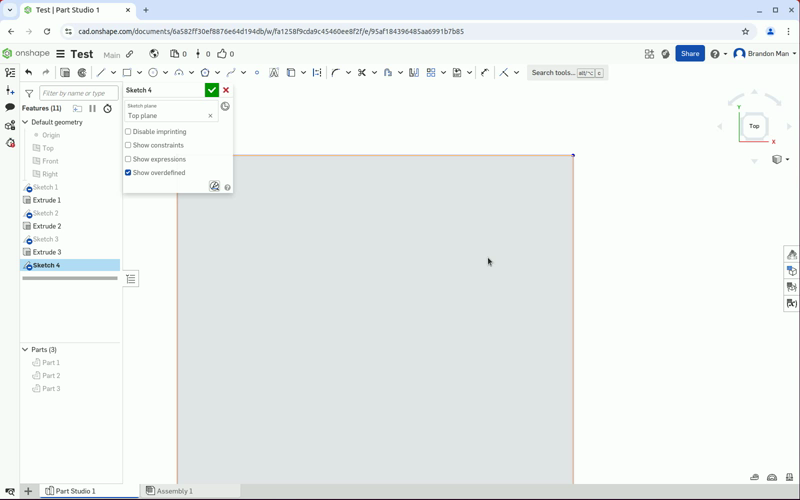
scroll(-6)
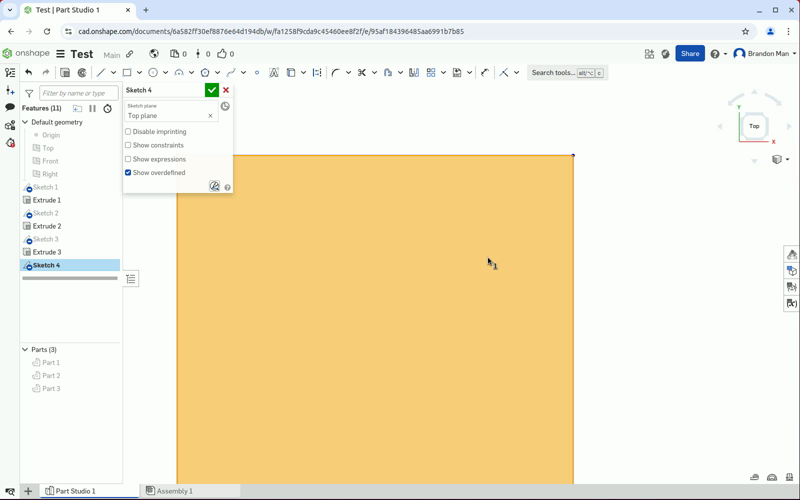
scroll(-6)
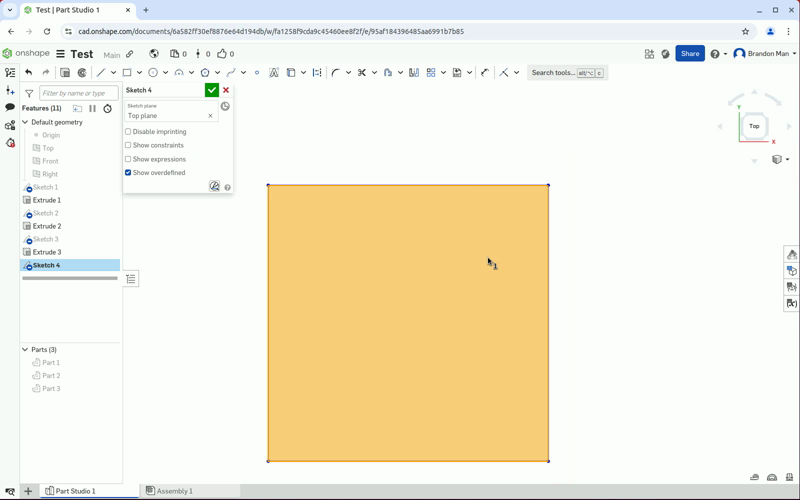
scroll(-6)
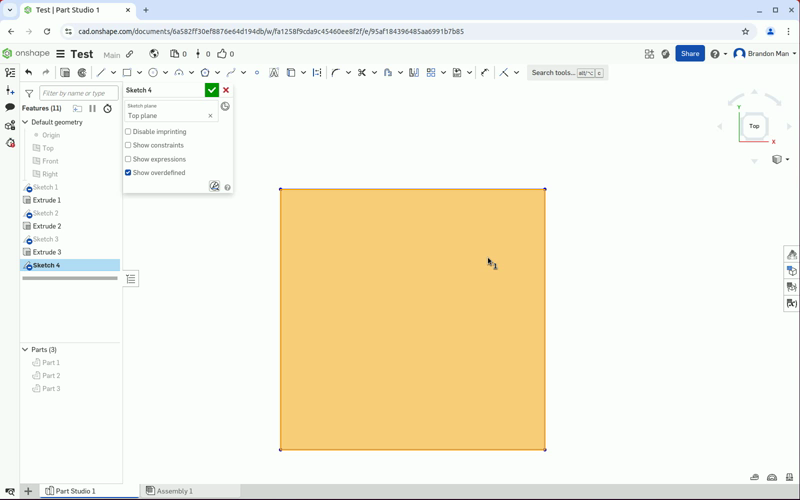
scroll(-6)
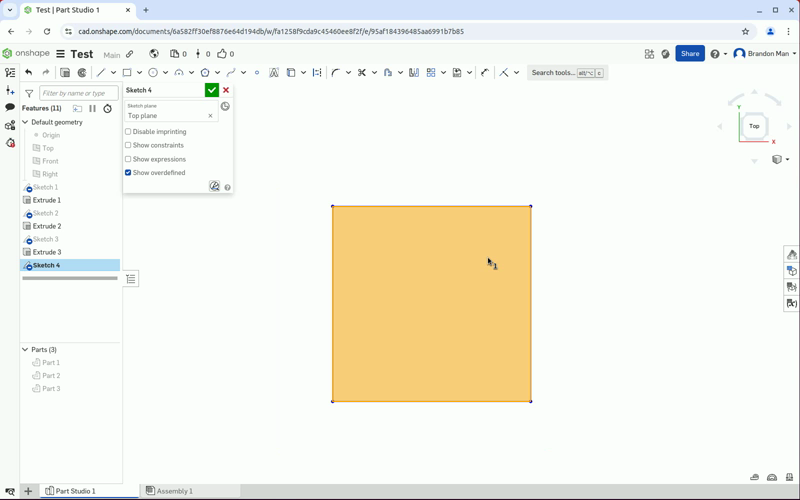
scroll(-6)
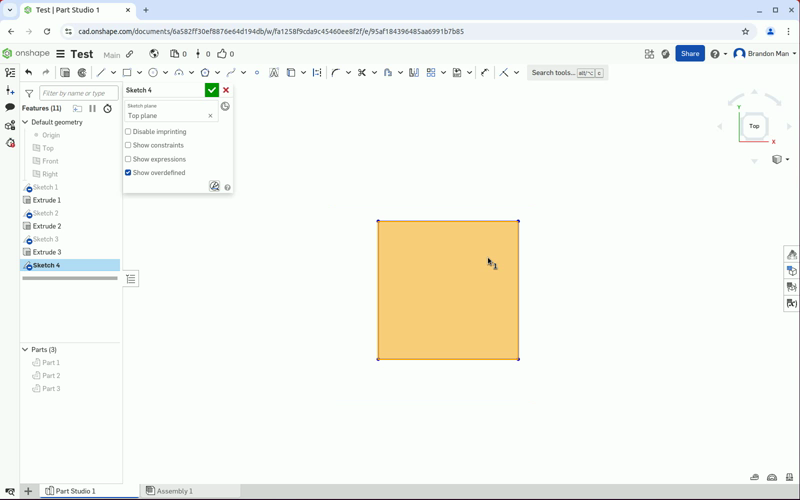
scroll(-6)
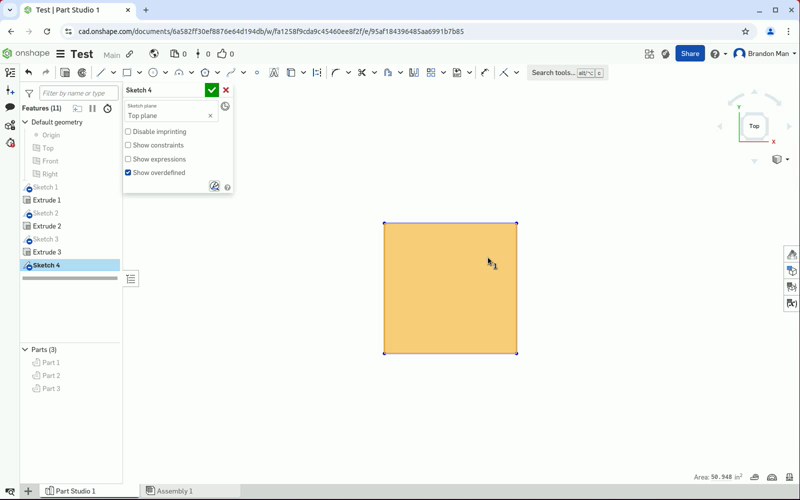
scroll(-6)
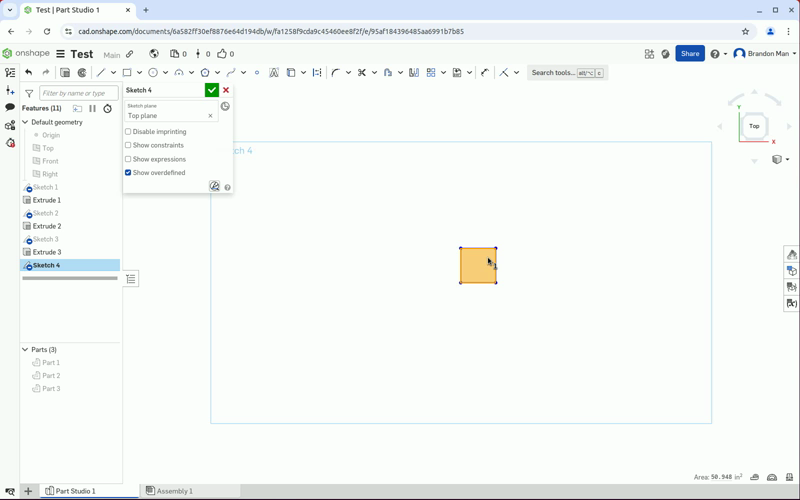
mouse_move(73, 352)
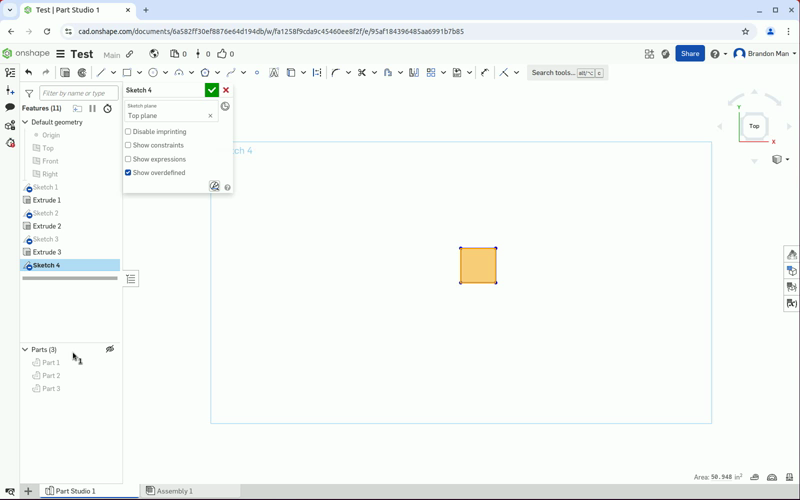
key(shift+y)
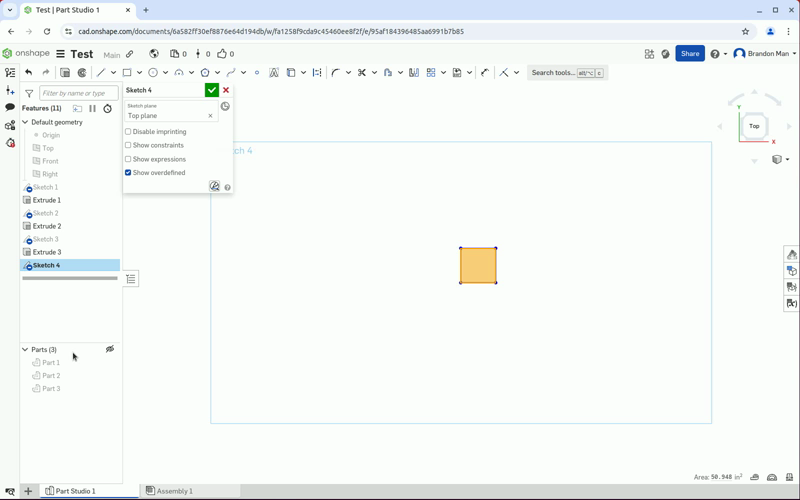
key(shift+e)
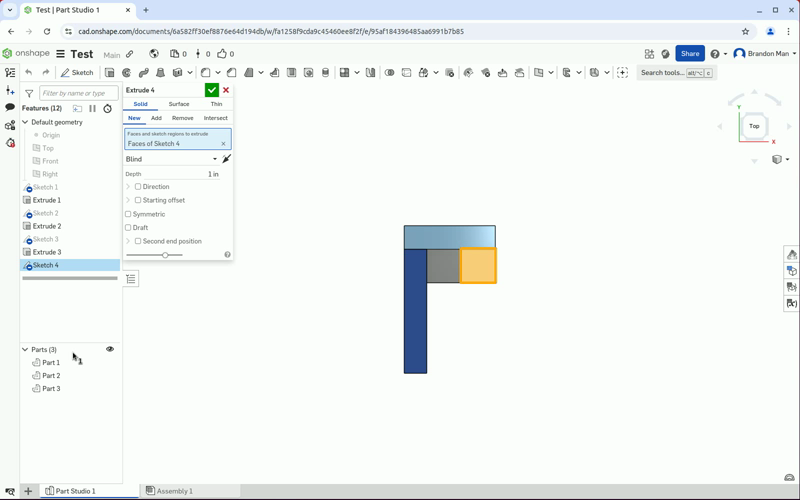
mouse_move(143, 106)
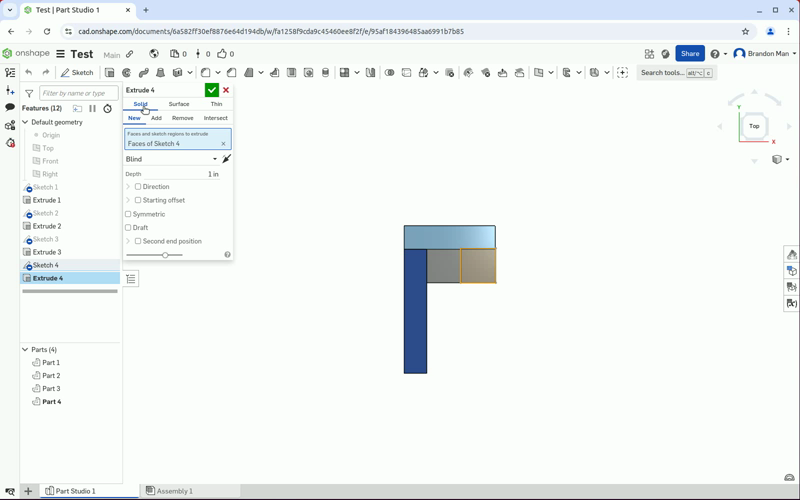
click(143, 106)
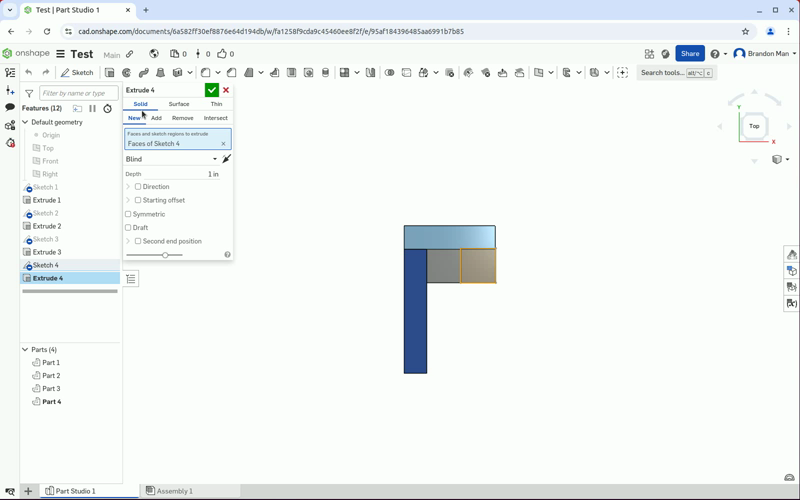
mouse_move(137, 120)
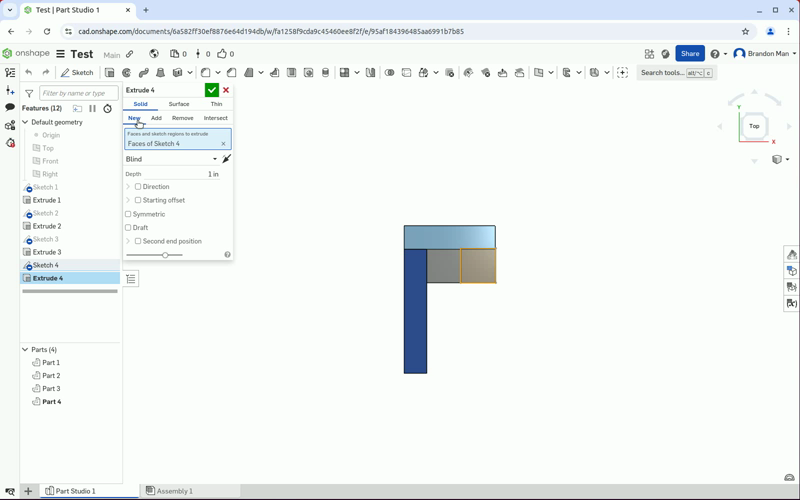
click(137, 120)
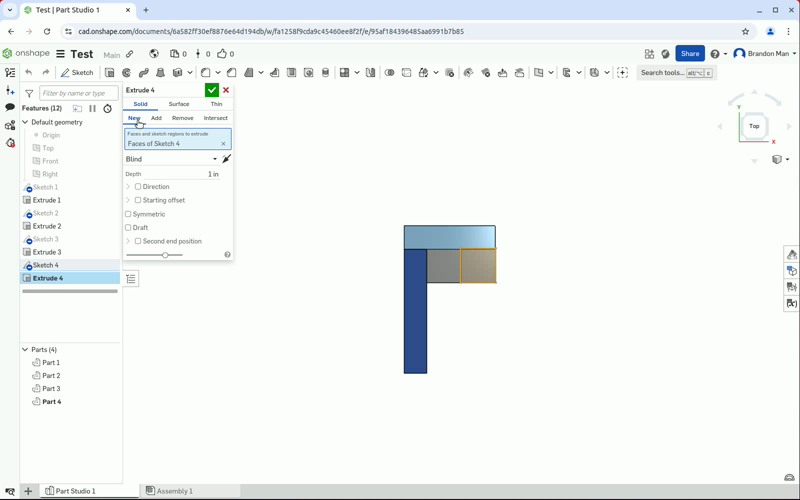
key(tab, 4)
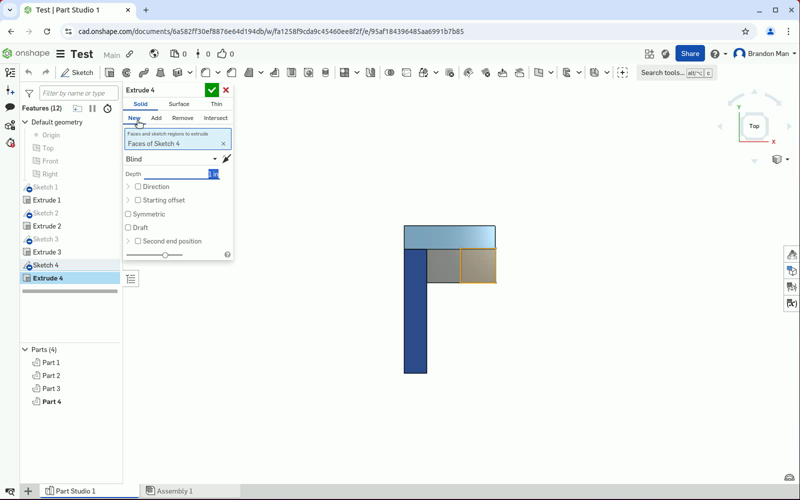
text(23.108)
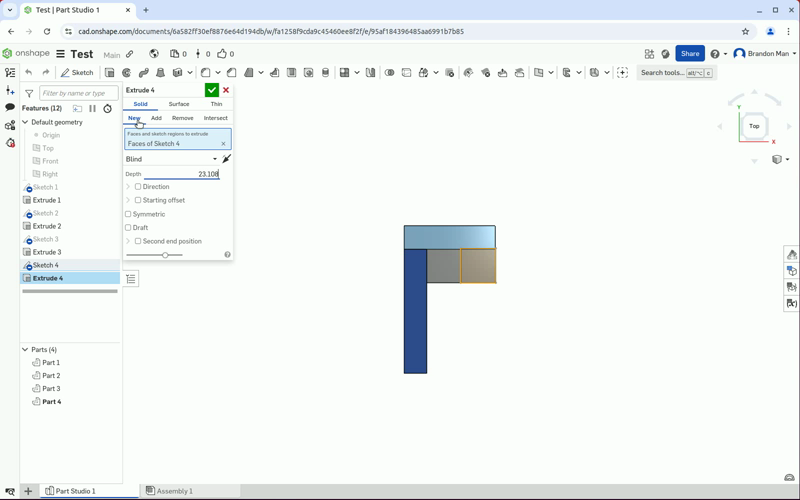
key(enter)
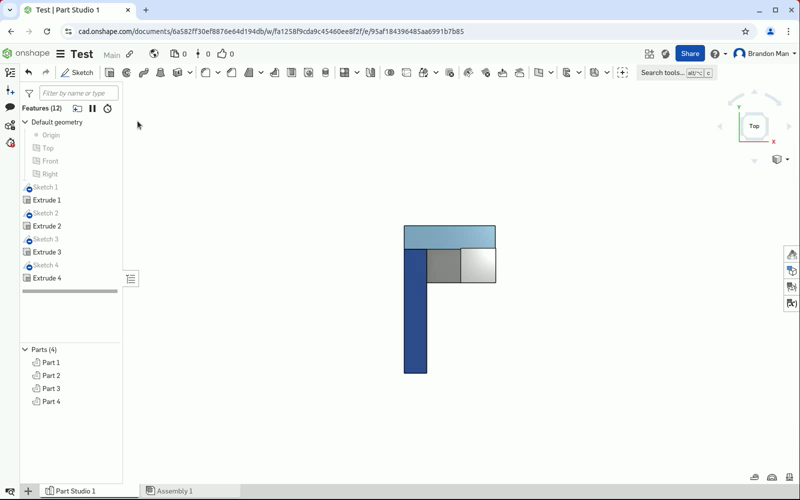
key(shift+h)
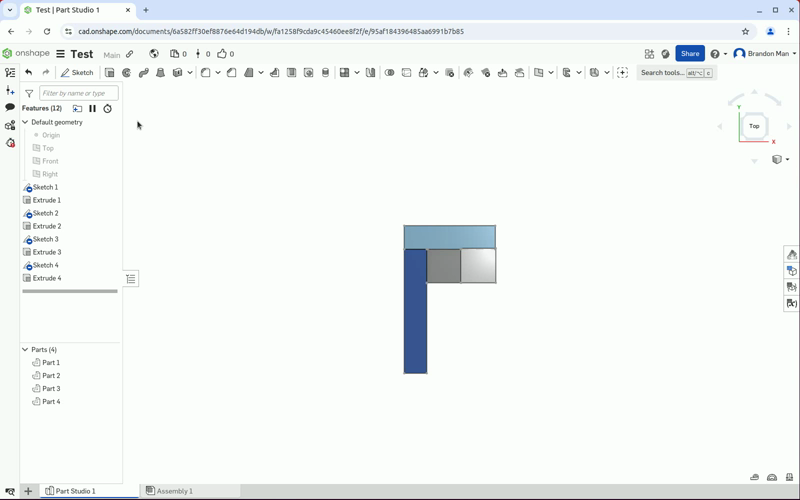
key(shift+h)
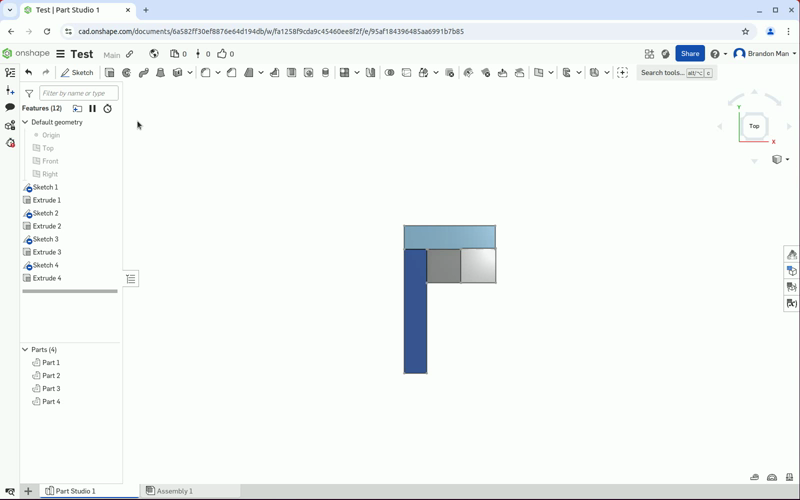
key(shift+7)
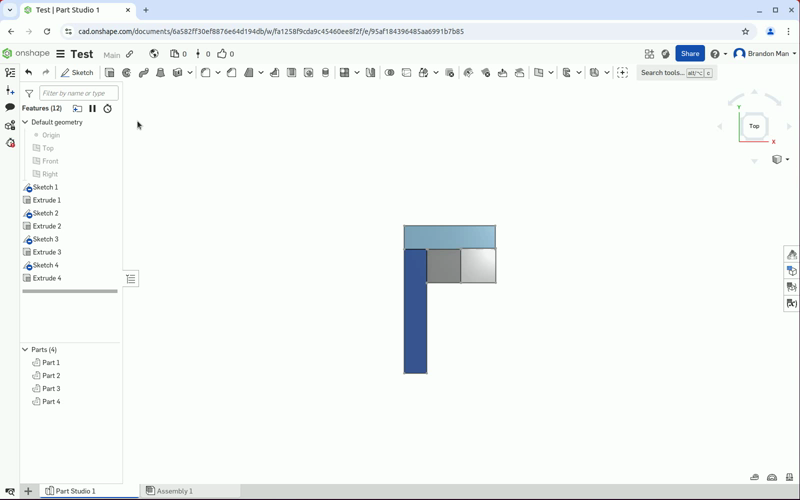
key(up, 3)
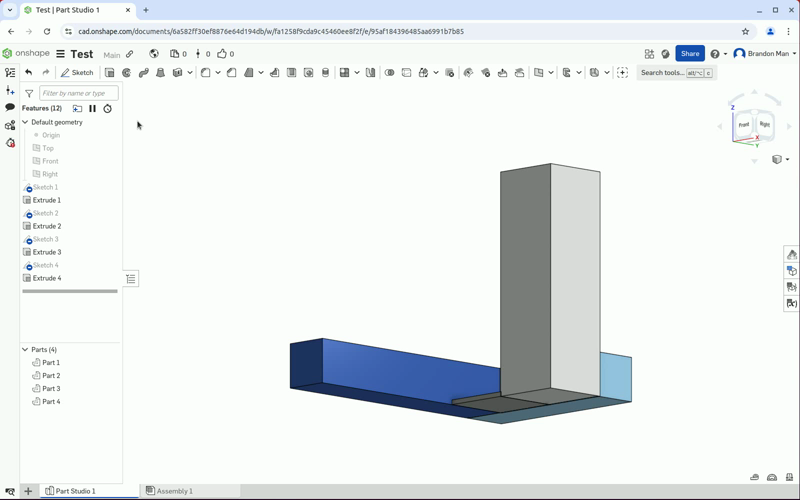
key(left, 3)
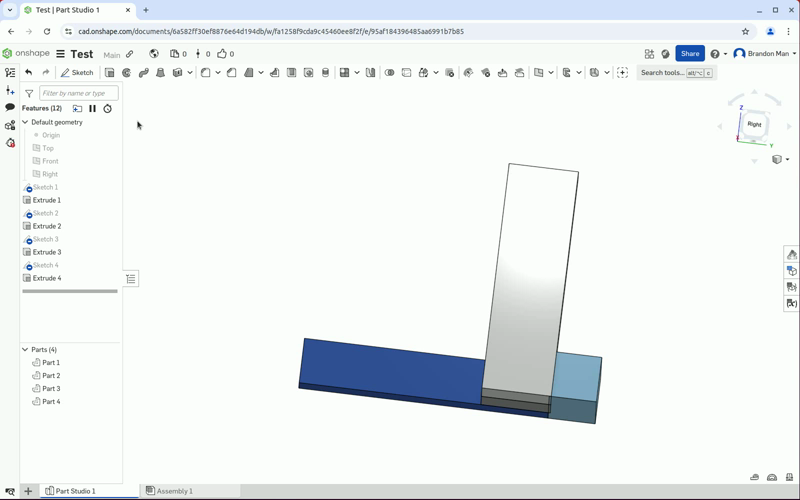
key(right, 3)
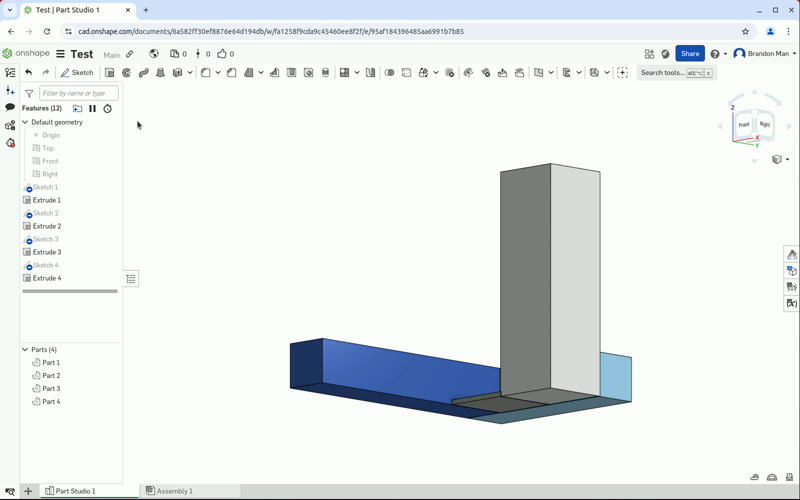
key(down, 3)
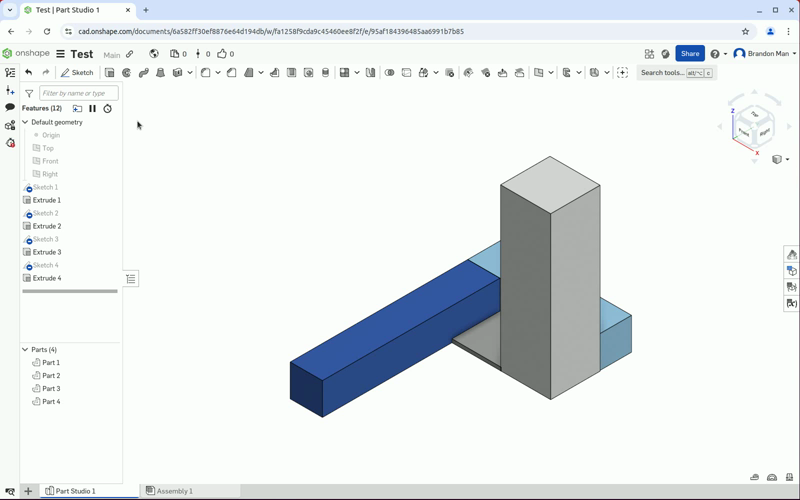
mouse_move(73, 189)
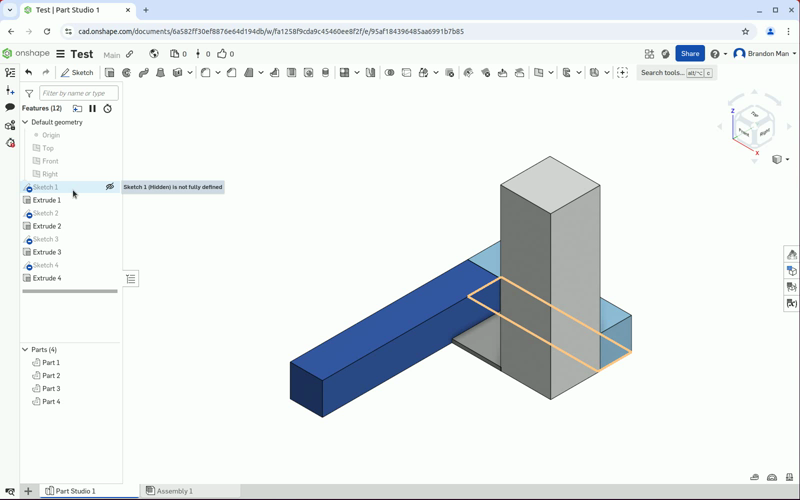
click(73, 189)